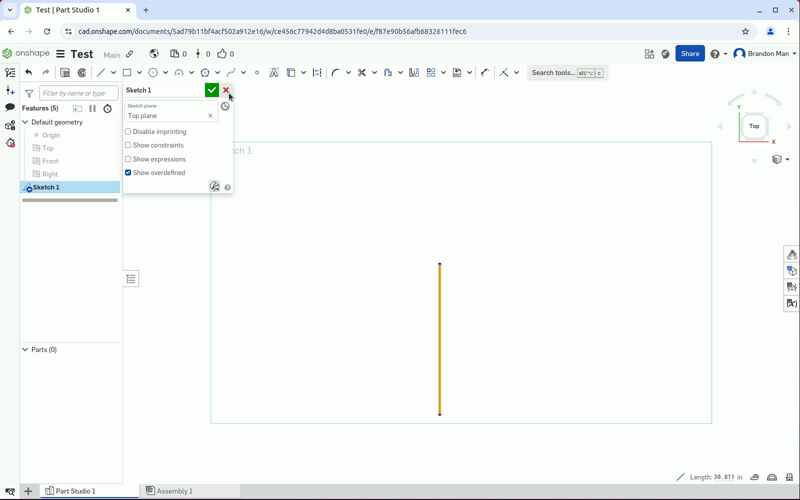
key(shift+h)
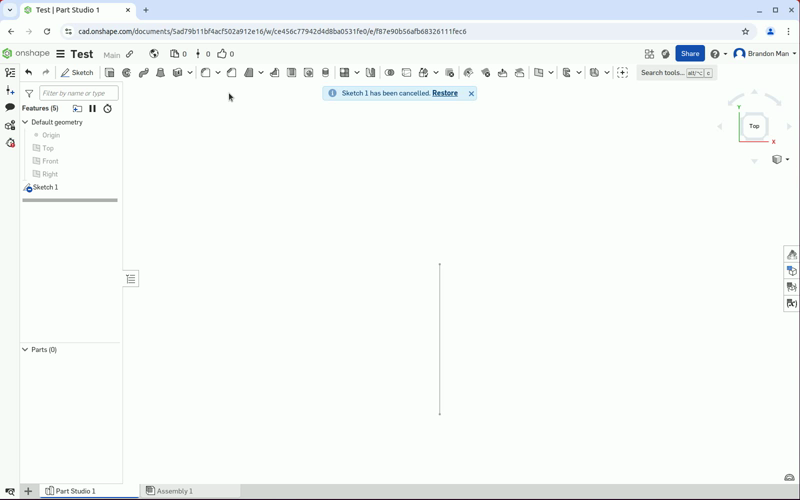
mouse_move(73, 352)
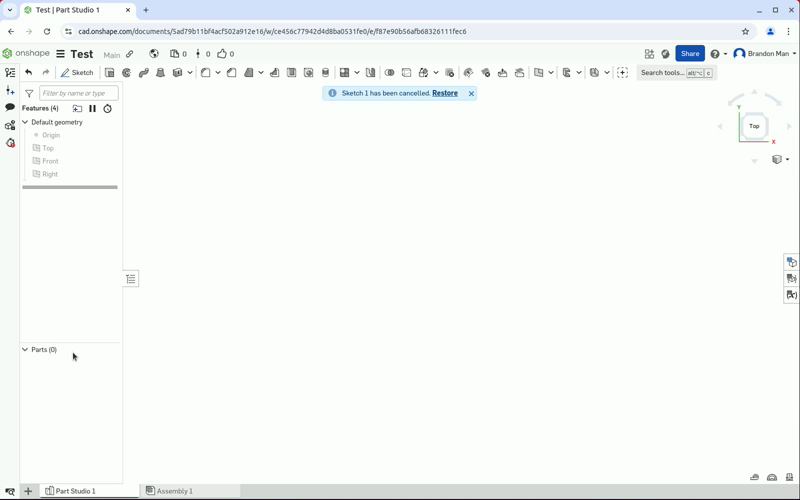
key(y)
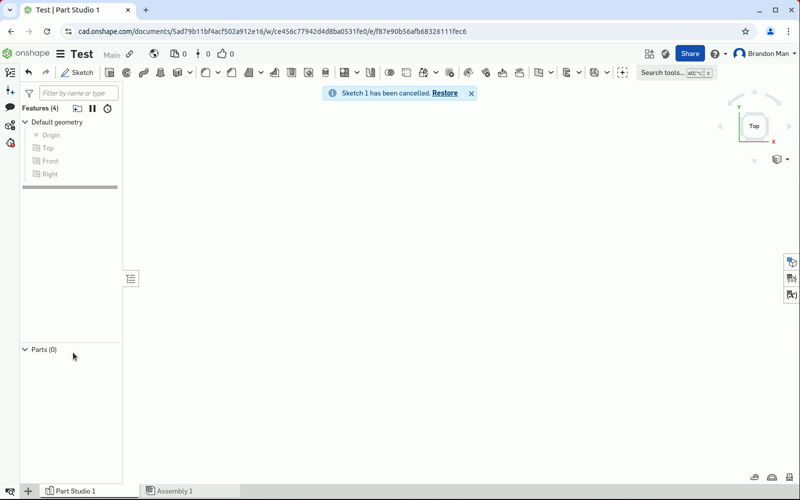
key(shift+p)
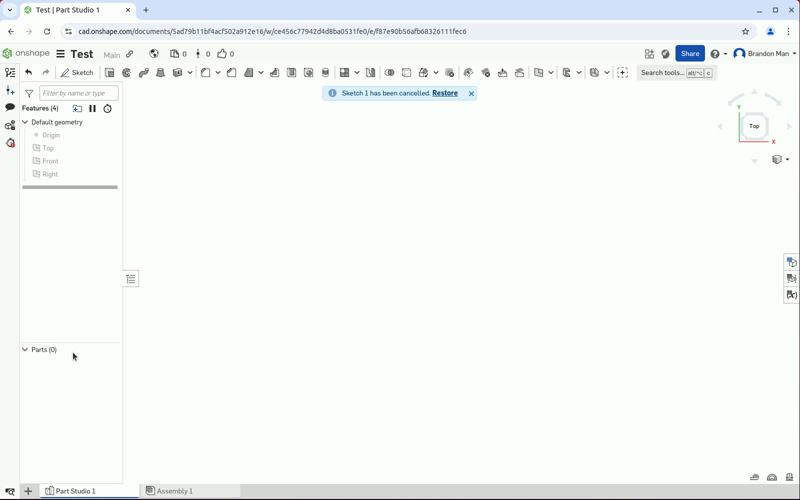
key(space)
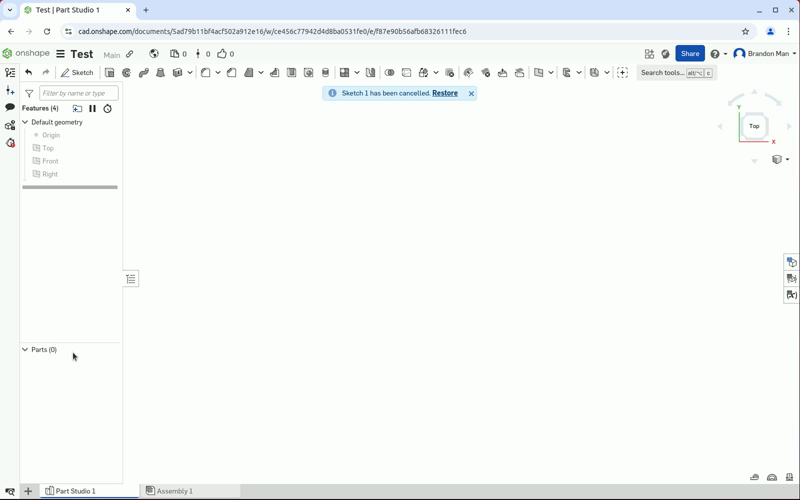
key_down(shift)
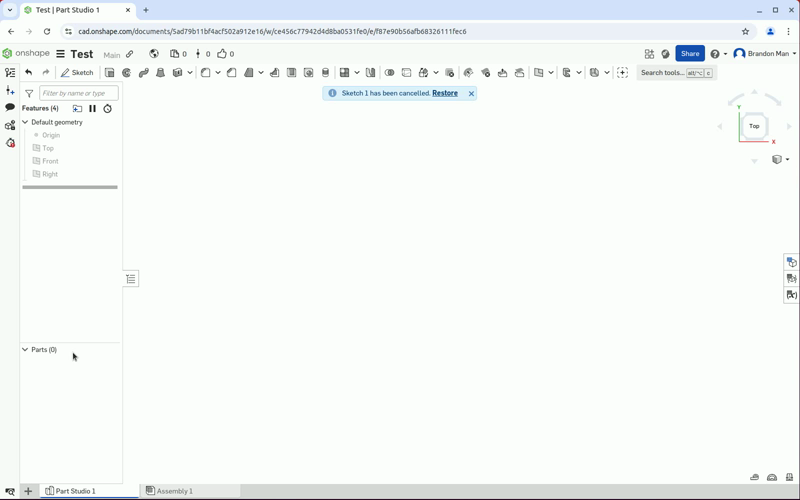
key(up)
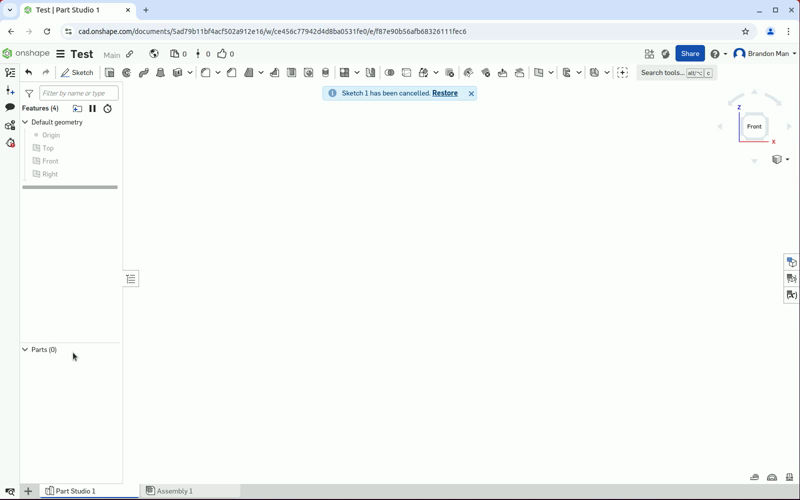
key_up(shift)
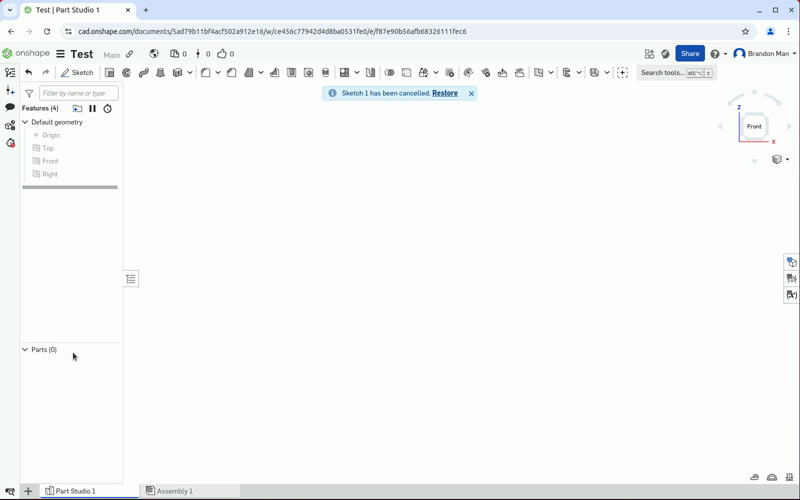
mouse_move(73, 352)
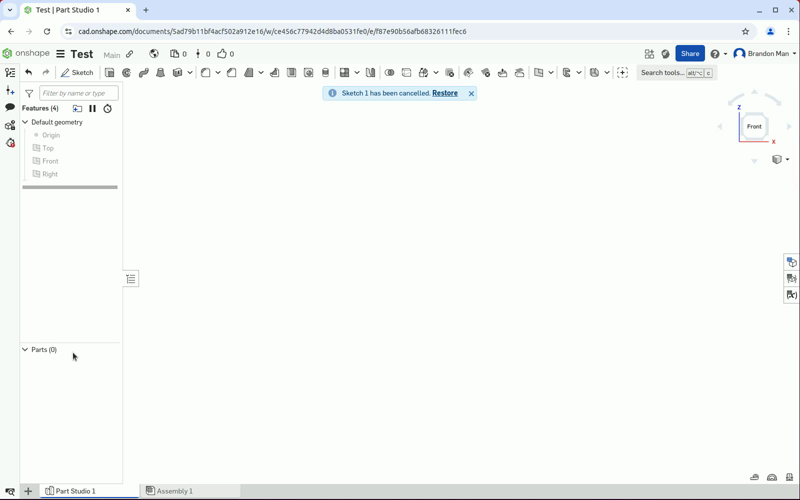
key(shift+y)
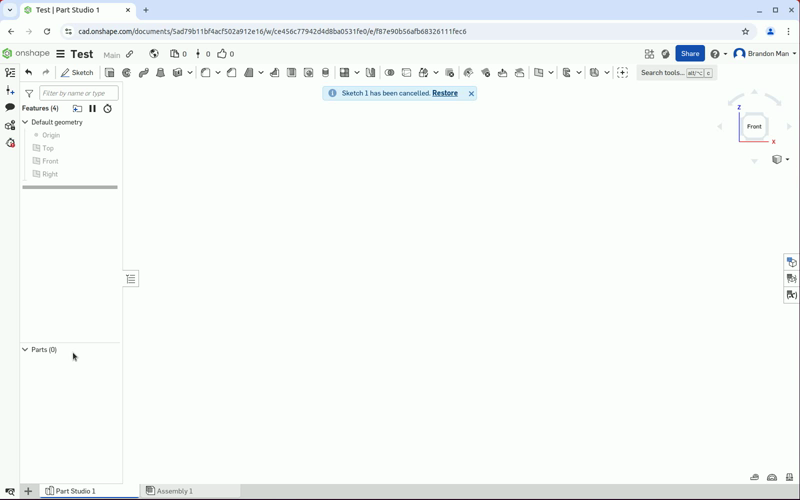
key(shift+s)
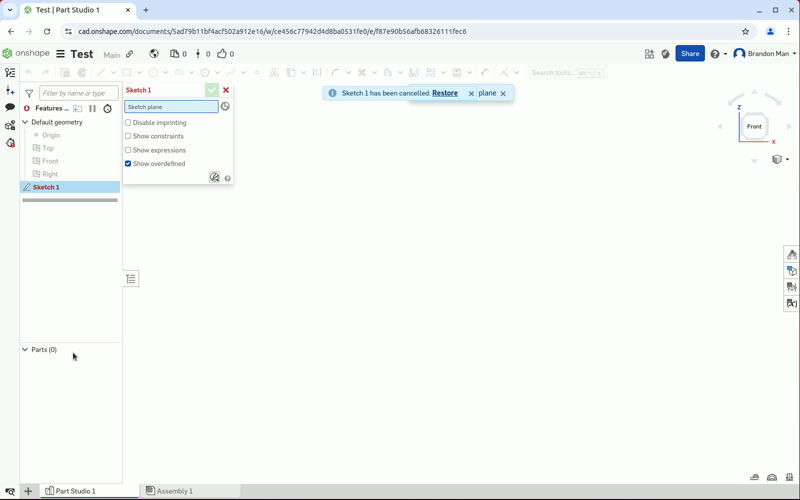
mouse_move(73, 163)
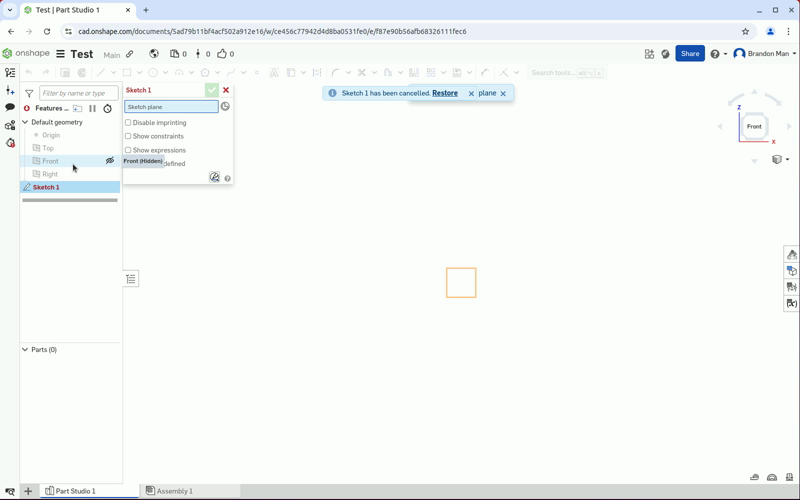
click(73, 163)
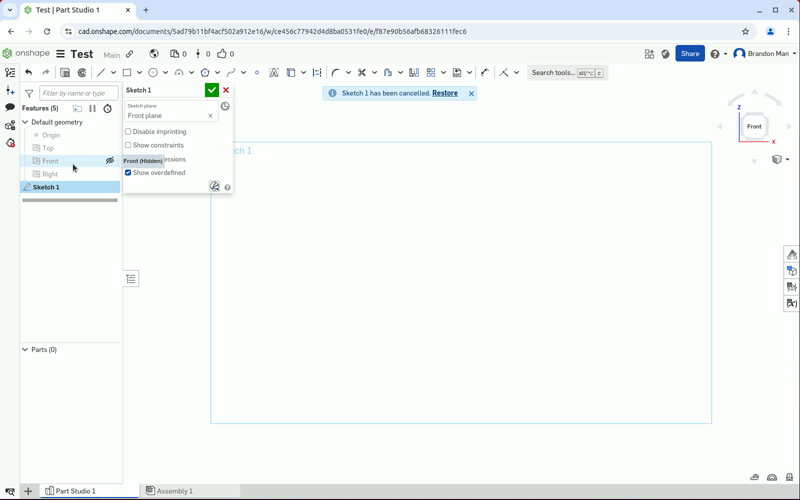
mouse_move(73, 352)
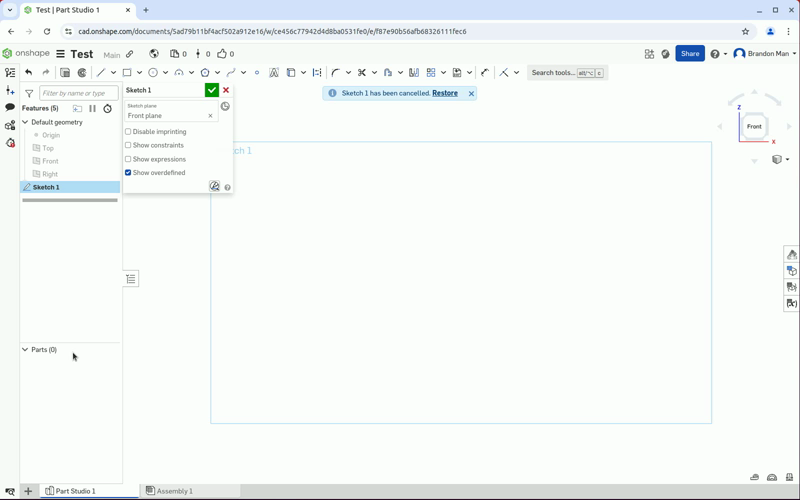
key(y)
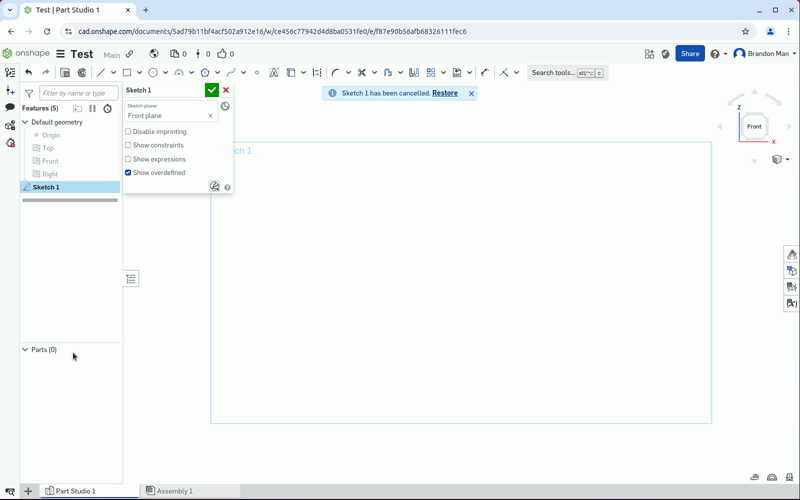
key(l)
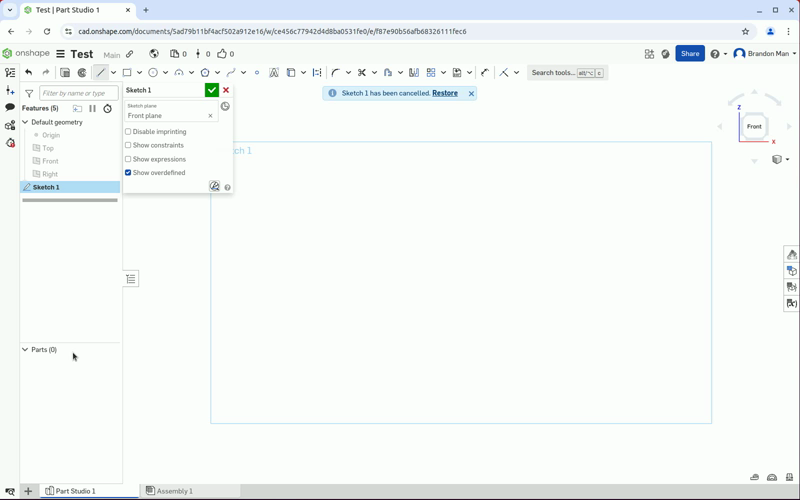
key_down(shift)
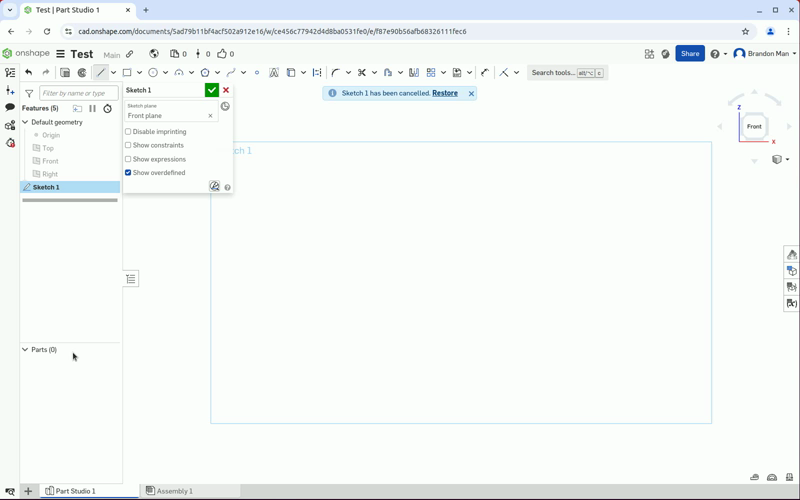
mouse_move(380, 259)
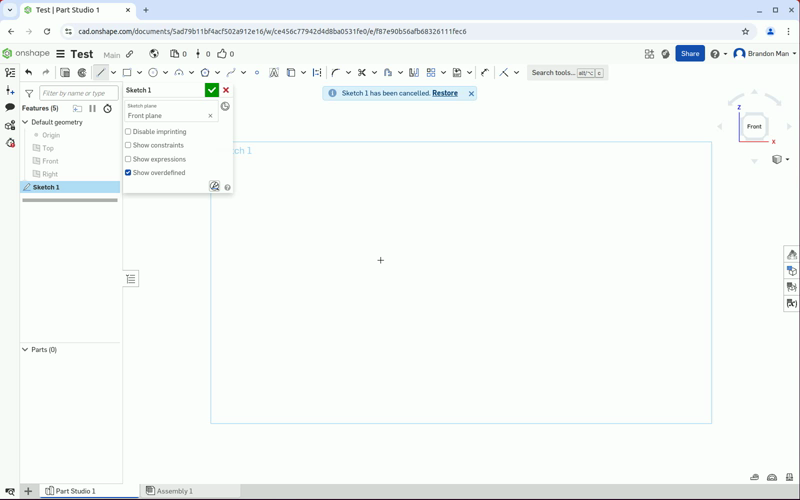
click(380, 259)
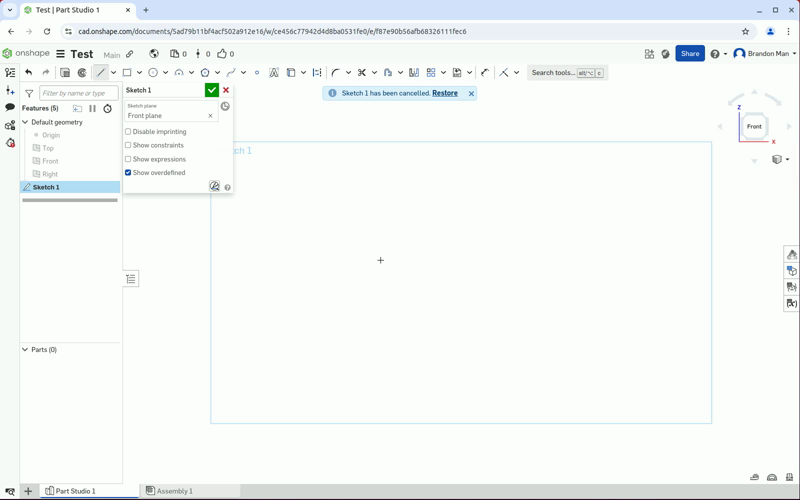
key_up(shift)
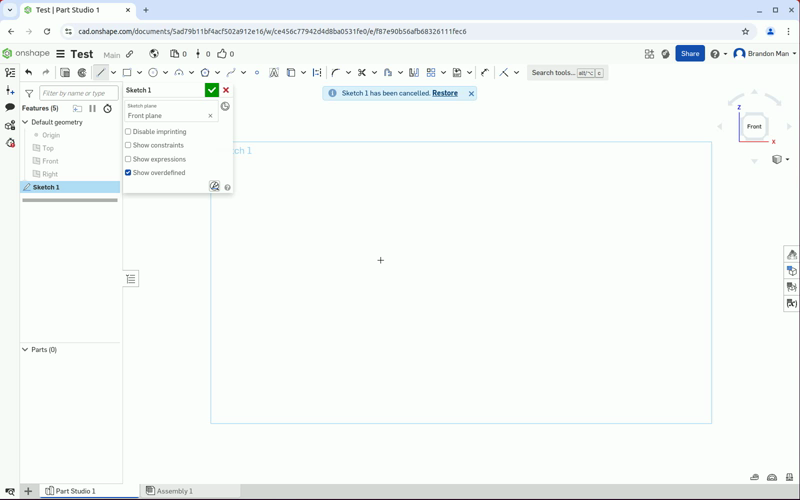
key_down(shift)
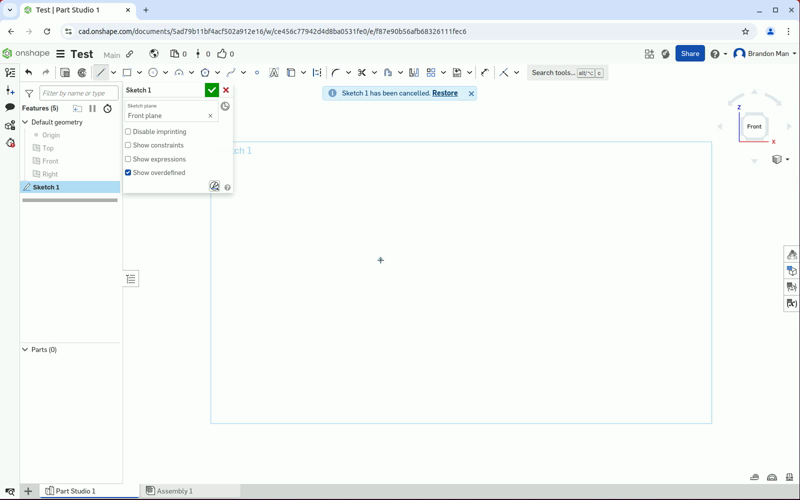
mouse_move(410, 259)
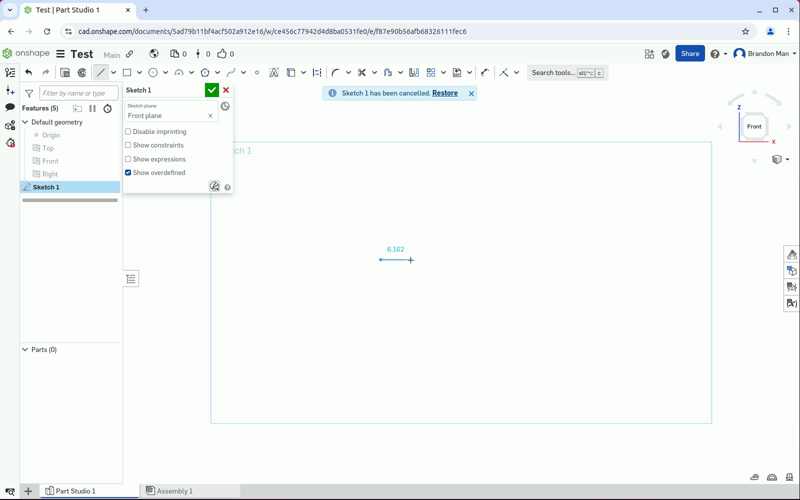
mouse_move(416, 259)
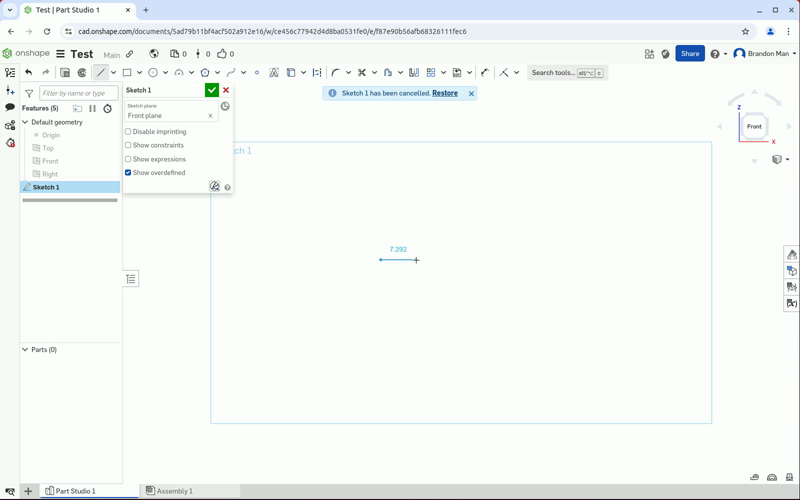
click(416, 259)
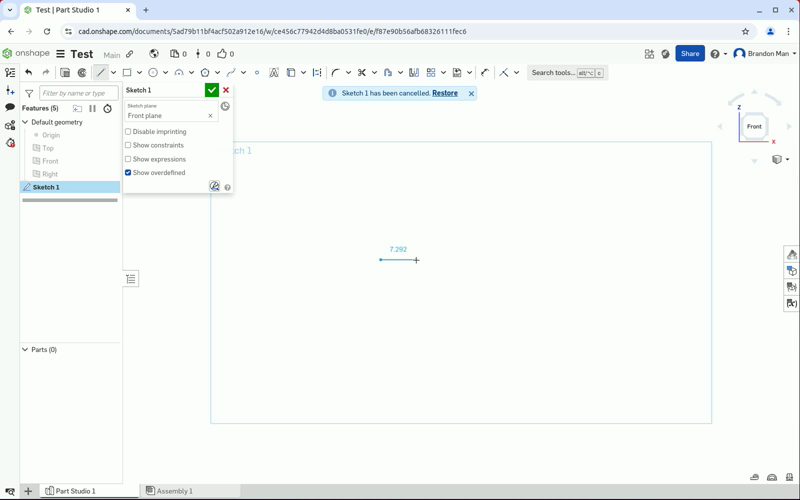
key_up(shift)
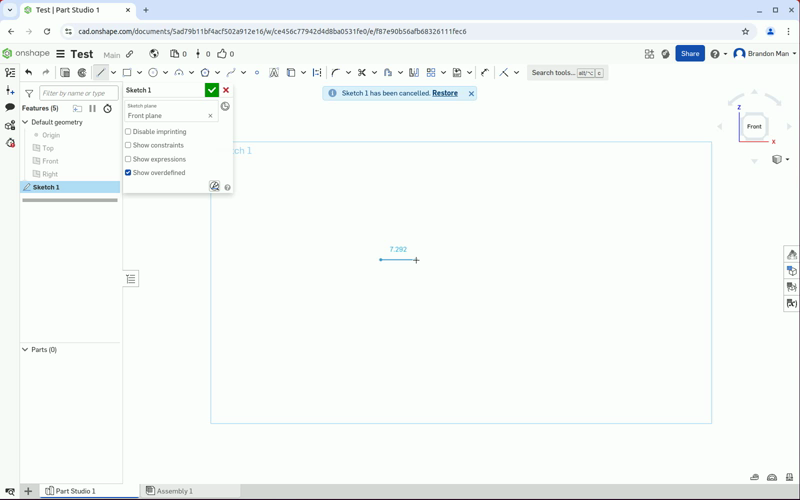
key_down(shift)
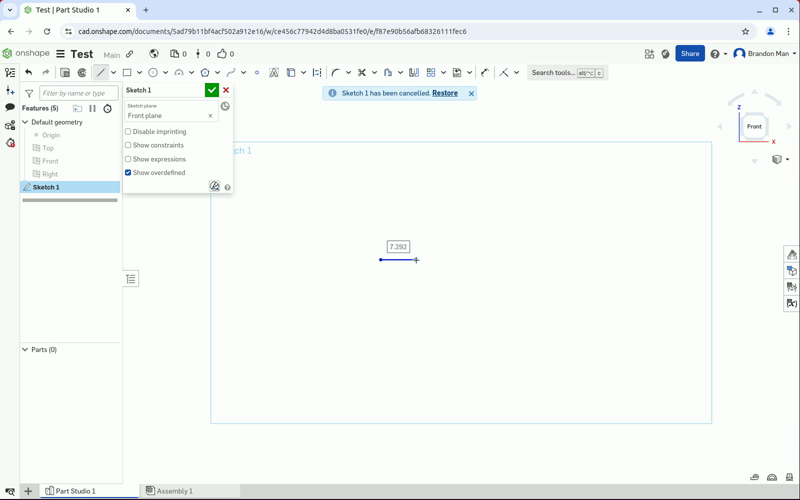
mouse_move(446, 259)
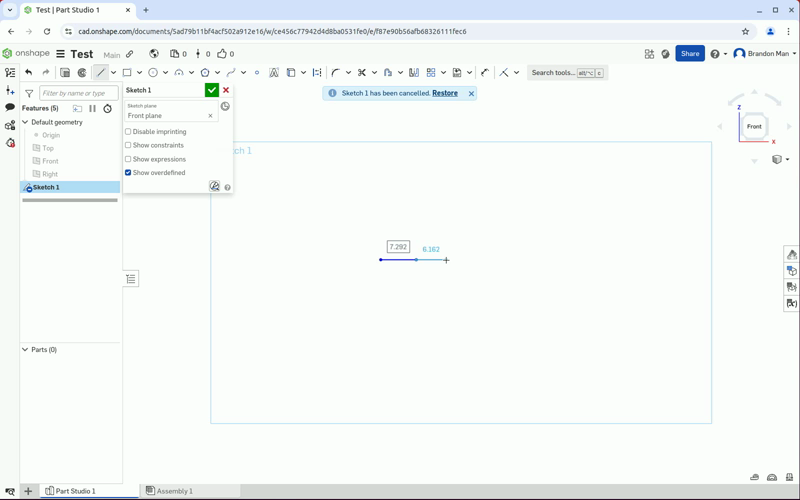
mouse_move(416, 220)
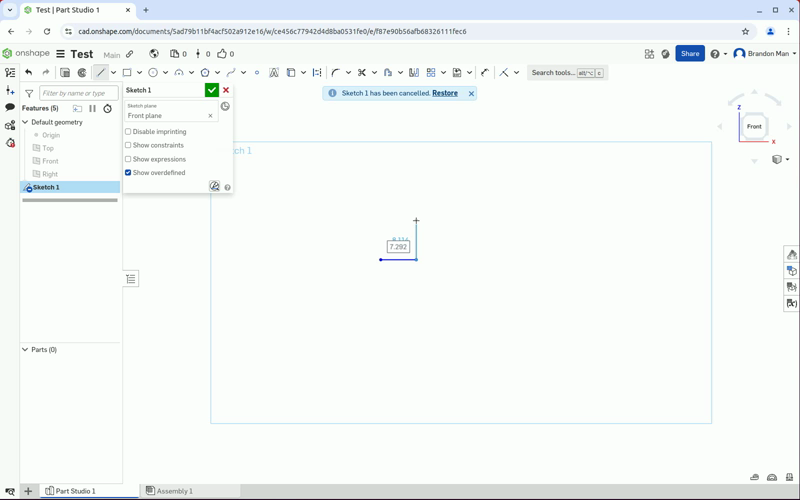
click(416, 220)
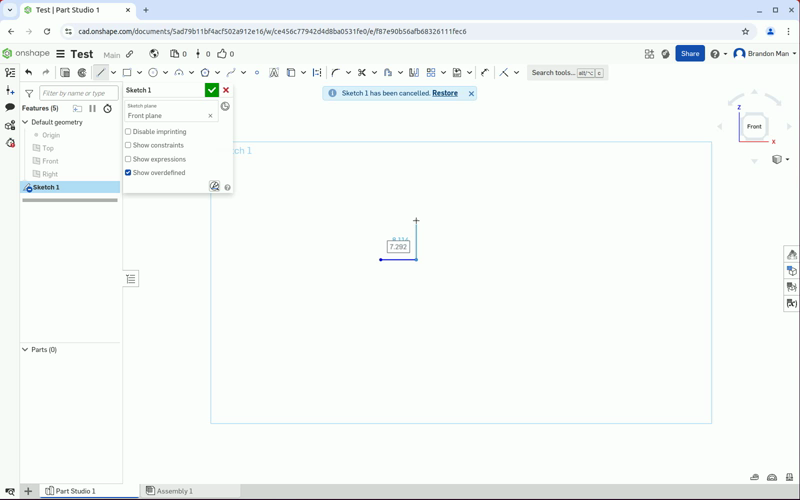
key_up(shift)
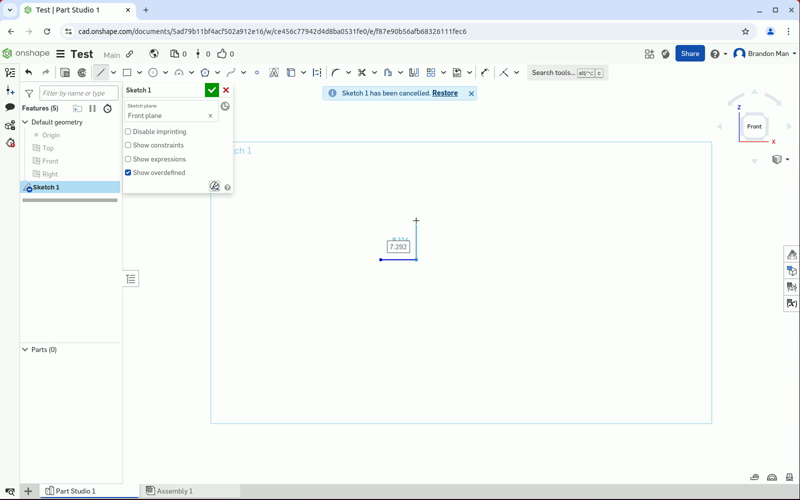
key_down(shift)
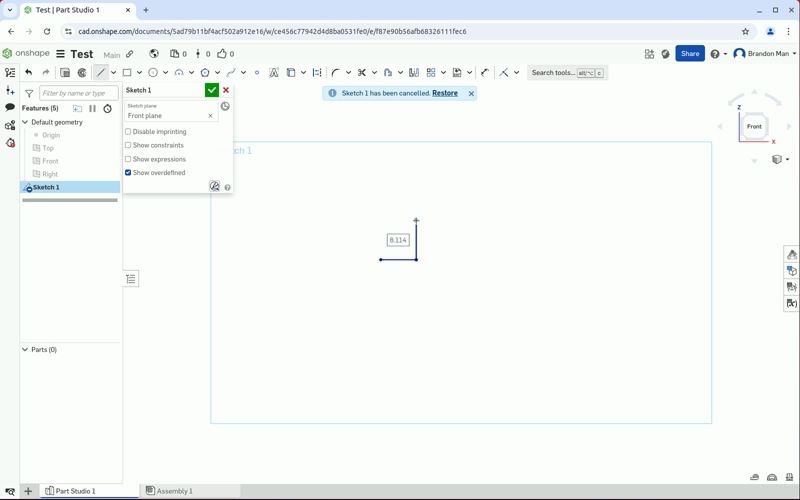
mouse_move(446, 220)
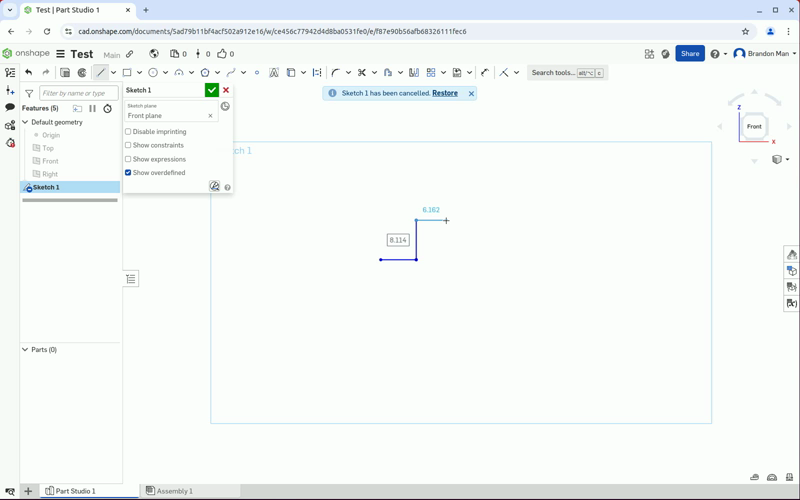
mouse_move(380, 220)
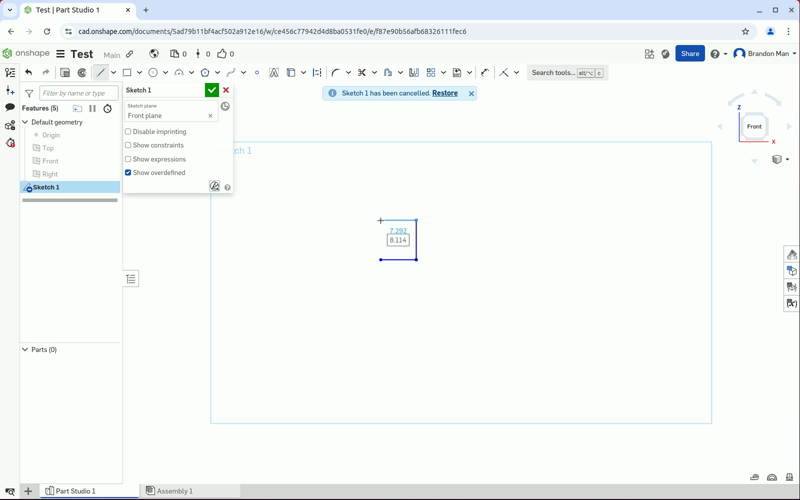
click(380, 220)
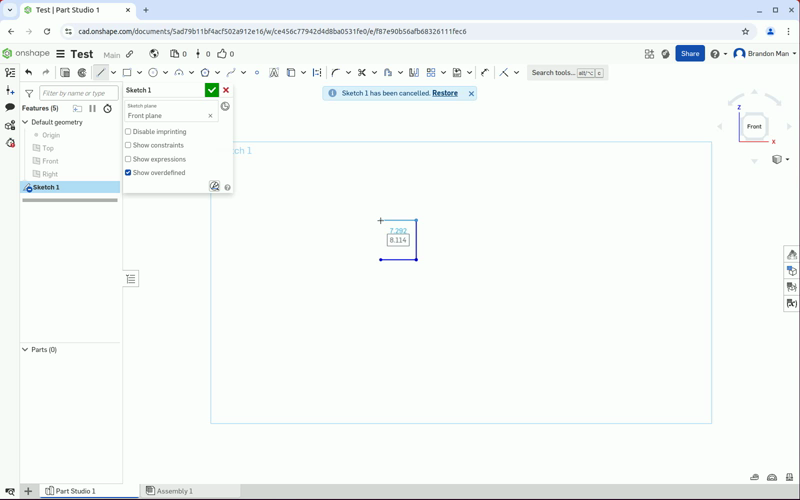
key_up(shift)
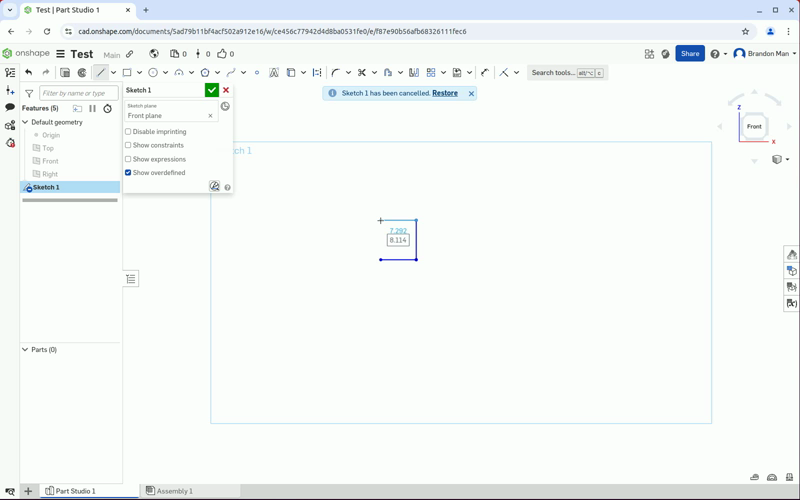
mouse_move(410, 220)
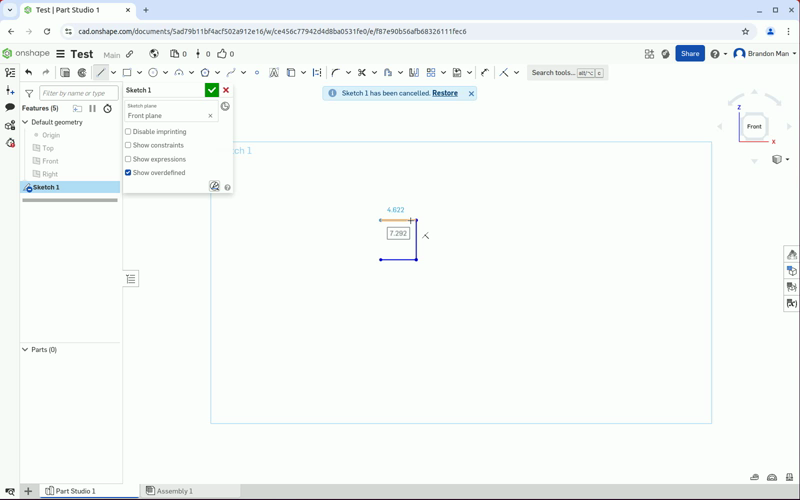
key_down(shift)
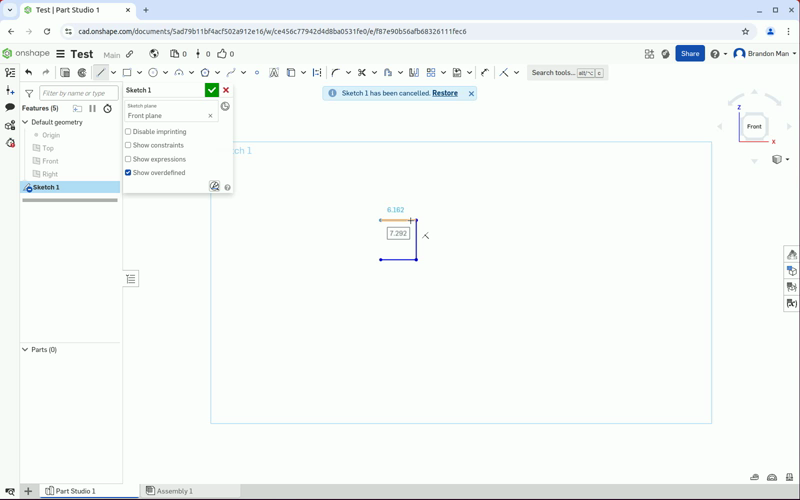
mouse_move(380, 259)
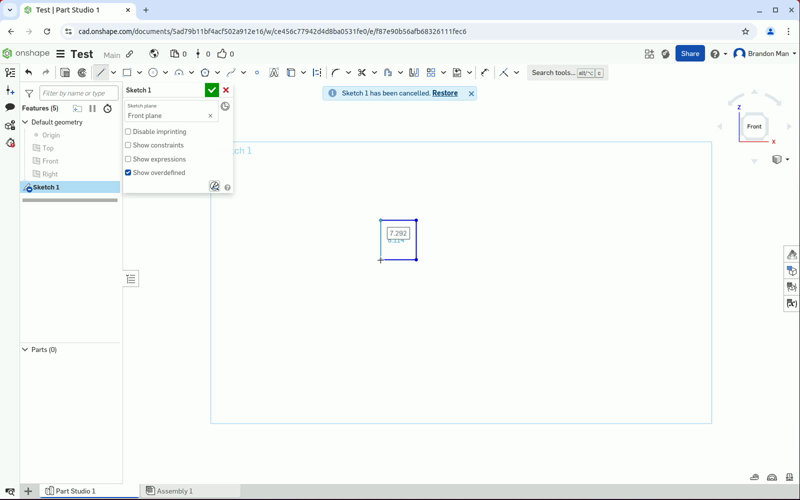
key_up(shift)
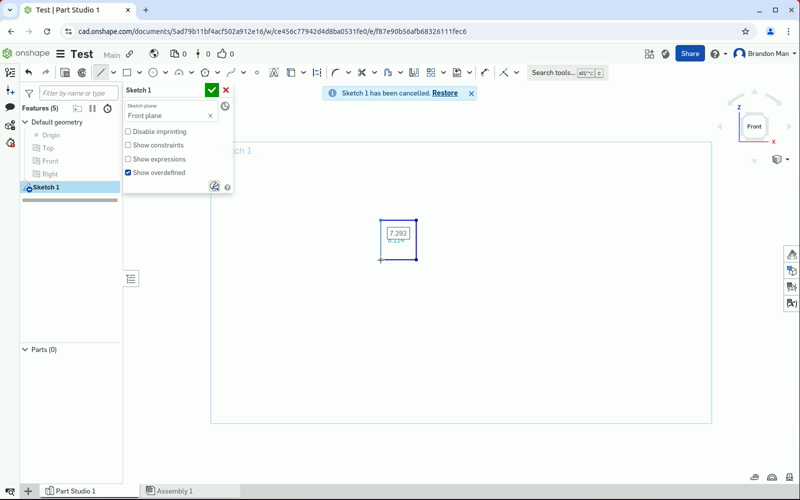
click(380, 259)
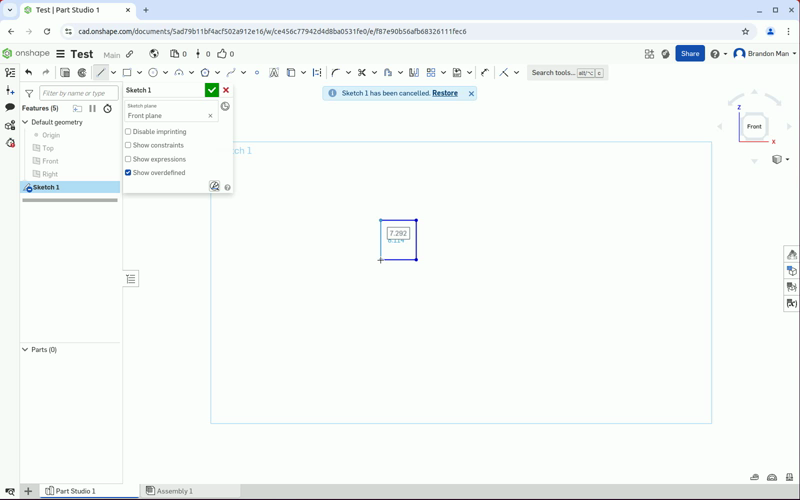
key(esc)
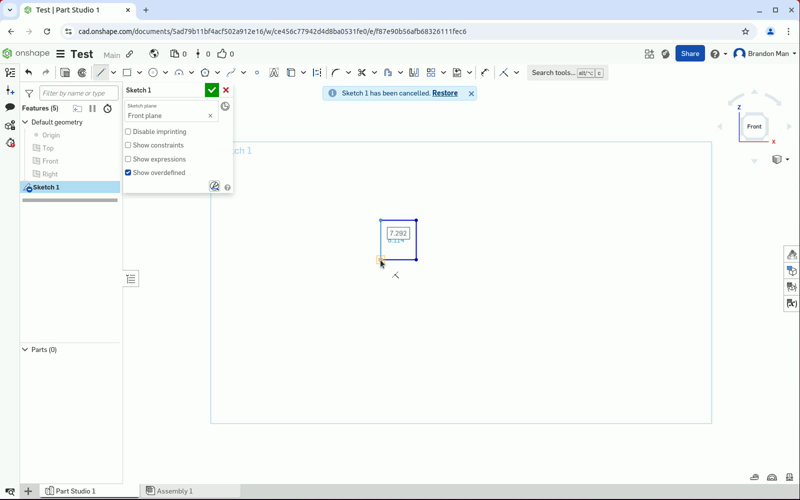
key(c)
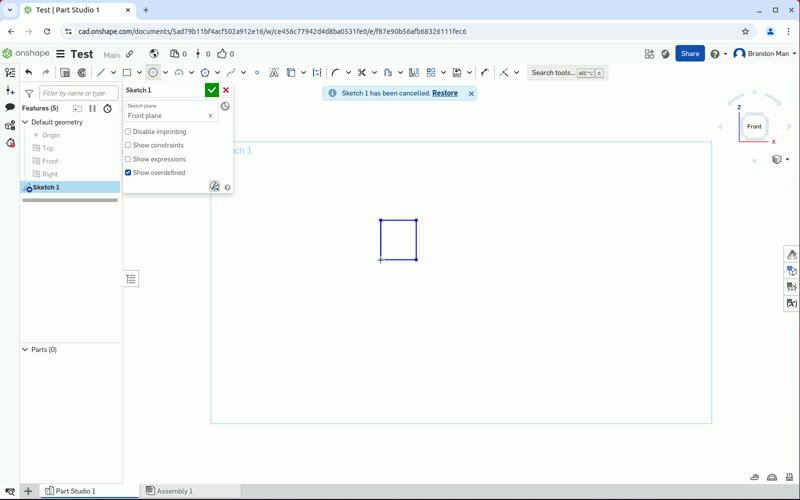
key_down(shift)
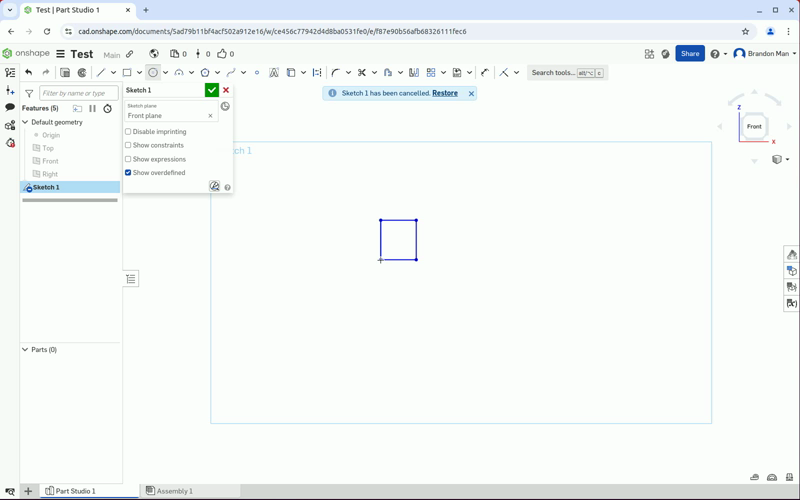
mouse_move(398, 240)
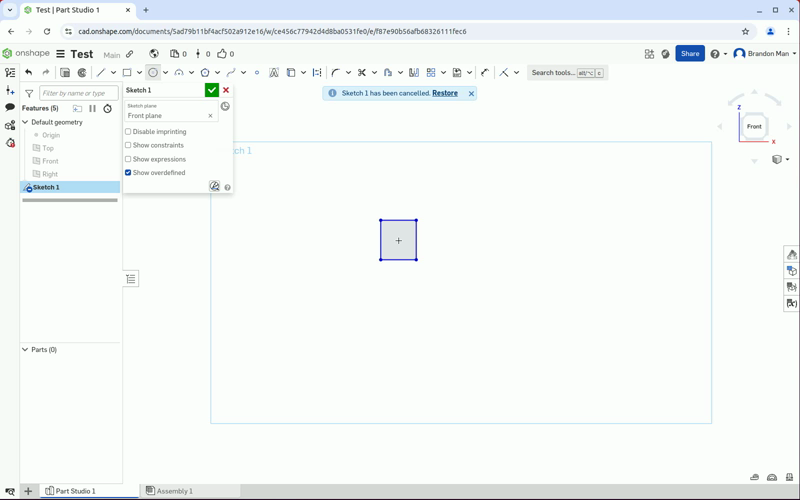
click(398, 240)
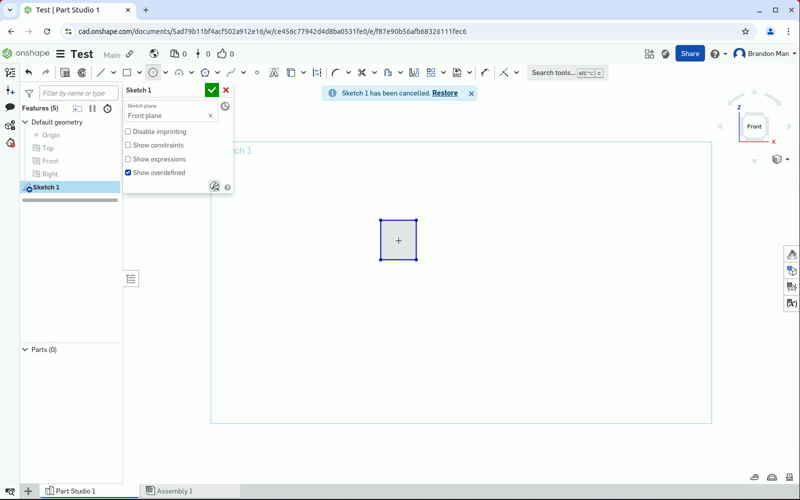
key_up(shift)
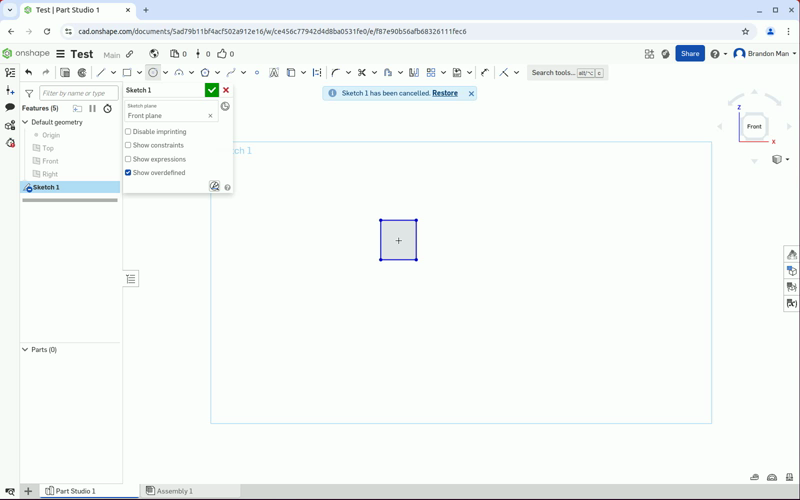
mouse_move(411, 240)
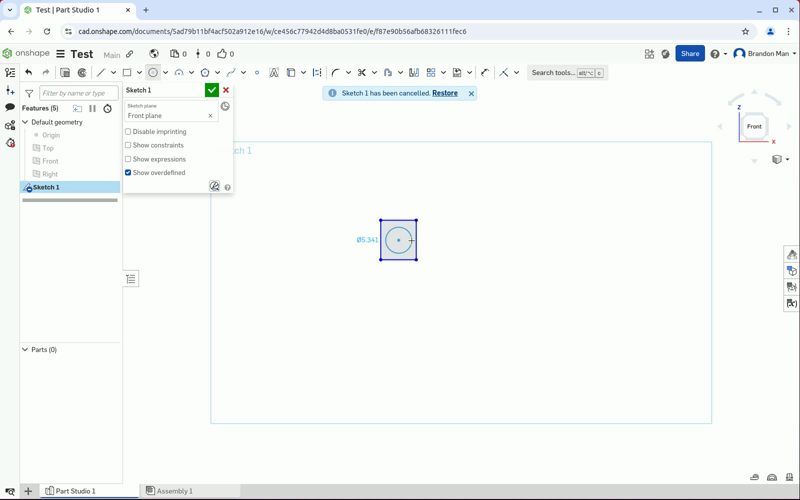
click(411, 240)
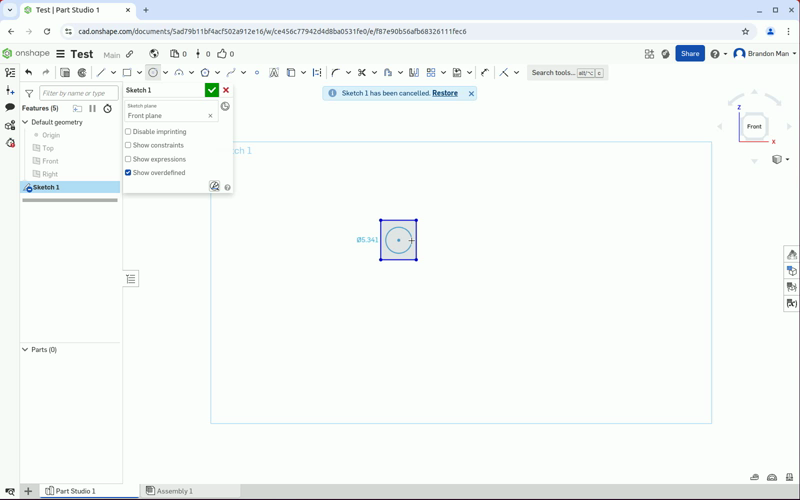
key(esc)
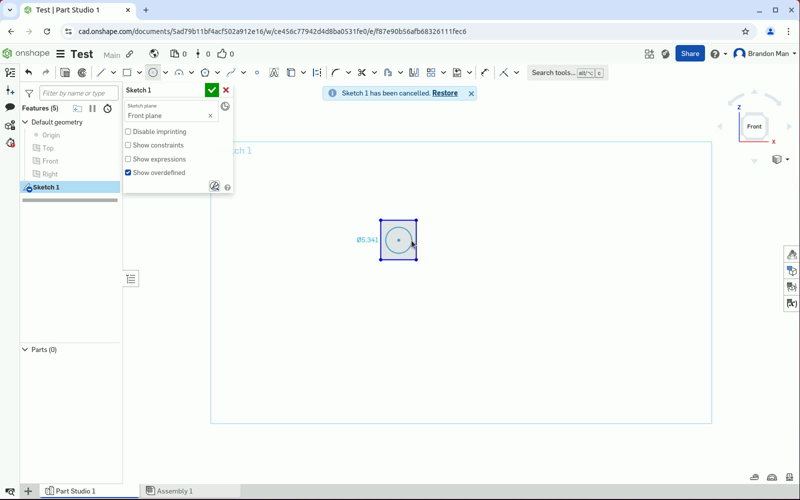
mouse_move(396, 223)
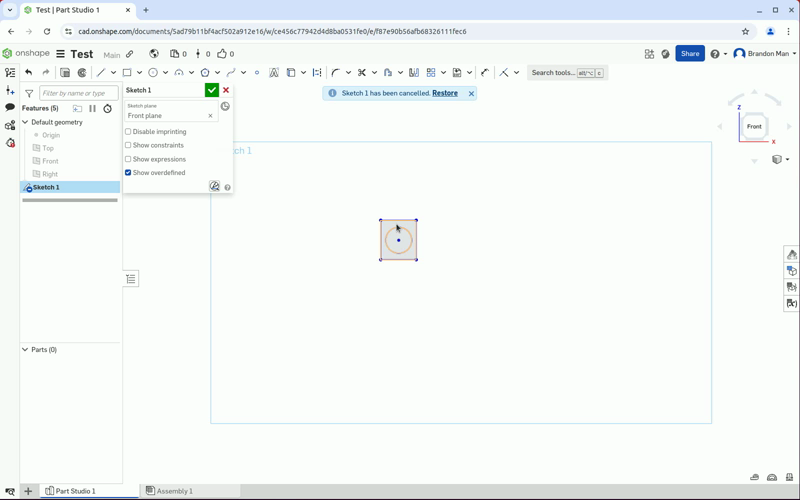
scroll(6)
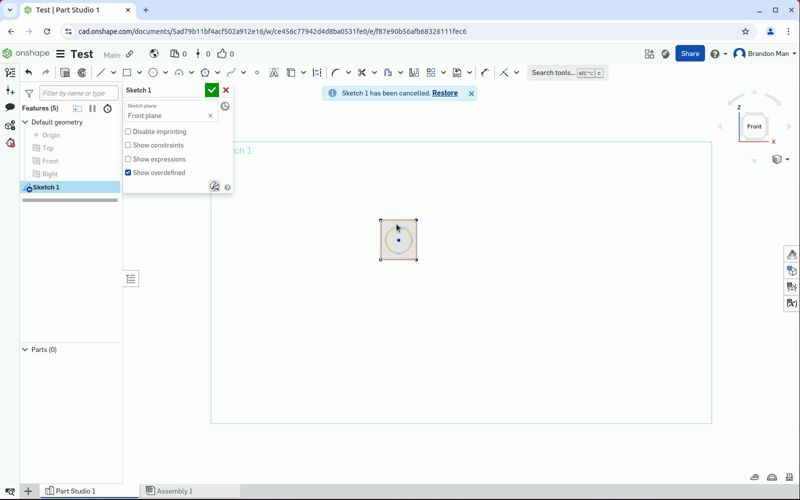
scroll(6)
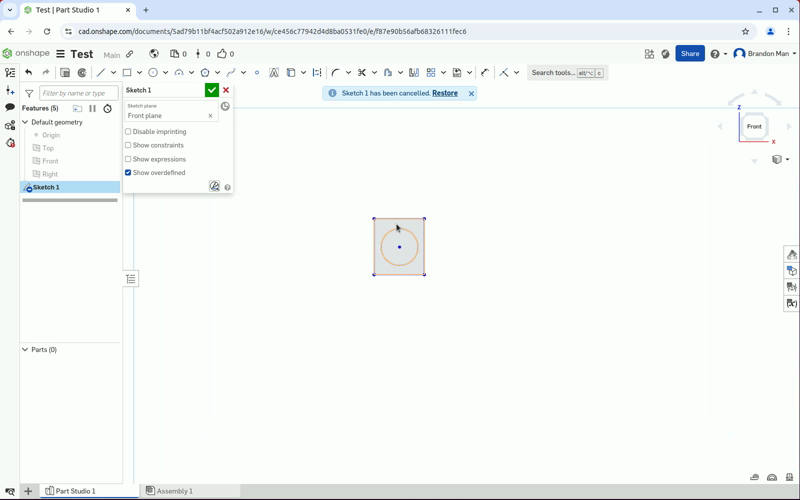
scroll(6)
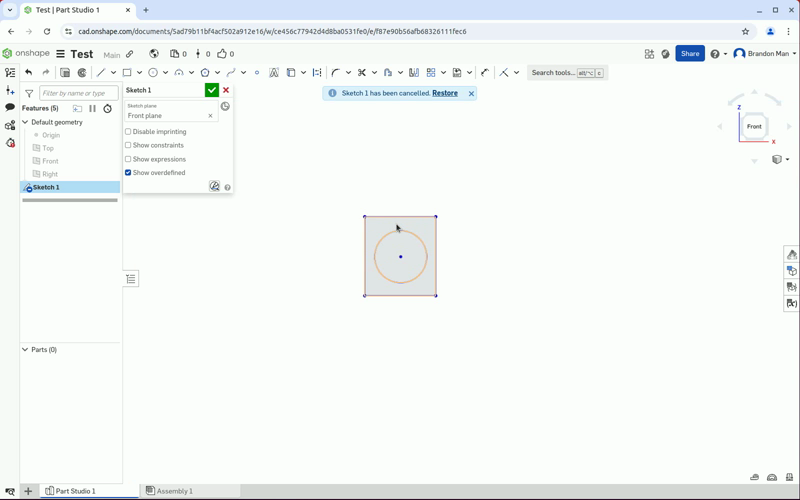
scroll(6)
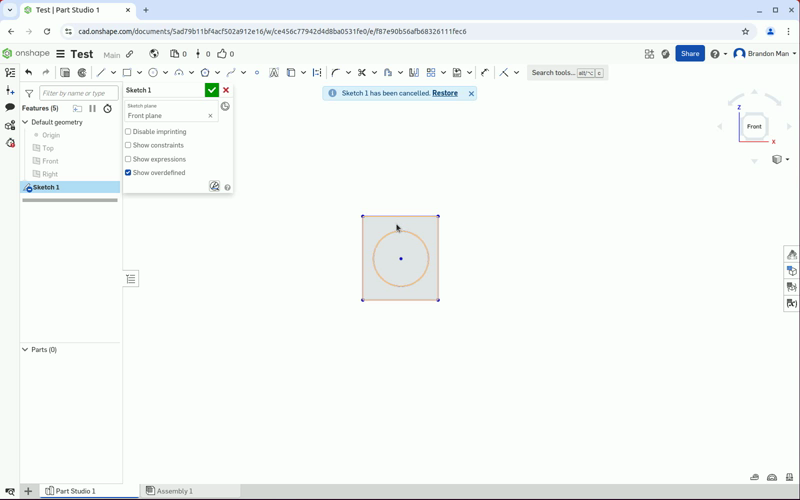
scroll(6)
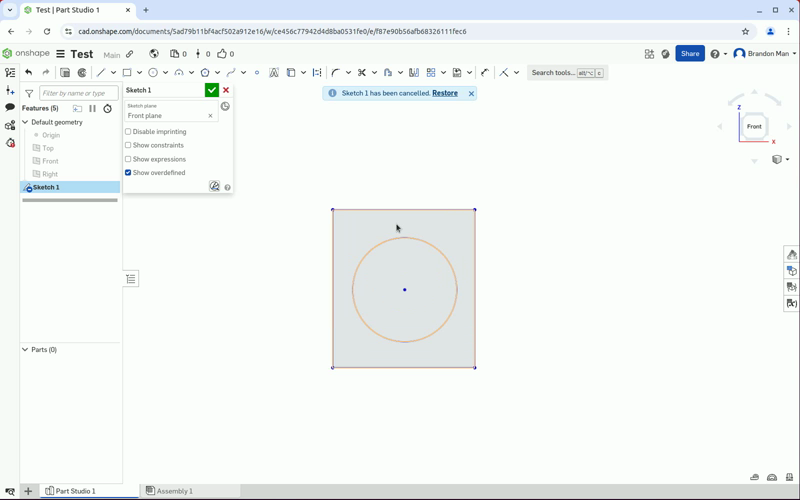
scroll(6)
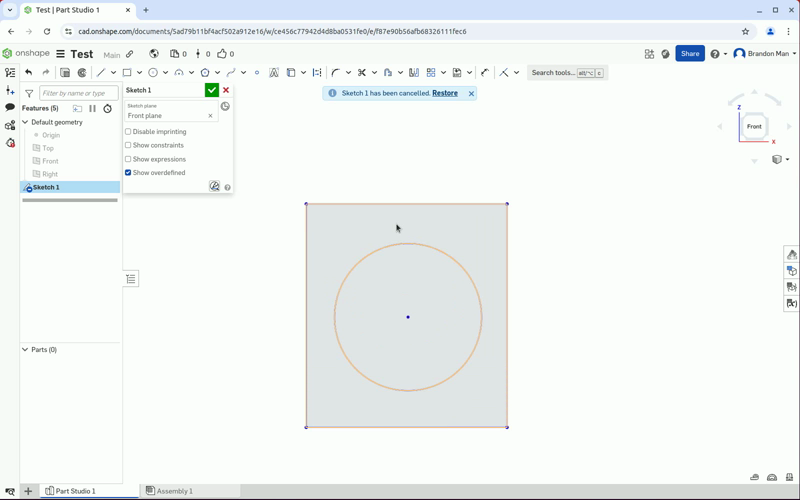
scroll(6)
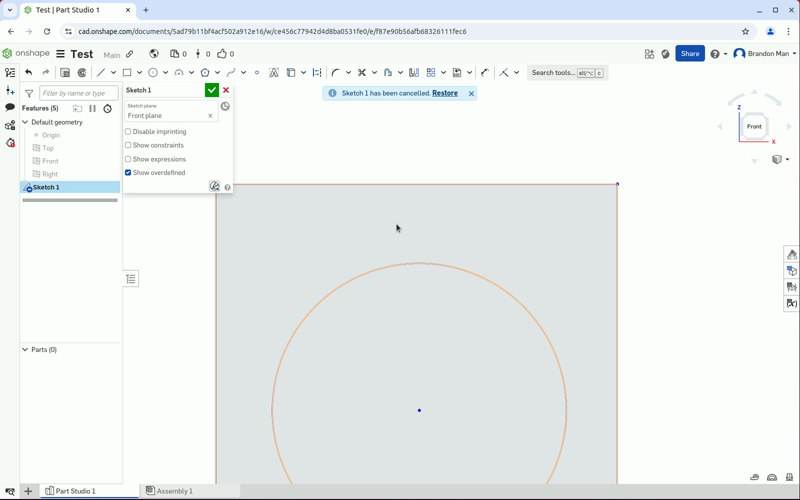
click(396, 223)
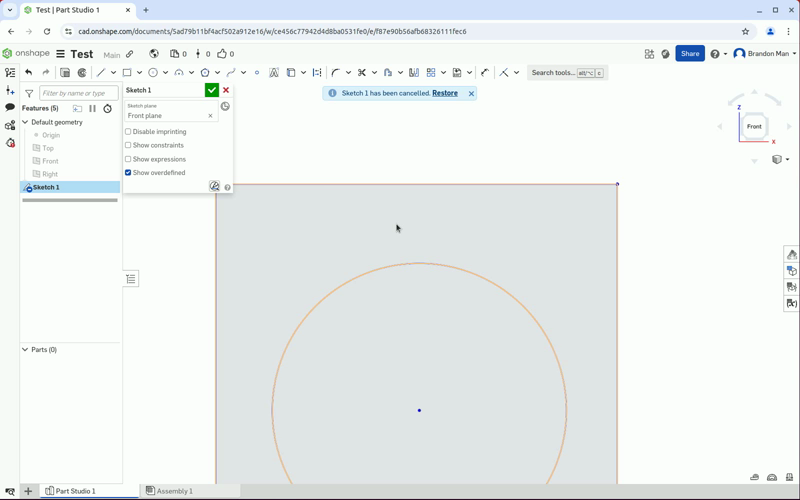
scroll(-6)
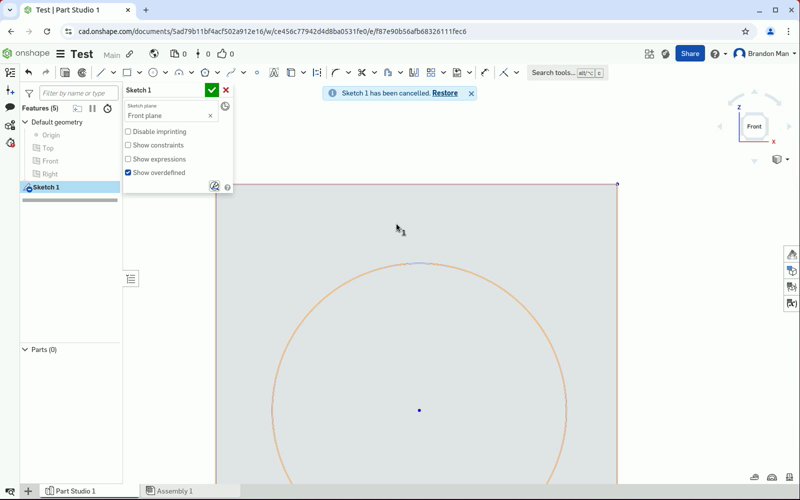
scroll(-6)
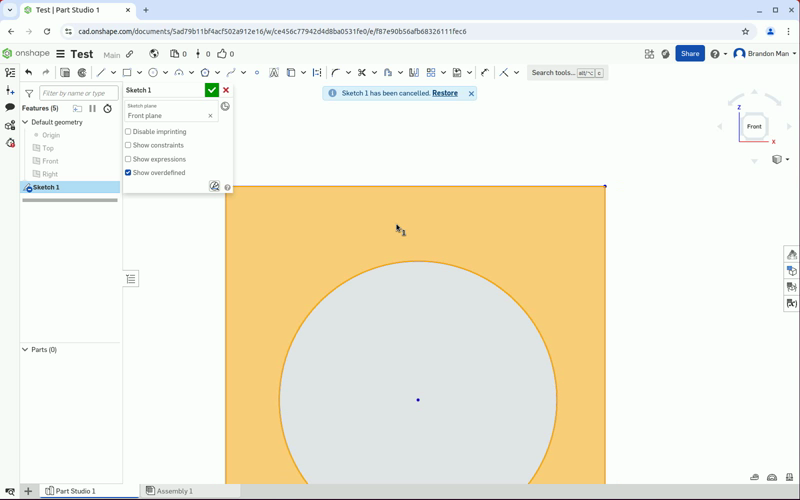
scroll(-6)
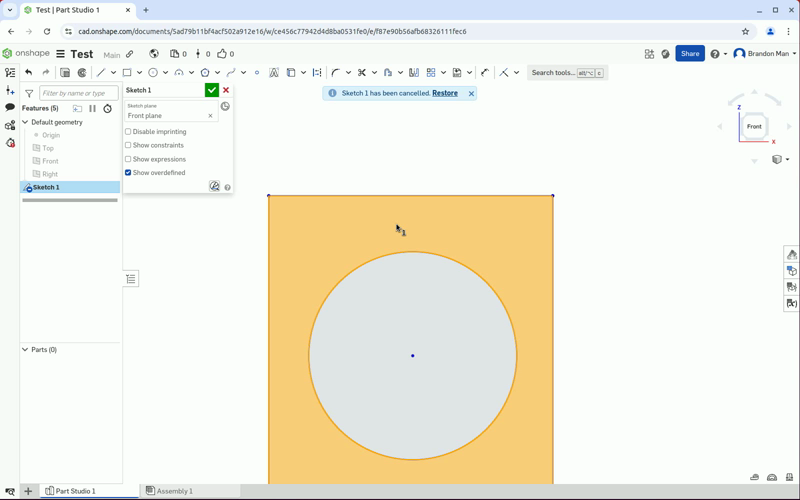
scroll(-6)
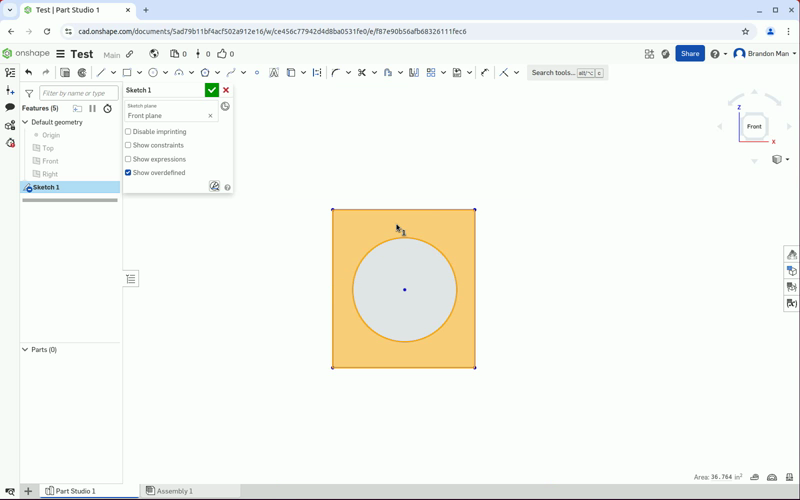
scroll(-6)
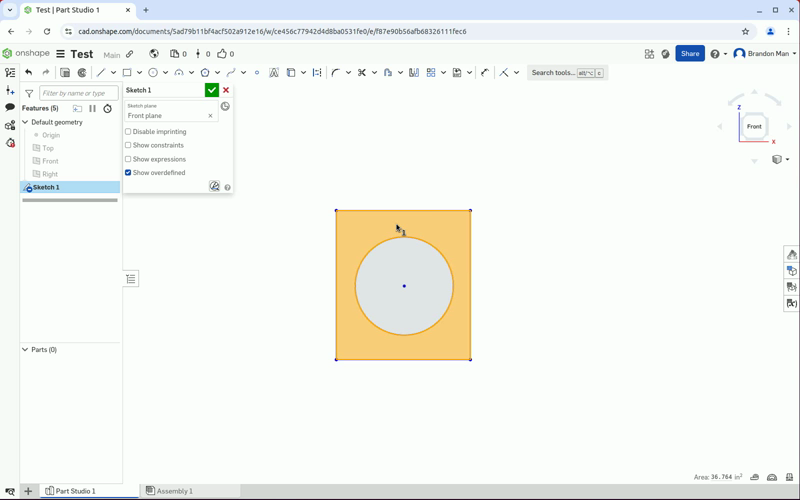
scroll(-6)
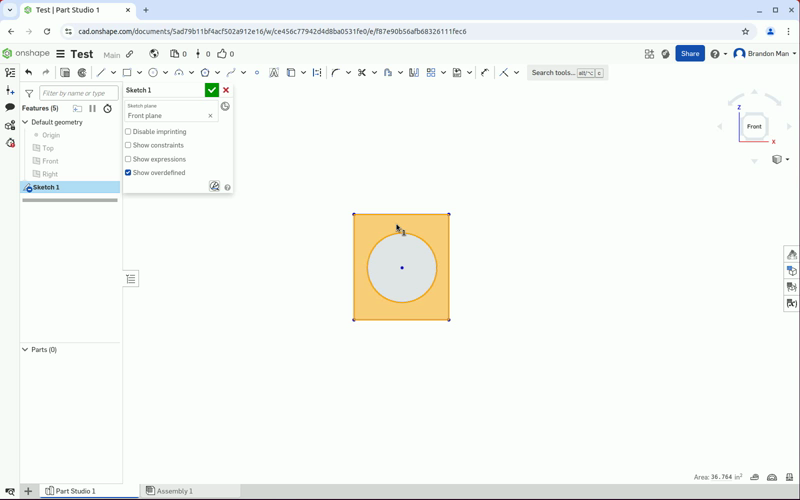
scroll(-6)
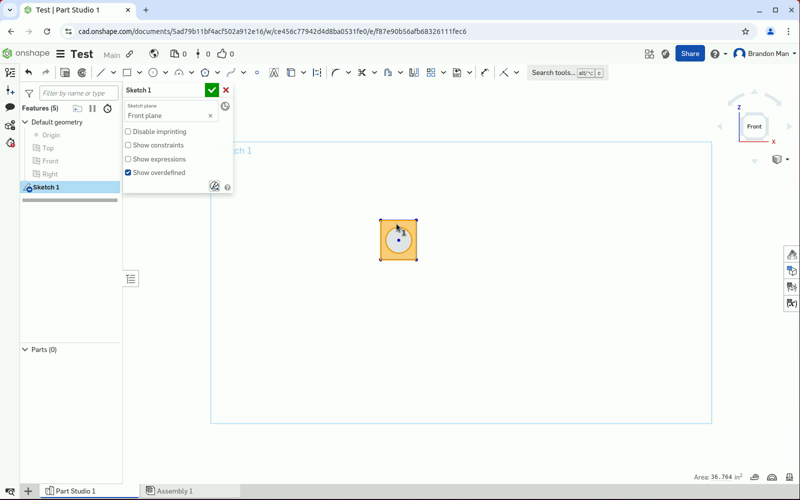
mouse_move(73, 352)
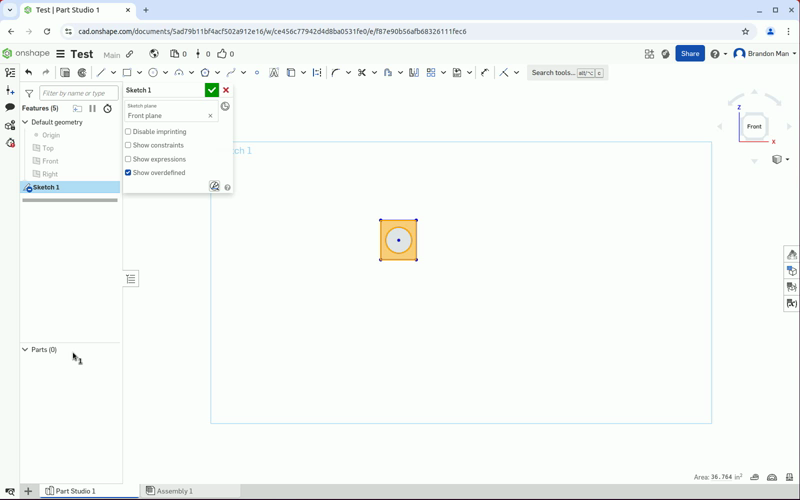
key(shift+y)
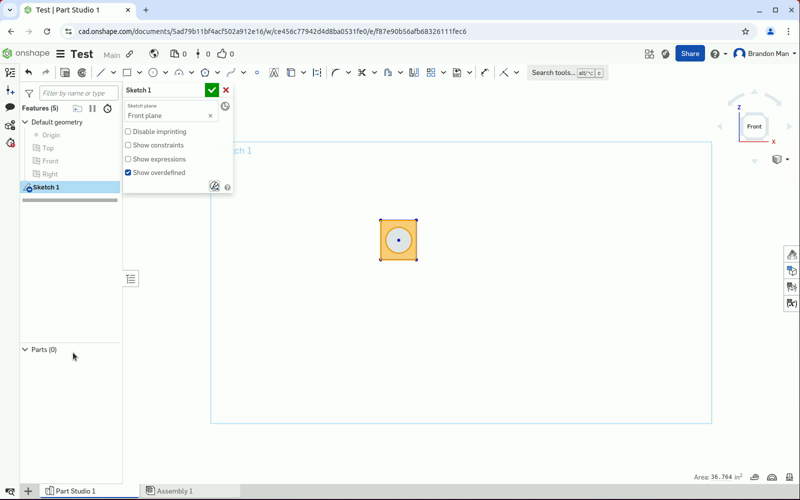
key(shift+e)
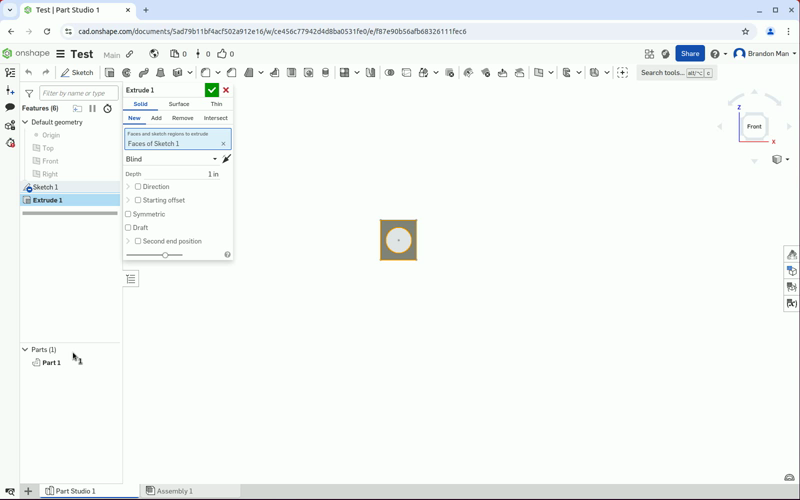
mouse_move(143, 106)
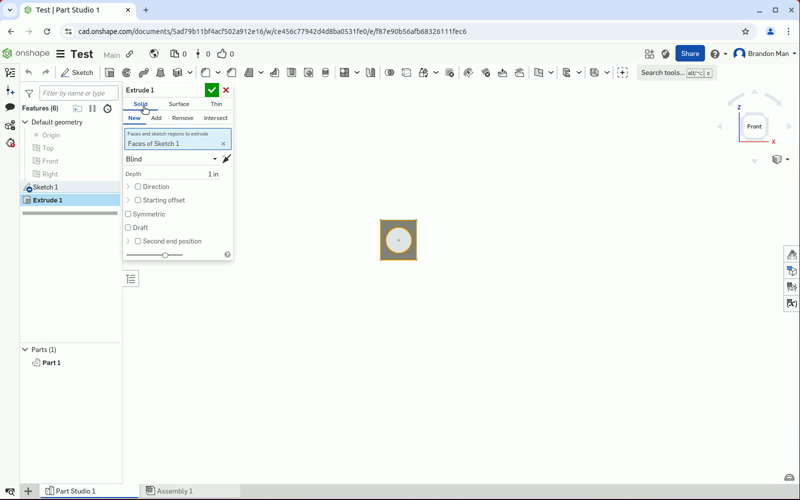
click(143, 106)
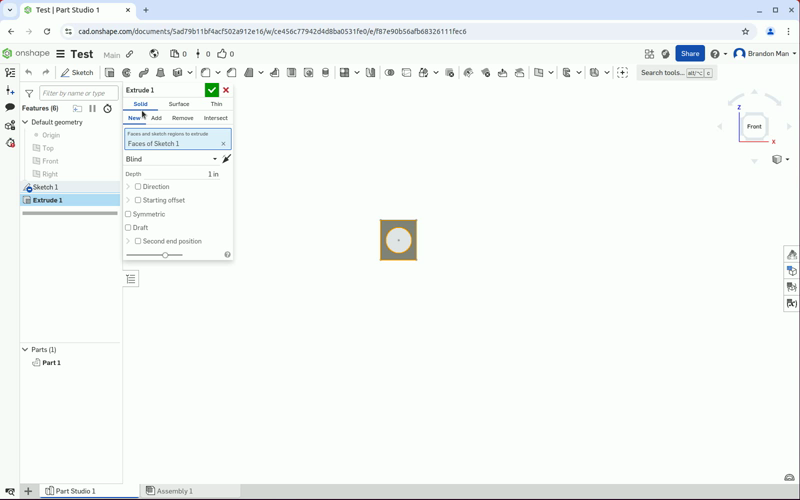
mouse_move(137, 120)
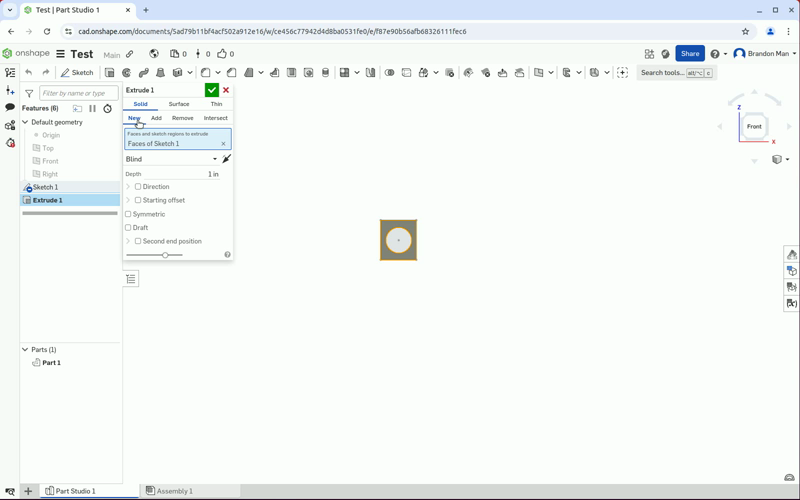
click(137, 120)
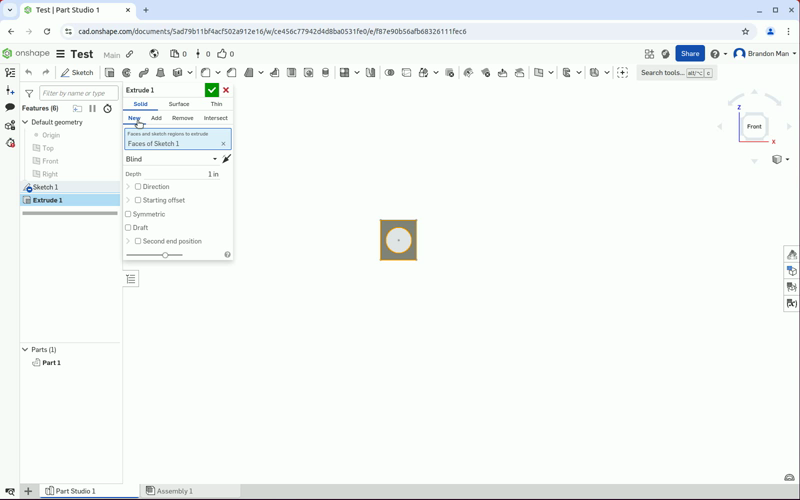
key(tab, 4)
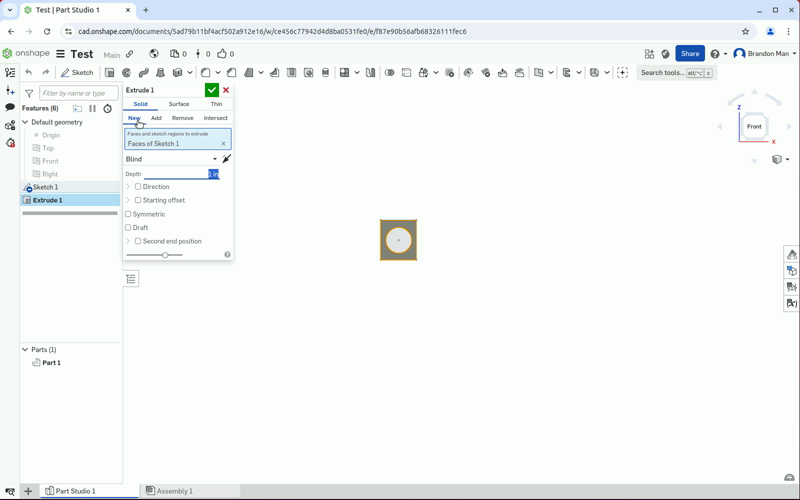
text(10.351)
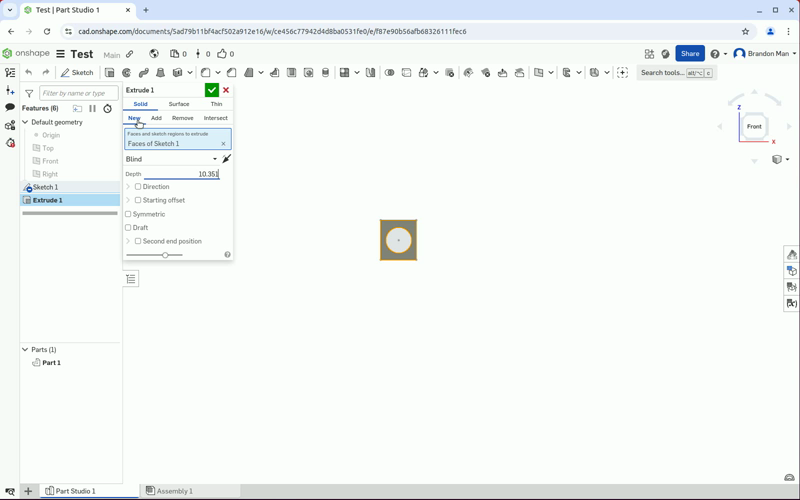
key(enter)
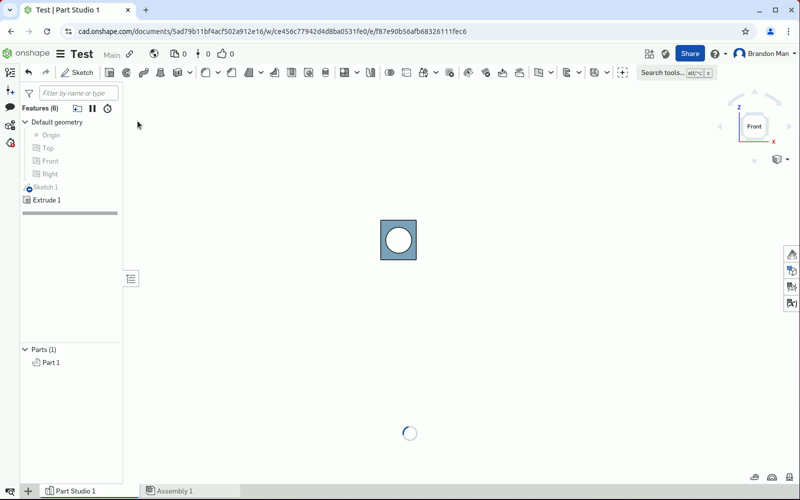
key(shift+h)
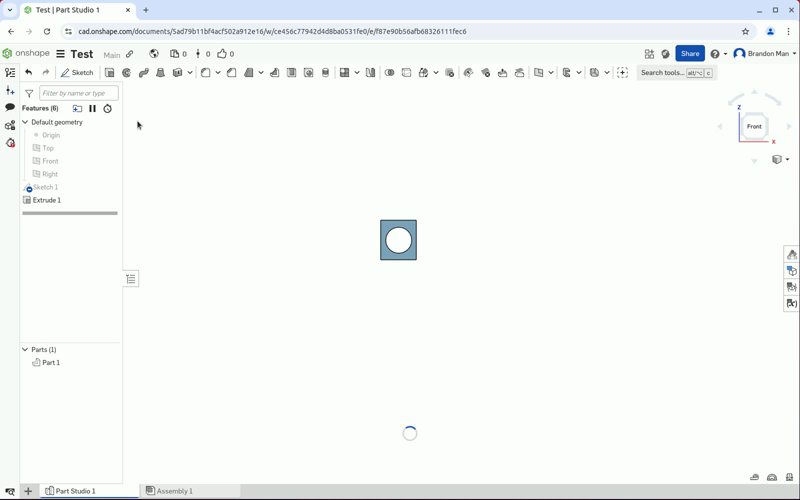
key(shift+h)
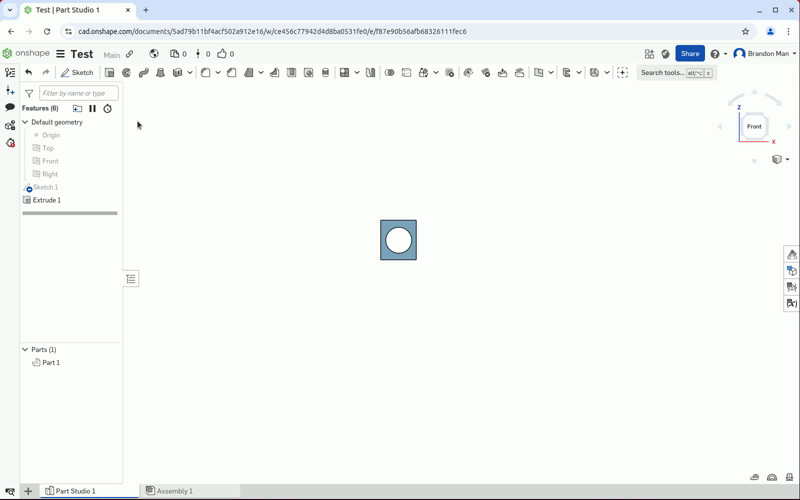
mouse_move(73, 189)
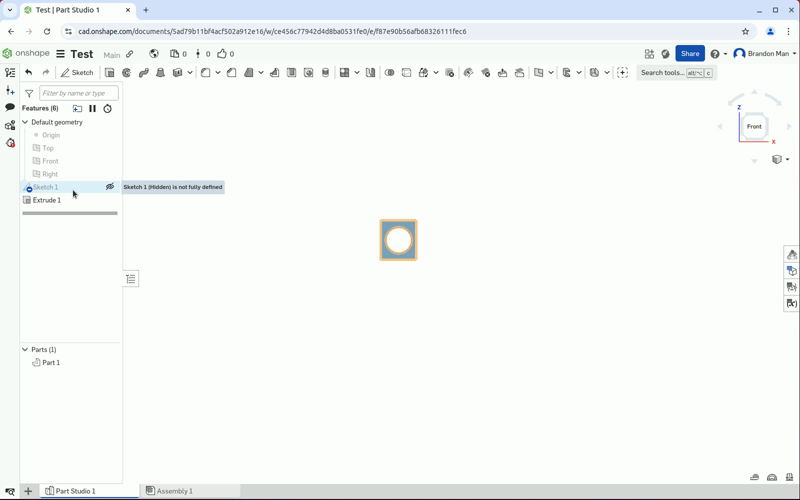
click(73, 189)
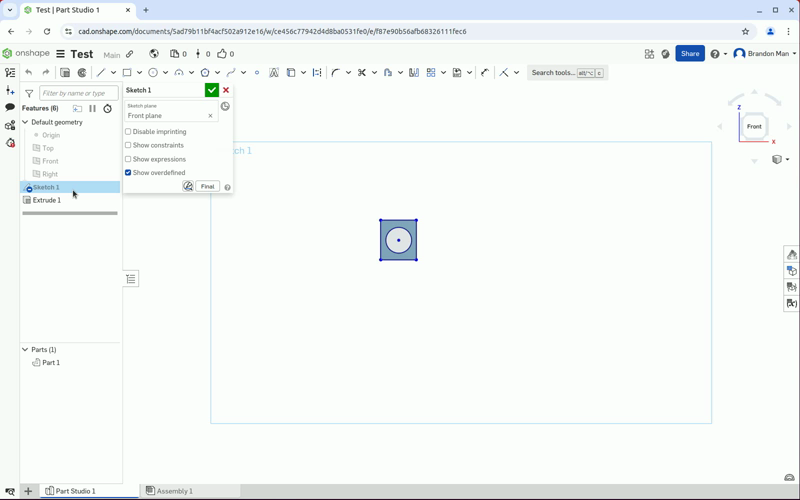
mouse_move(229, 92)
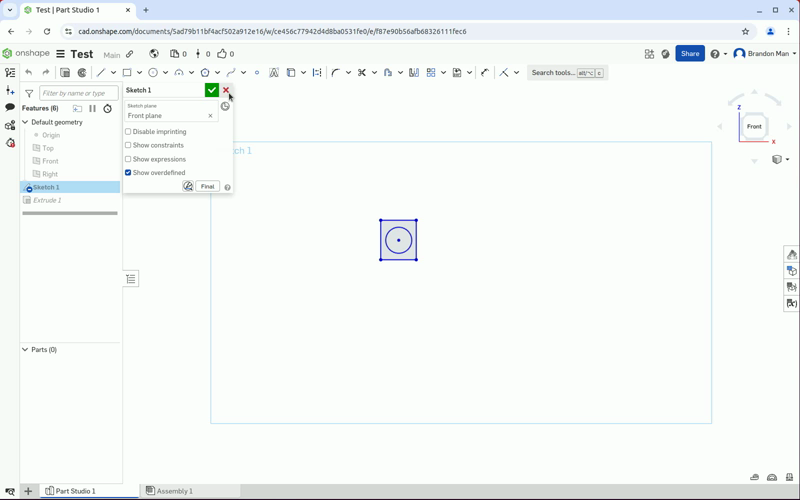
click(229, 92)
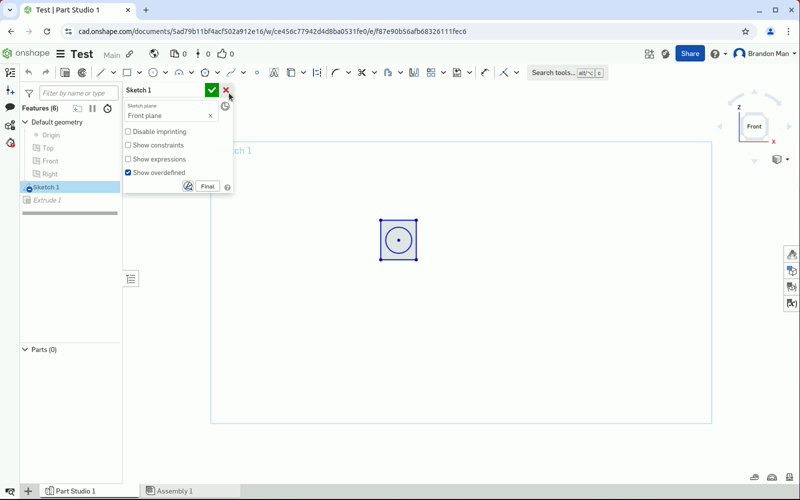
key(shift+s)
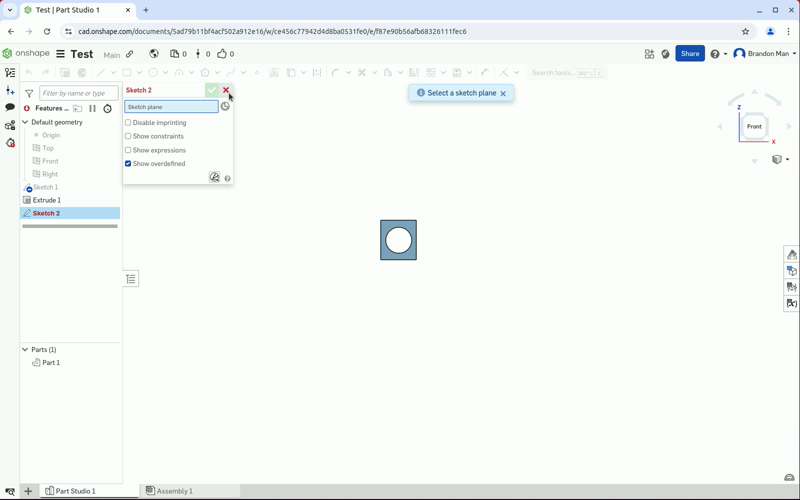
mouse_move(73, 163)
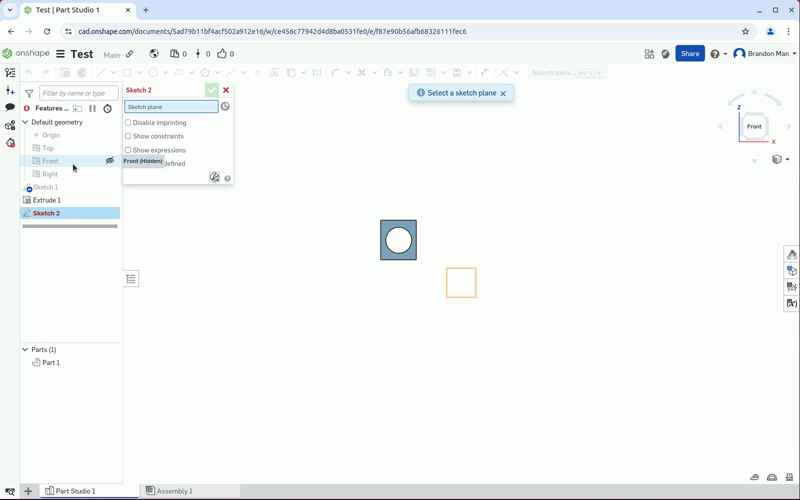
click(73, 163)
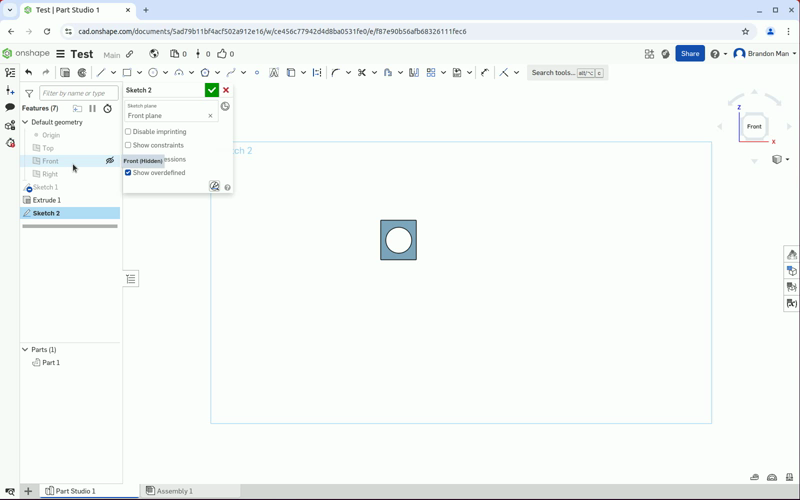
mouse_move(73, 352)
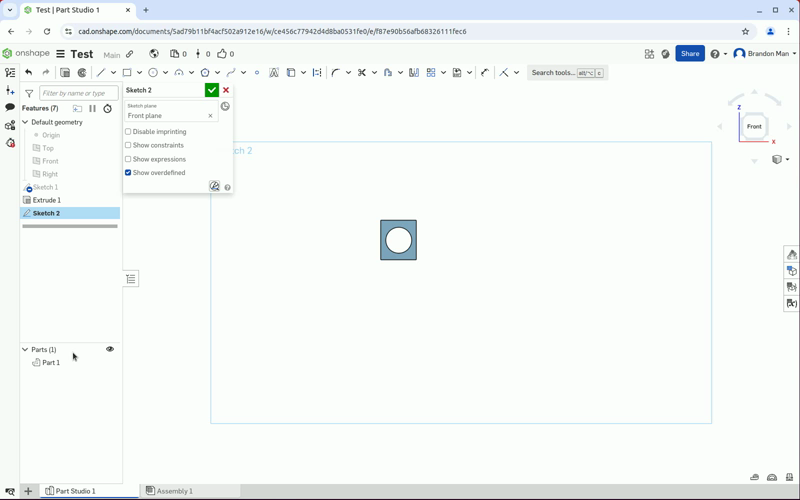
key(y)
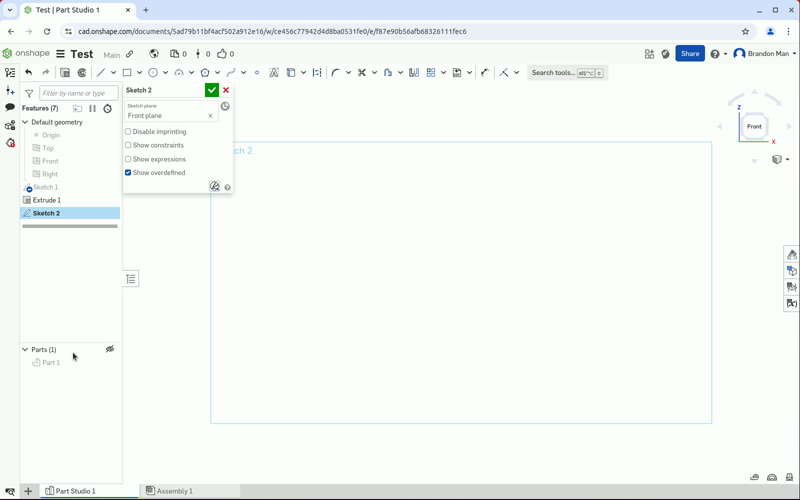
key(l)
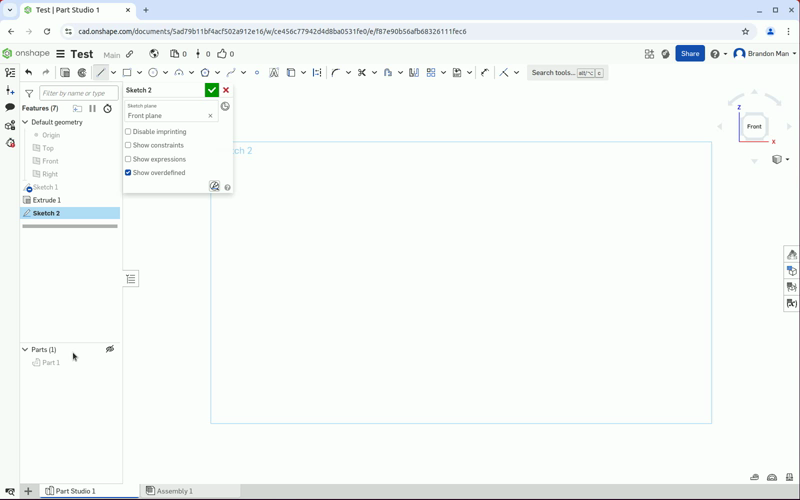
key_down(shift)
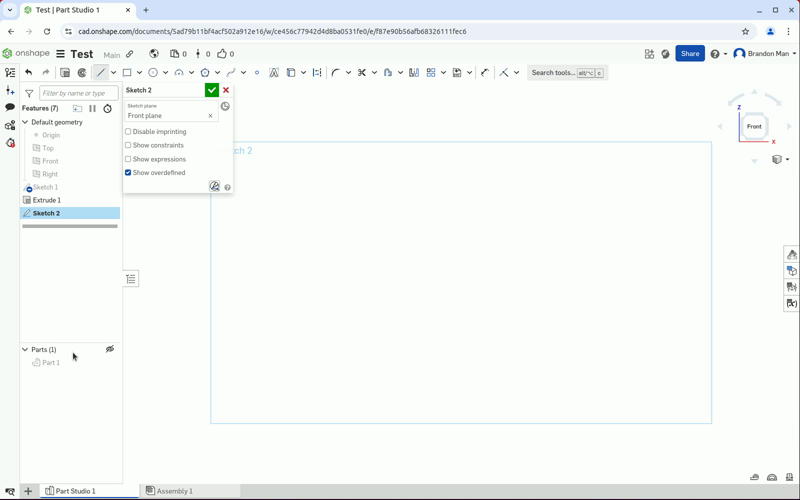
mouse_move(413, 252)
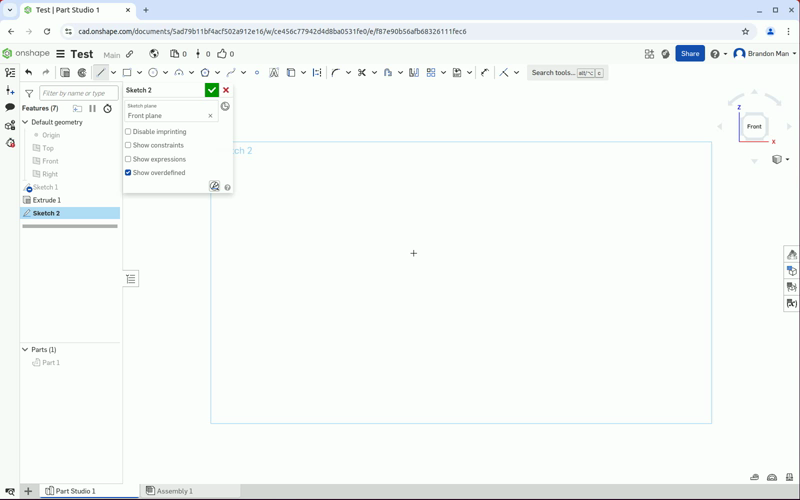
click(413, 252)
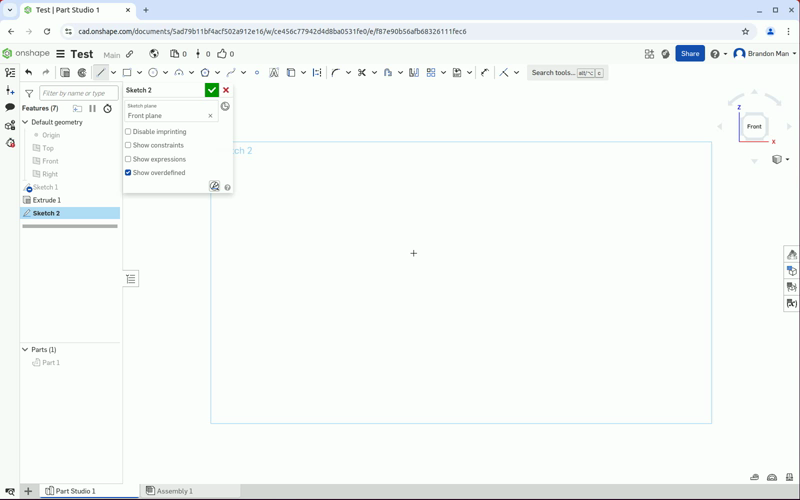
key_up(shift)
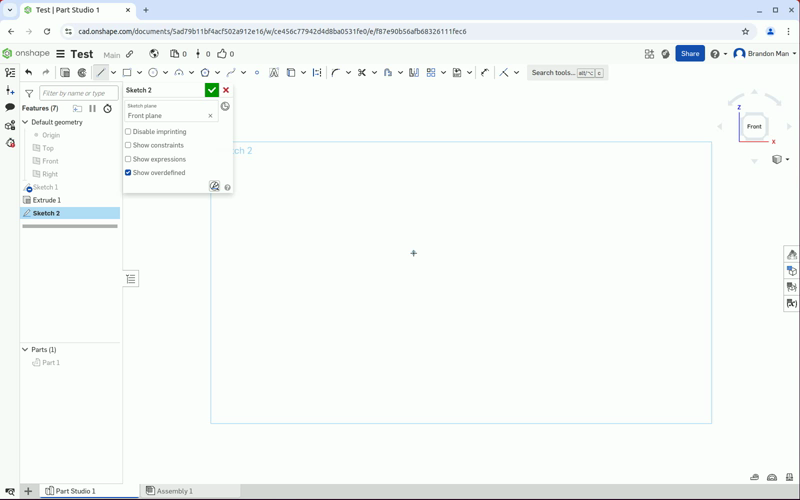
key_down(shift)
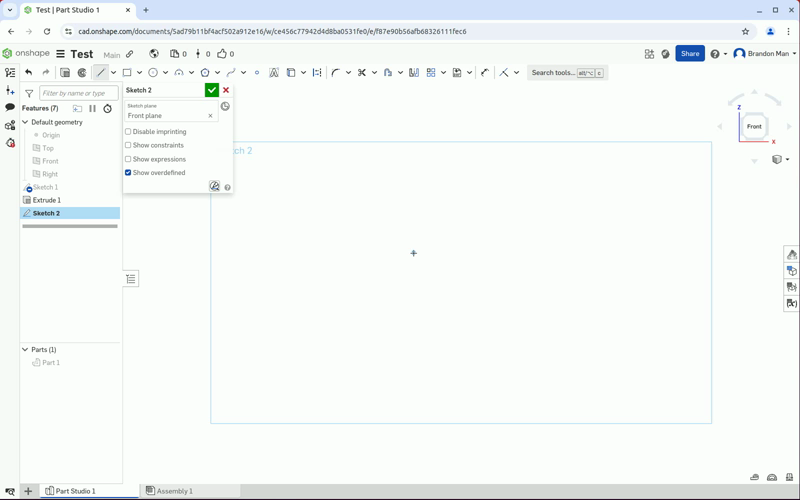
mouse_move(444, 252)
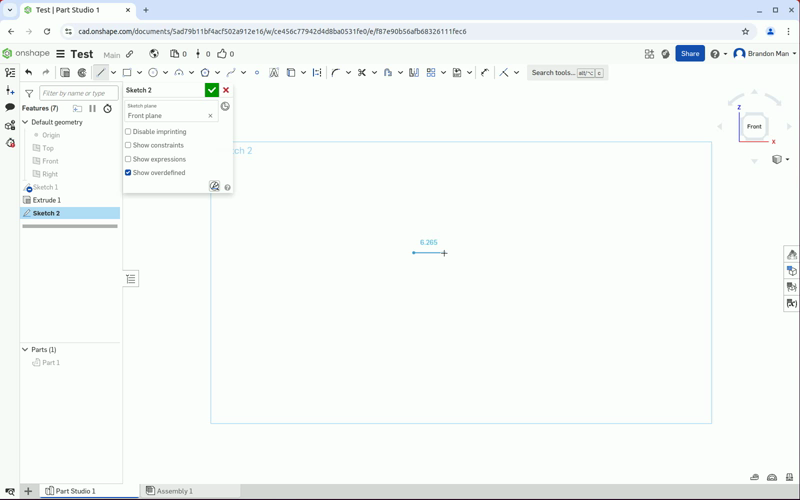
mouse_move(445, 252)
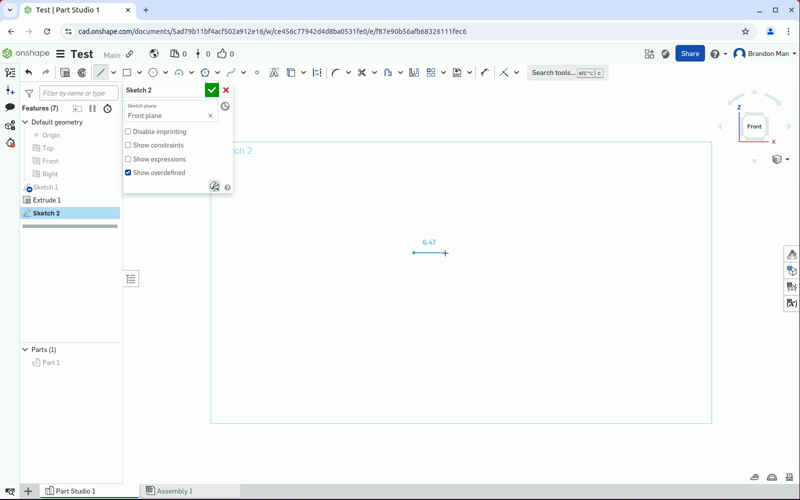
click(445, 252)
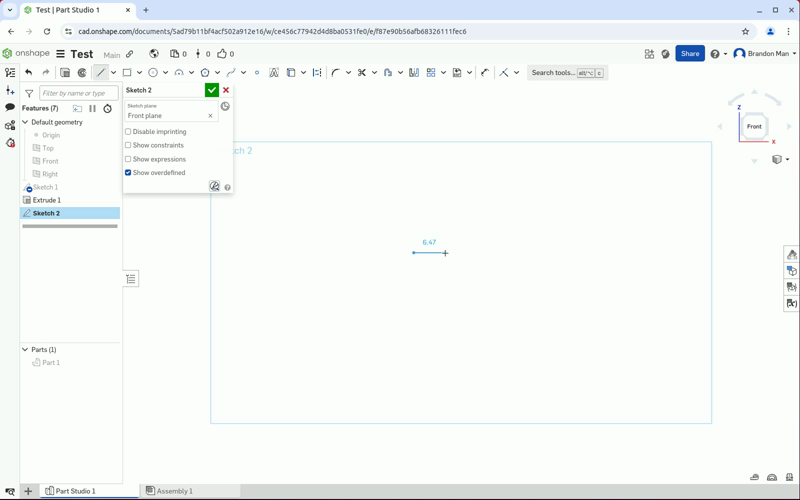
key_up(shift)
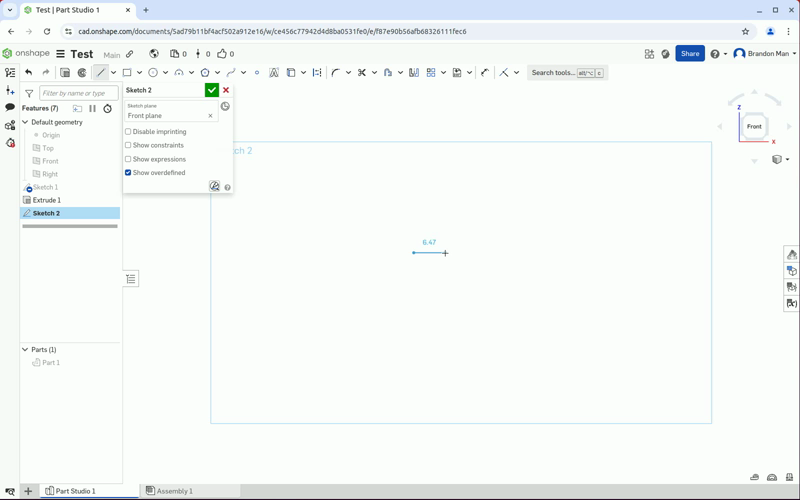
key_down(shift)
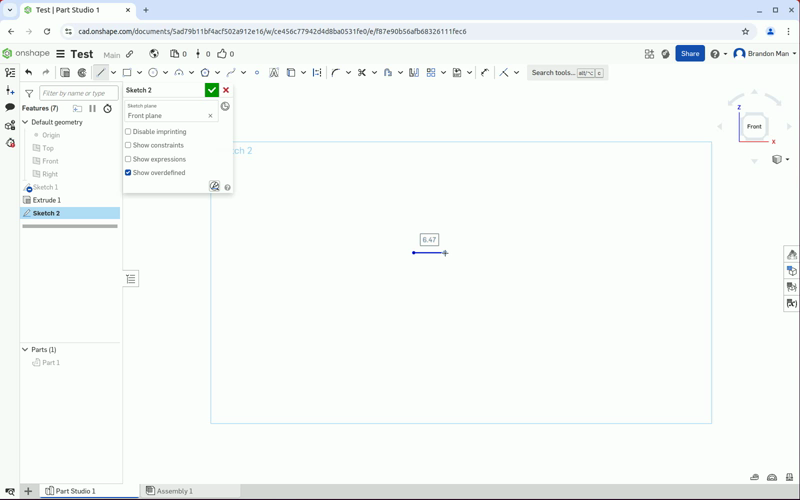
mouse_move(475, 252)
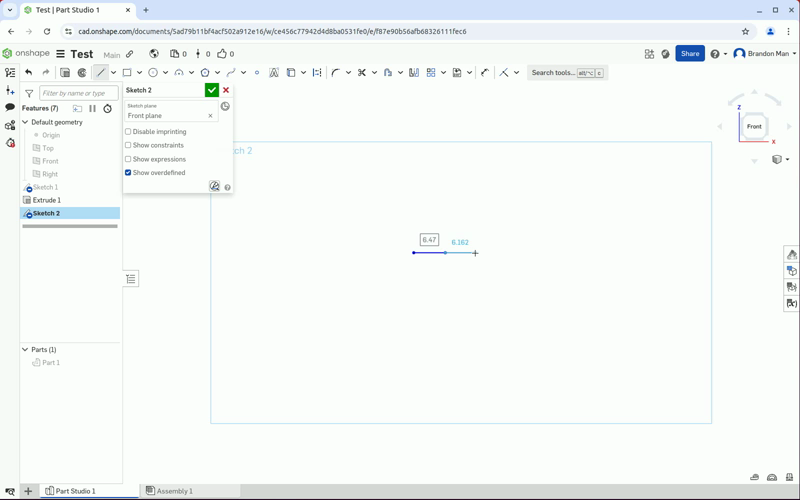
mouse_move(447, 252)
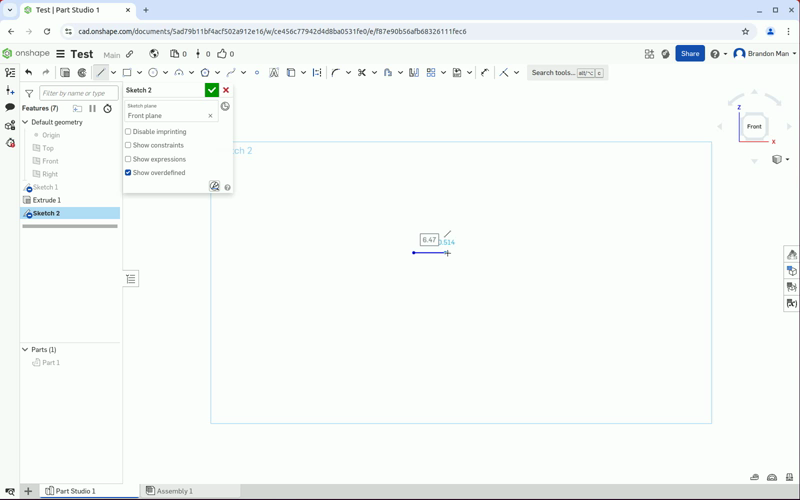
scroll(6)
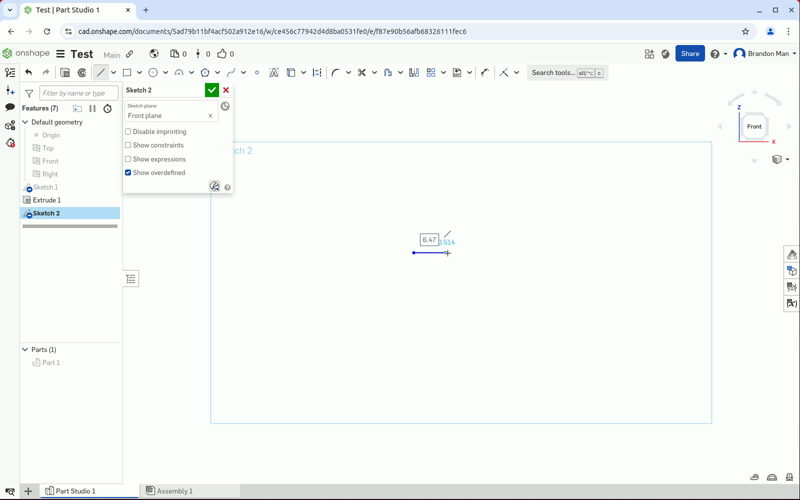
scroll(6)
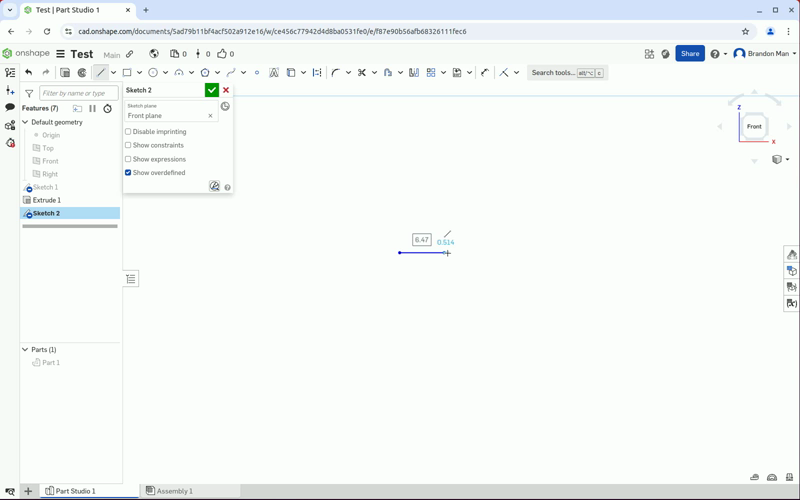
scroll(6)
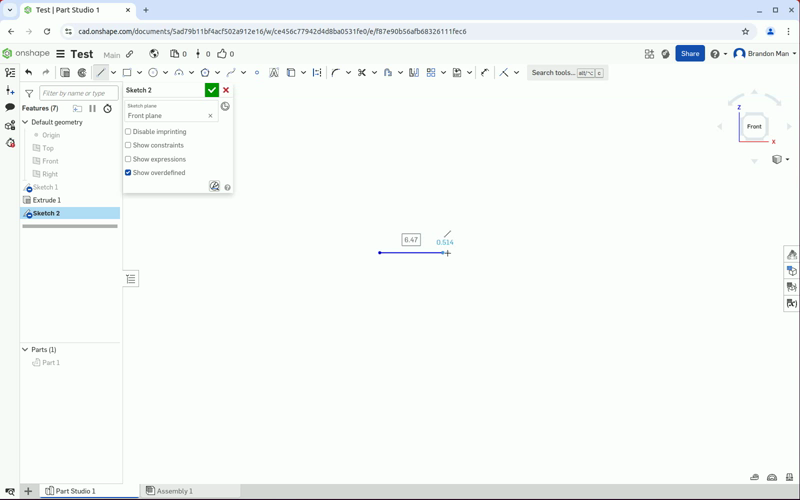
scroll(6)
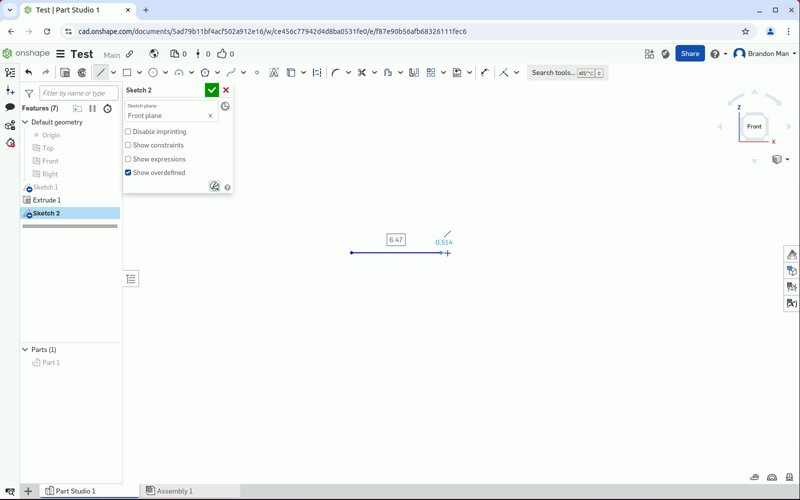
scroll(6)
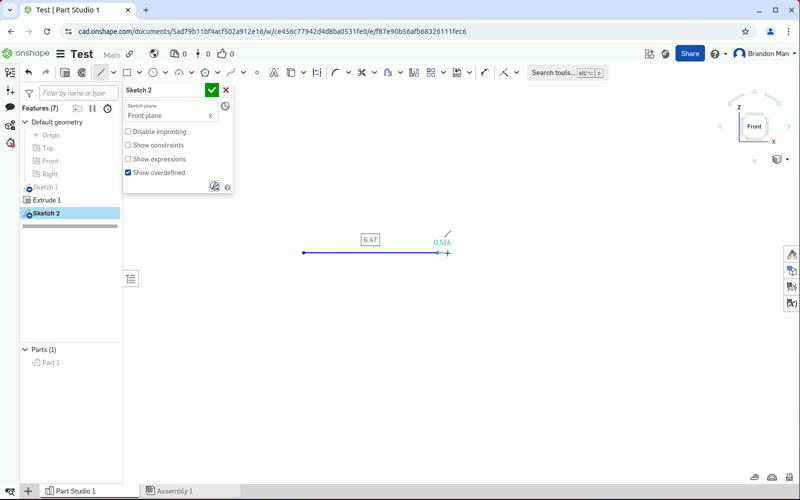
scroll(6)
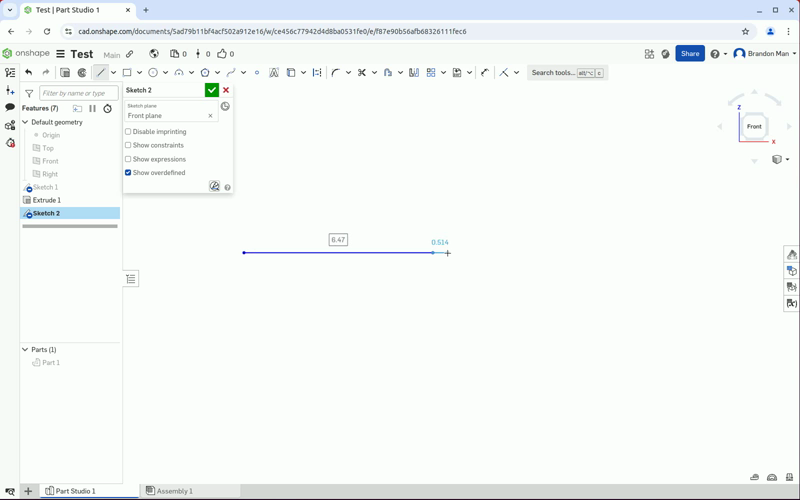
scroll(6)
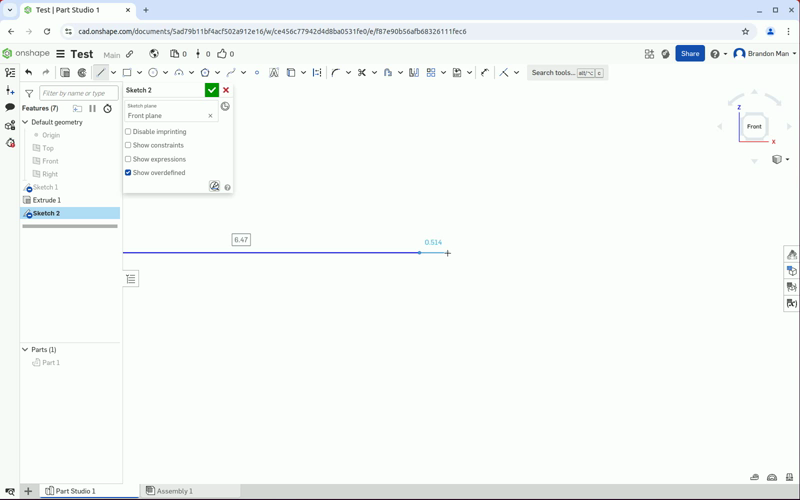
click(447, 252)
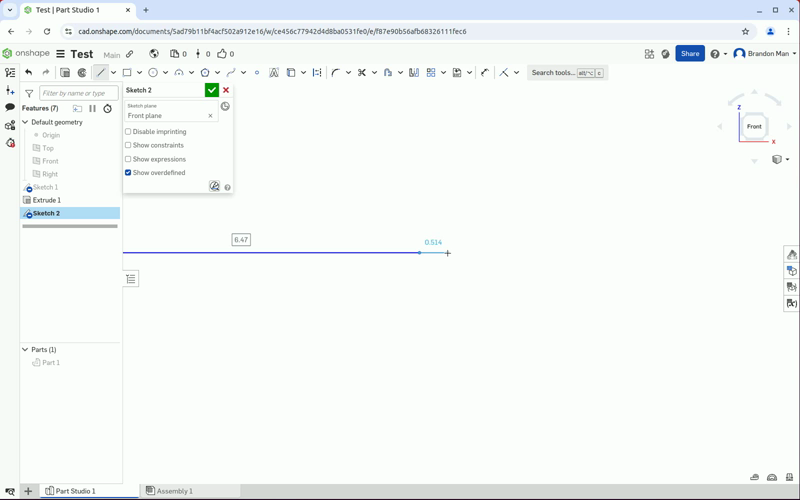
scroll(-6)
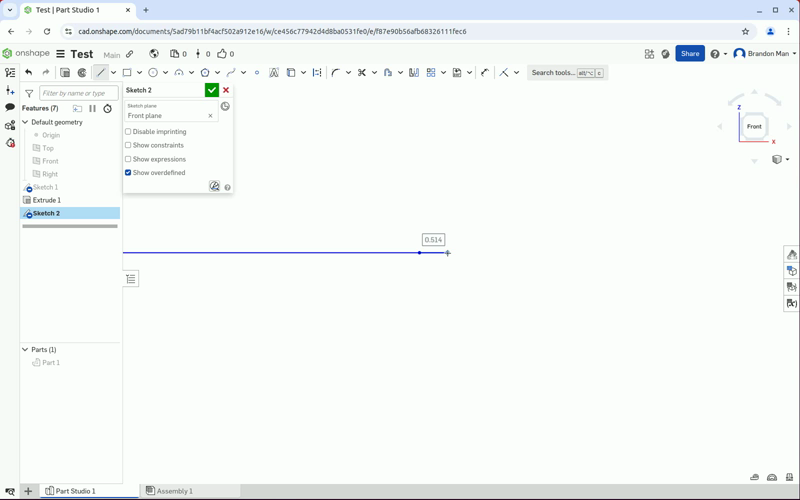
scroll(-6)
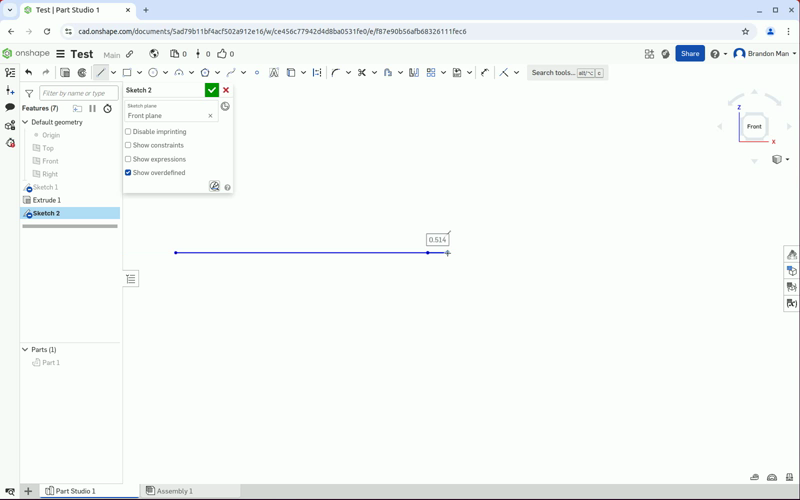
scroll(-6)
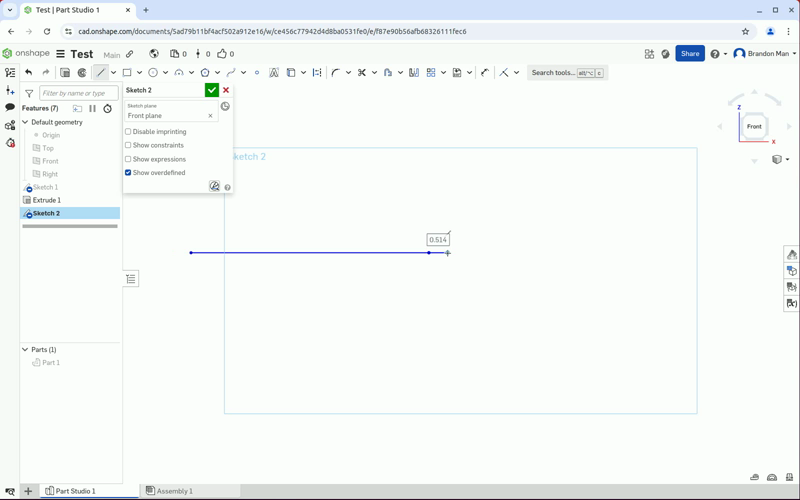
scroll(-6)
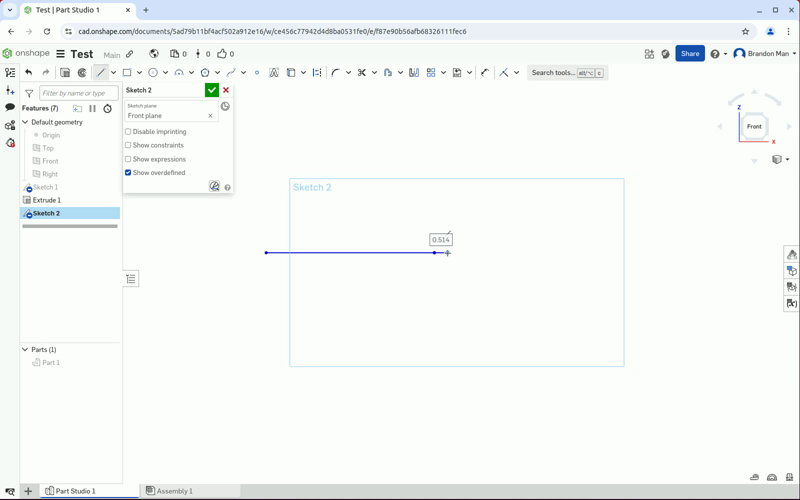
scroll(-6)
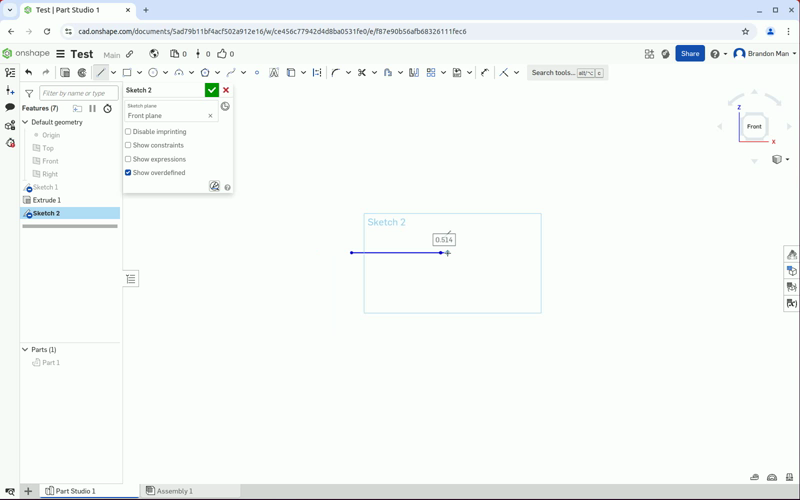
scroll(-6)
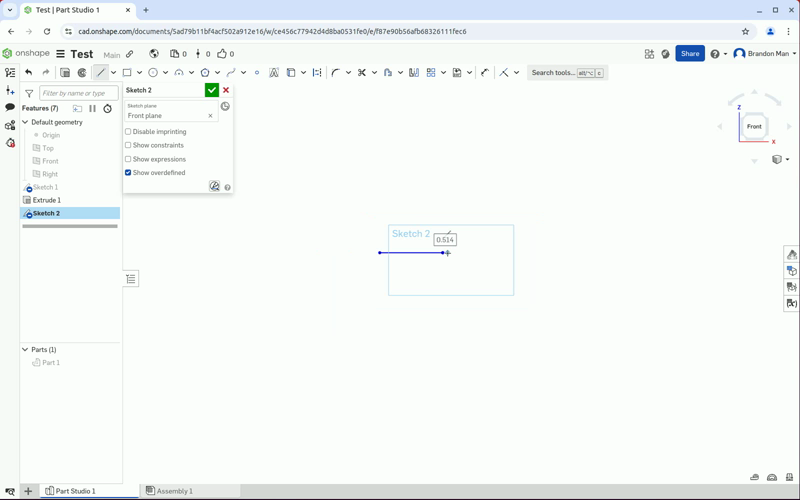
scroll(-6)
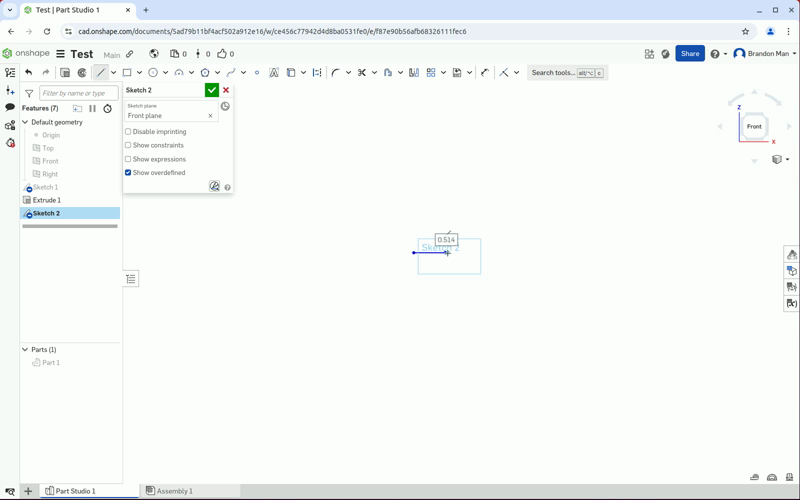
key_up(shift)
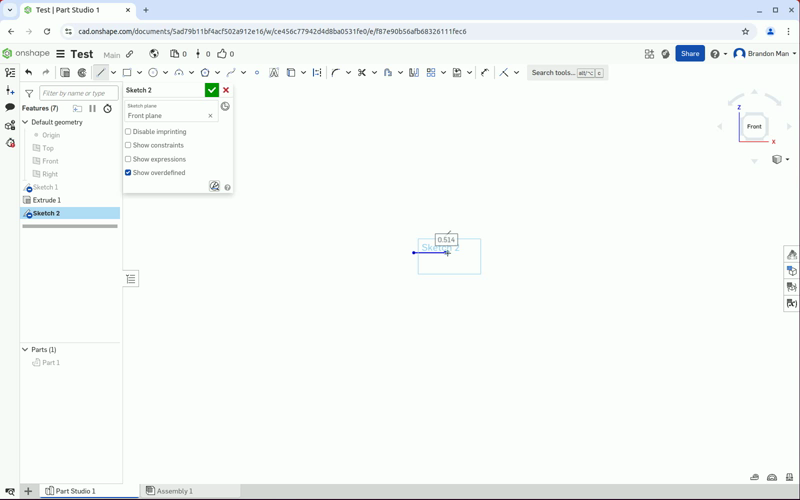
key_down(shift)
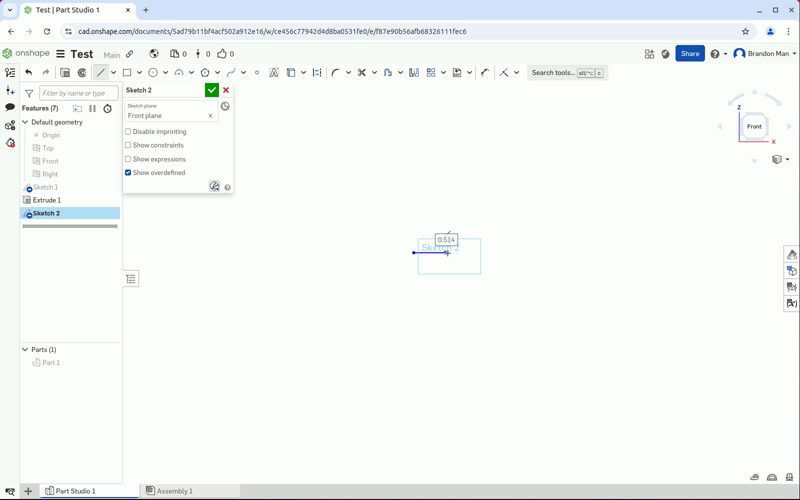
mouse_move(477, 252)
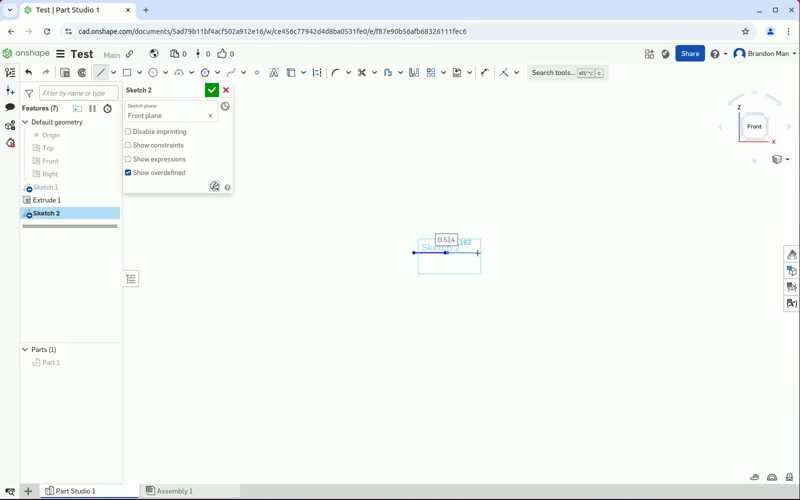
mouse_move(447, 218)
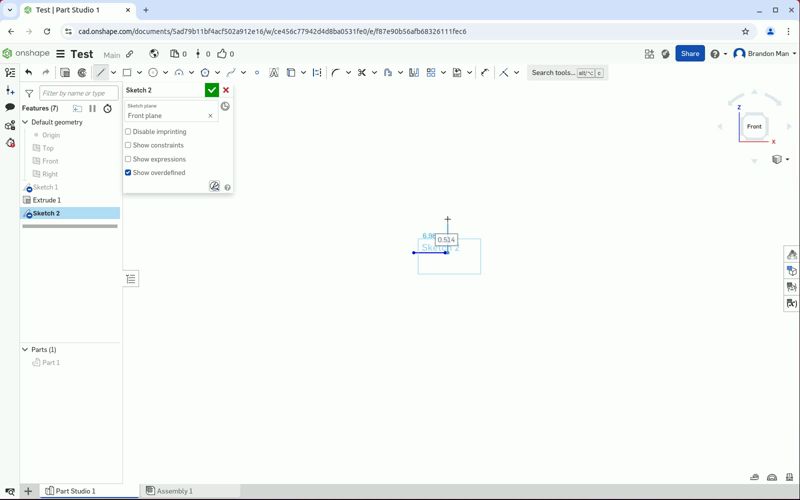
click(447, 218)
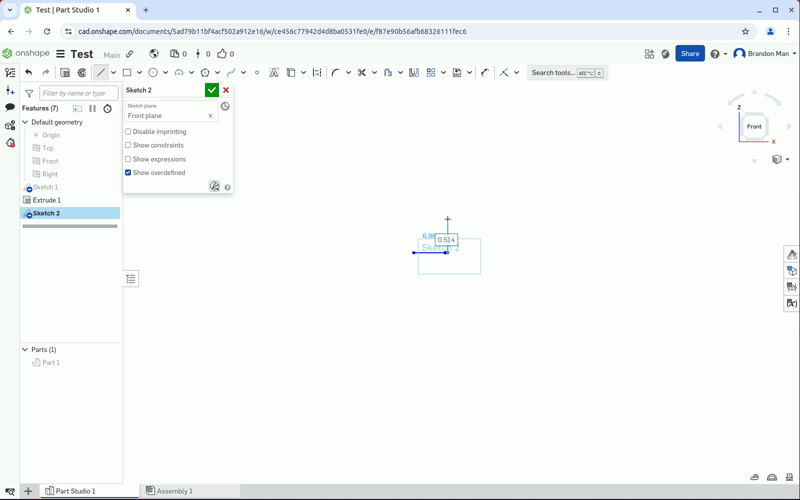
key_up(shift)
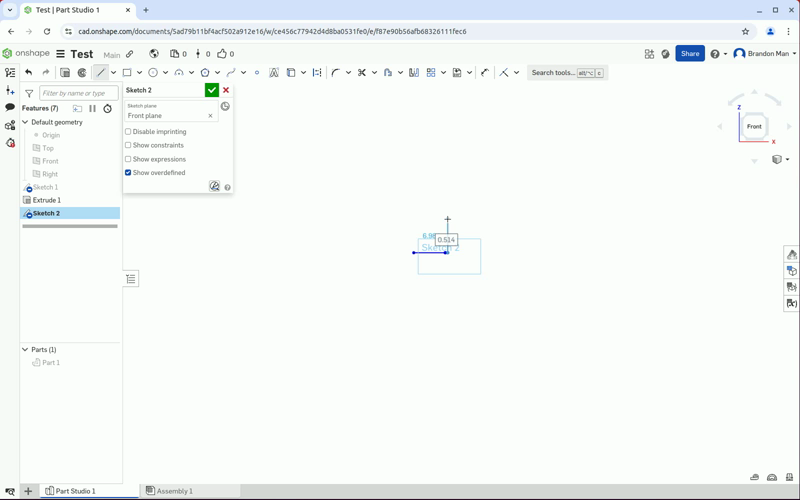
key_down(shift)
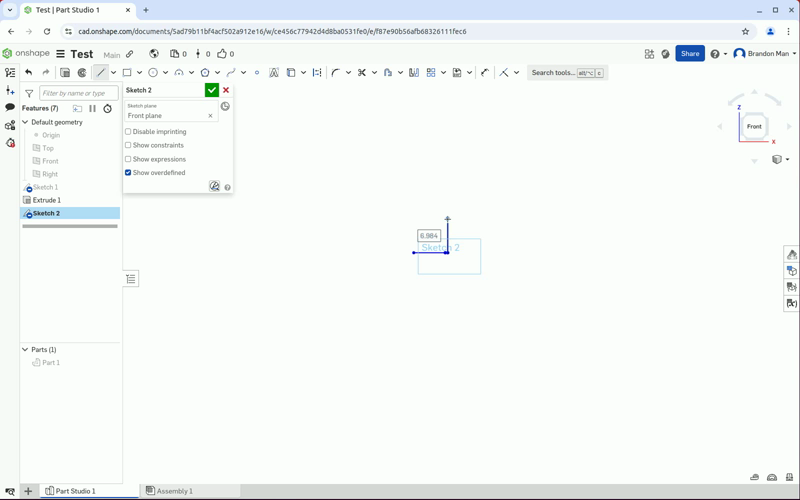
mouse_move(477, 218)
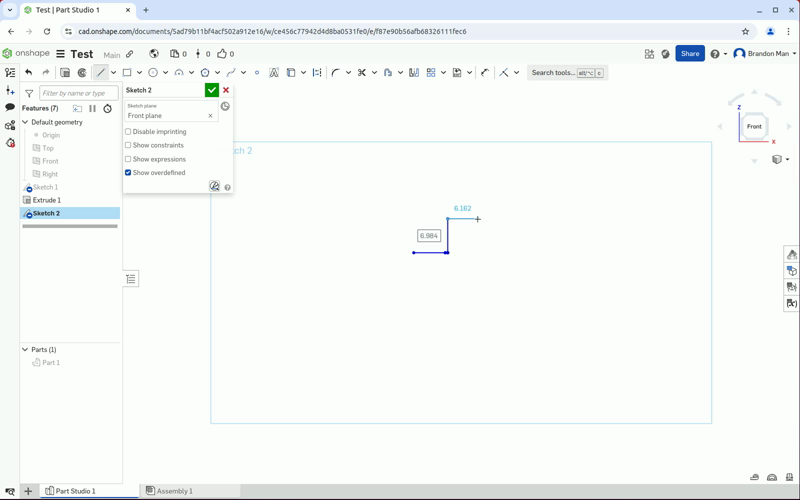
mouse_move(413, 218)
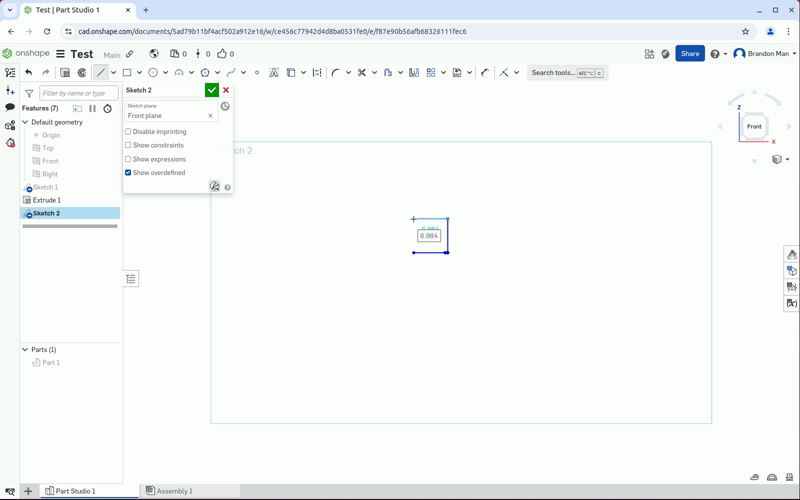
click(413, 218)
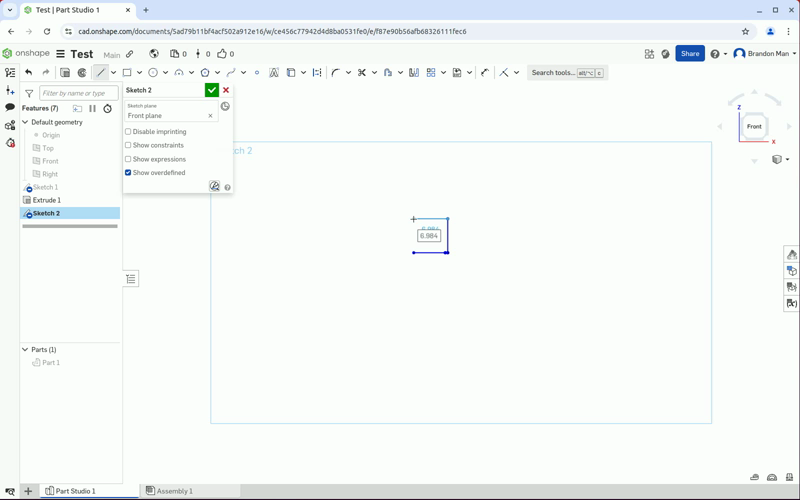
key_up(shift)
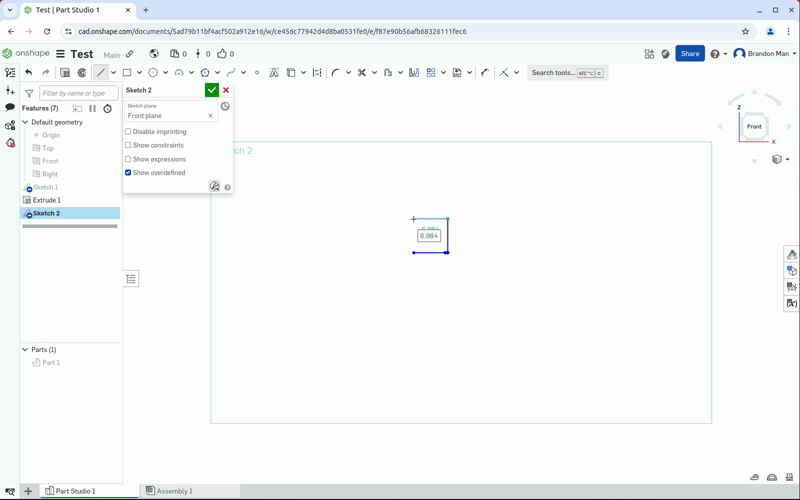
mouse_move(444, 218)
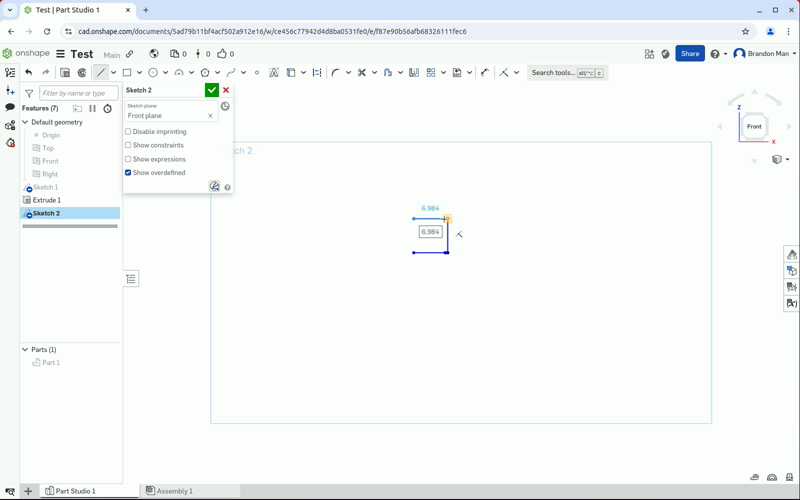
key_down(shift)
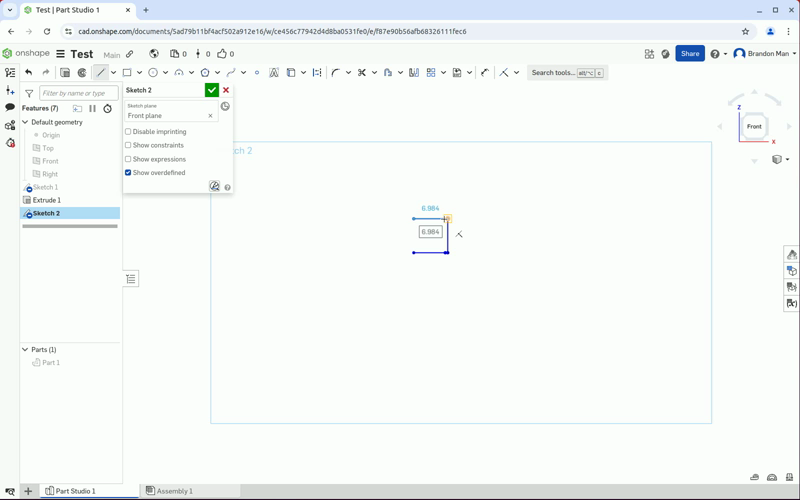
mouse_move(413, 252)
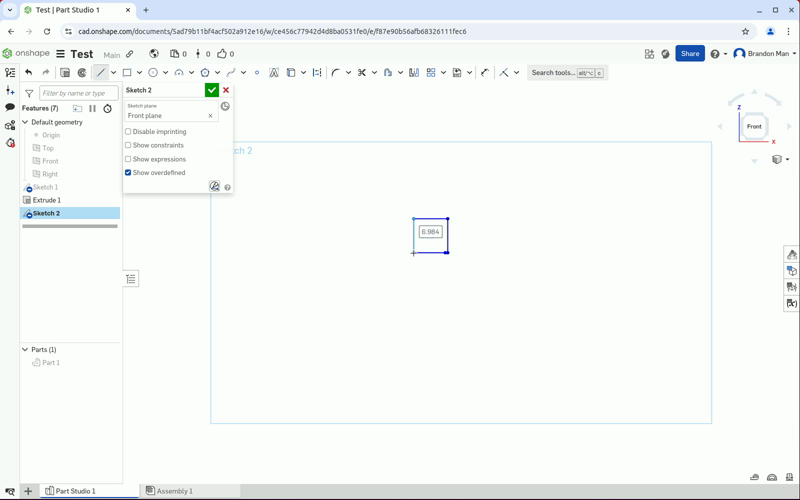
key_up(shift)
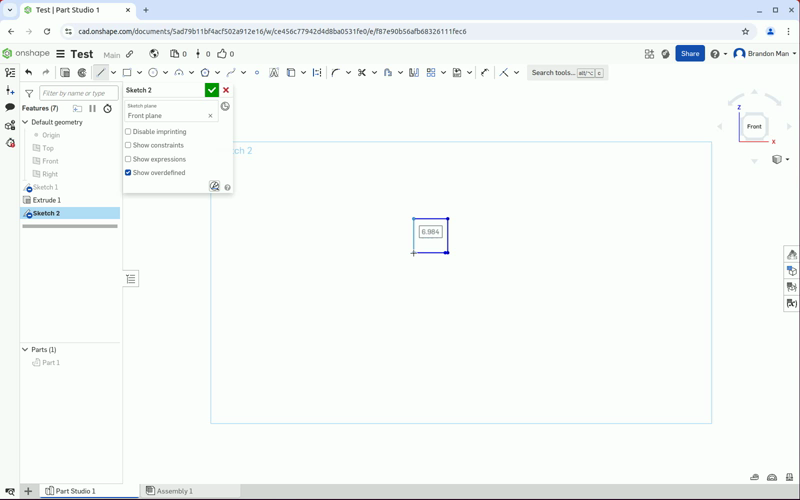
click(413, 252)
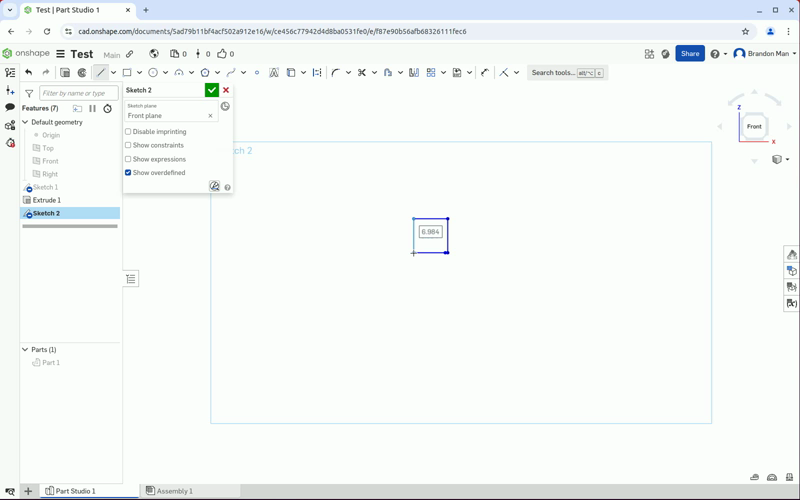
key(esc)
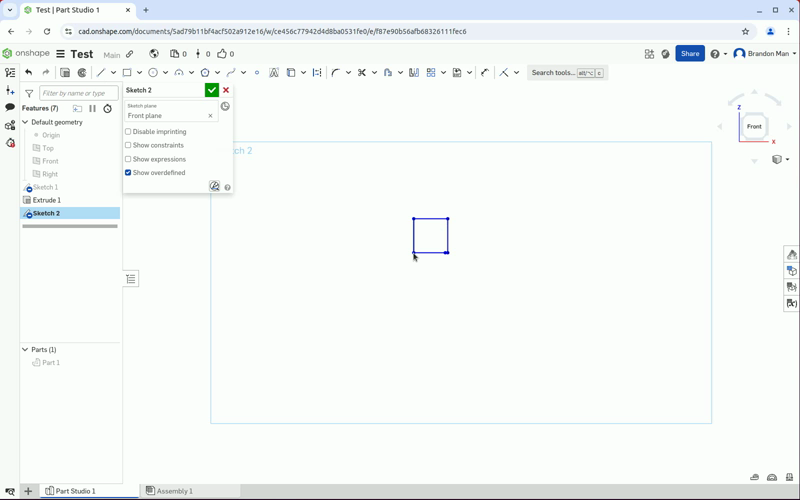
key(c)
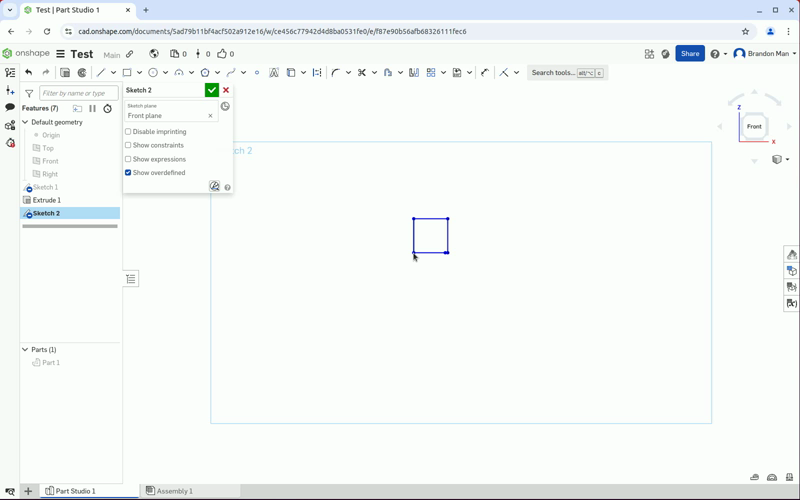
key_down(shift)
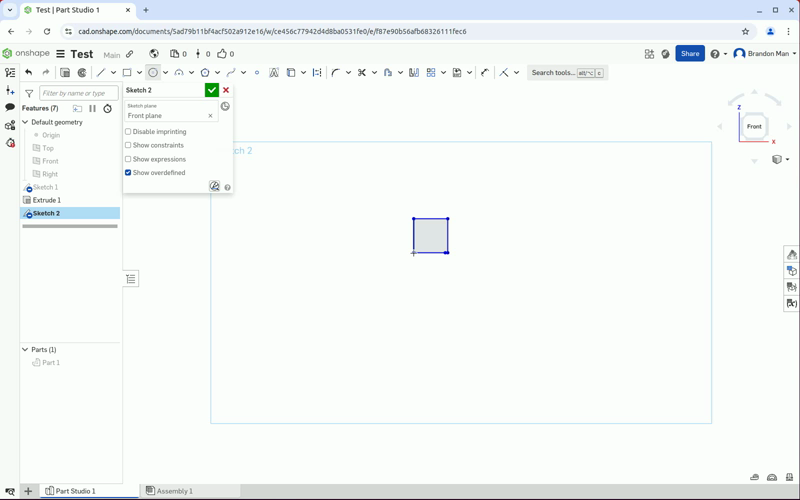
mouse_move(440, 238)
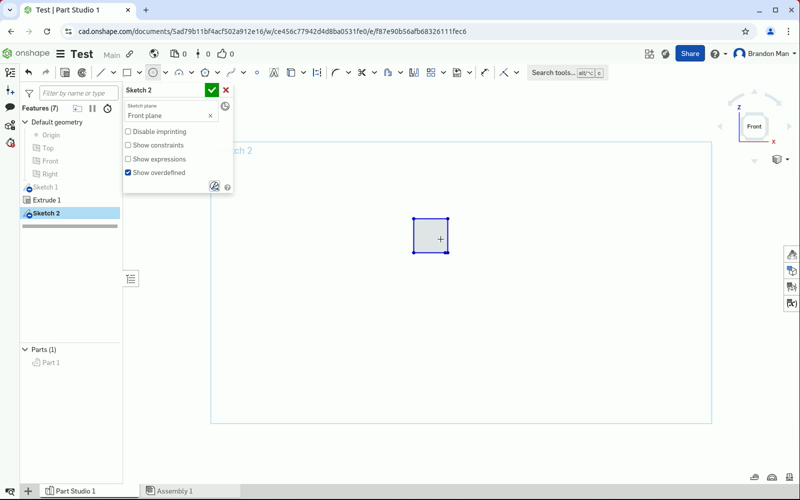
click(440, 238)
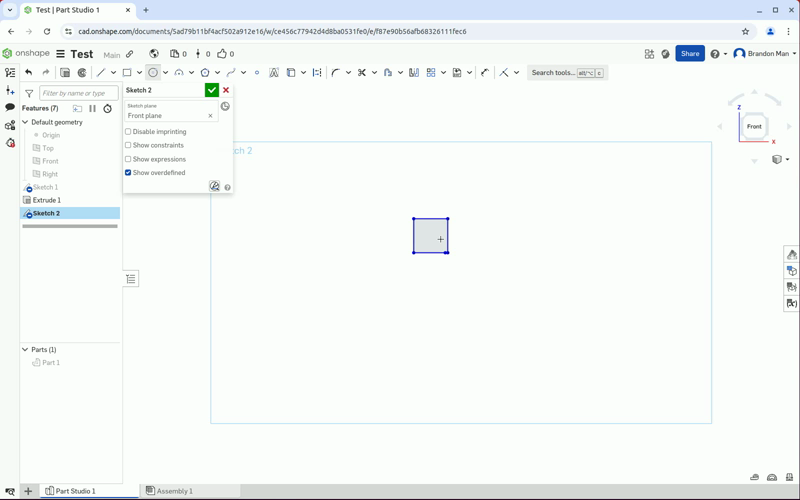
key_up(shift)
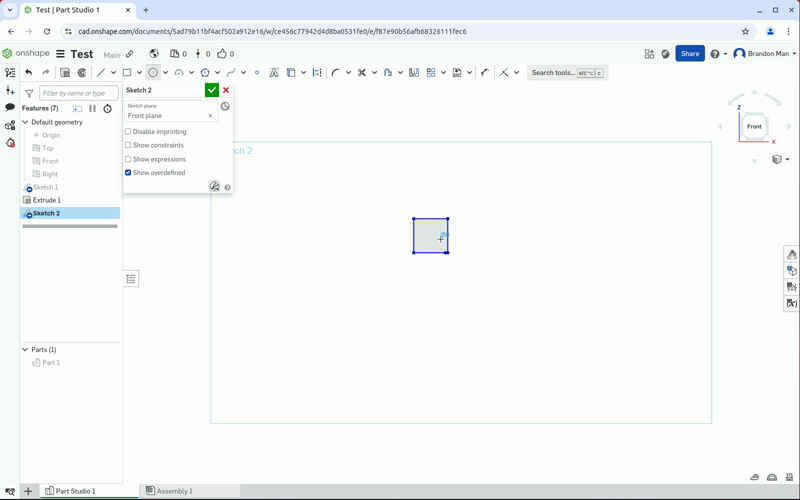
mouse_move(444, 238)
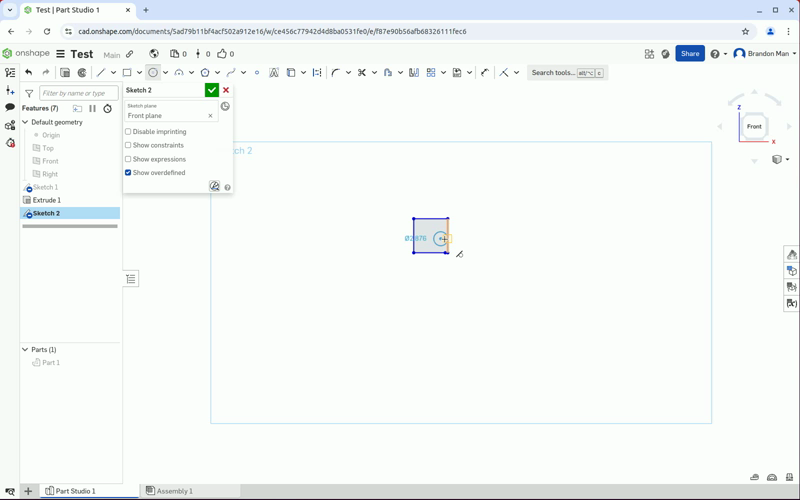
click(444, 238)
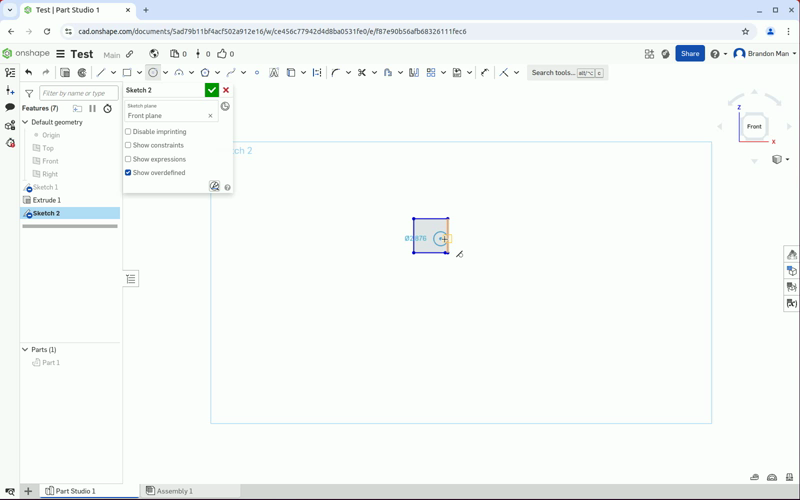
key(esc)
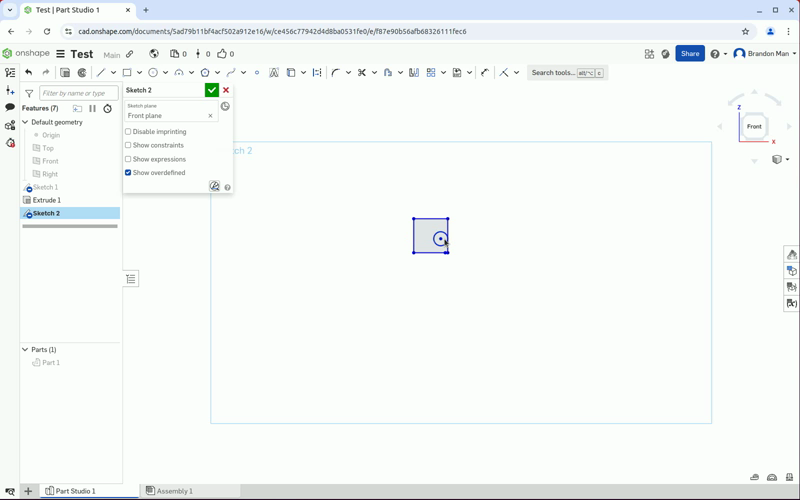
mouse_move(424, 250)
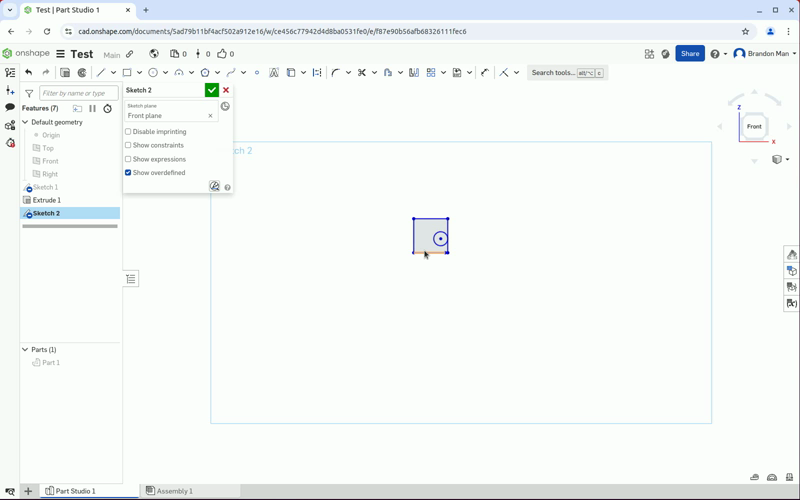
scroll(6)
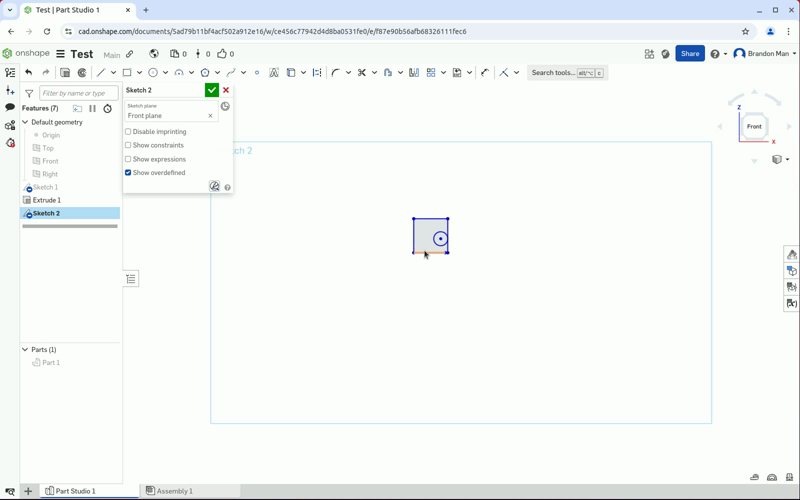
scroll(6)
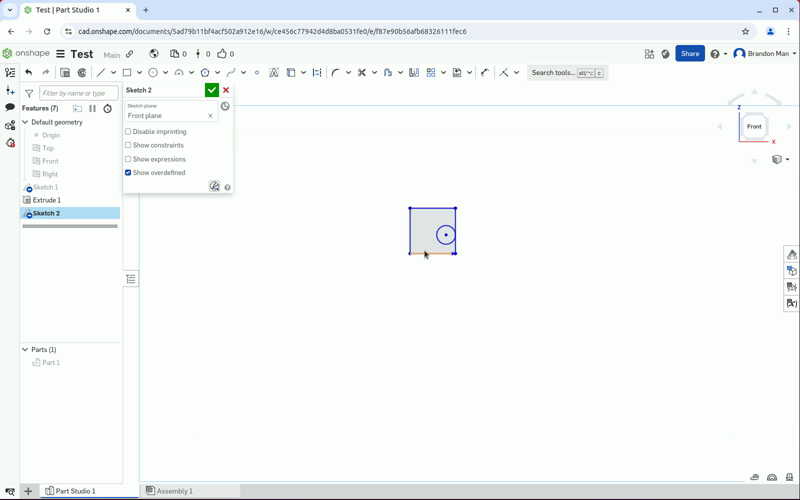
scroll(6)
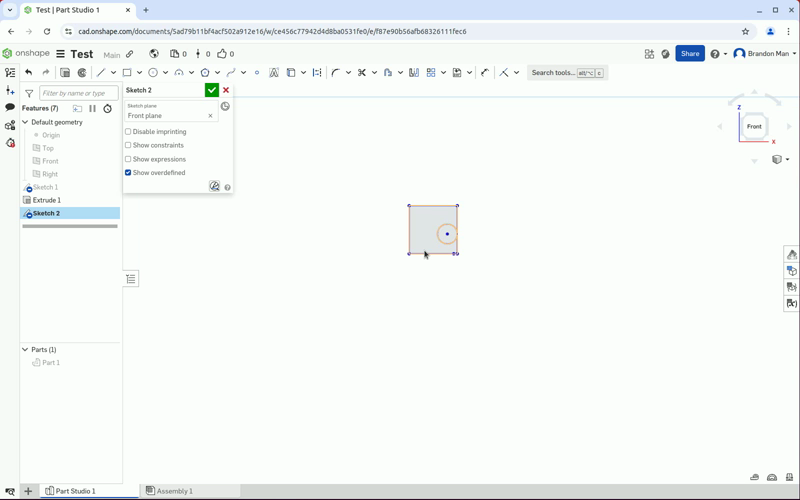
scroll(6)
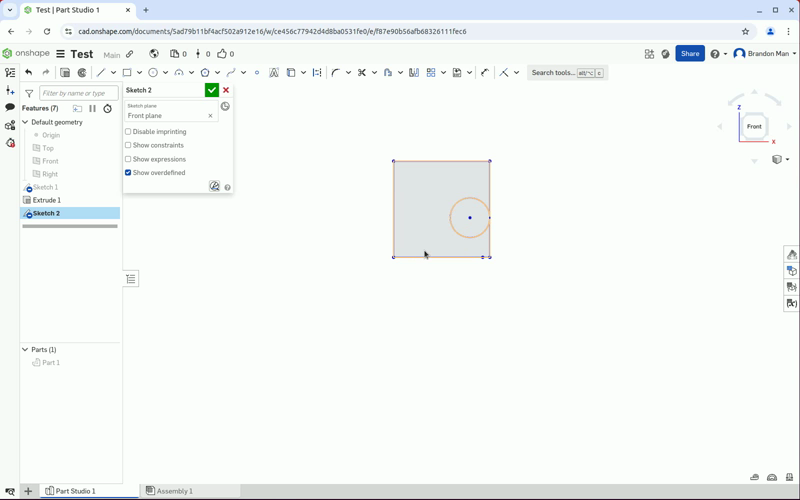
scroll(6)
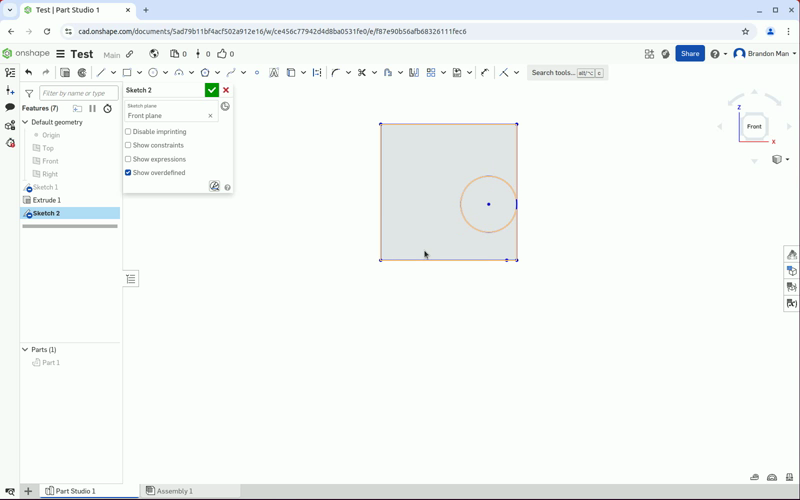
scroll(6)
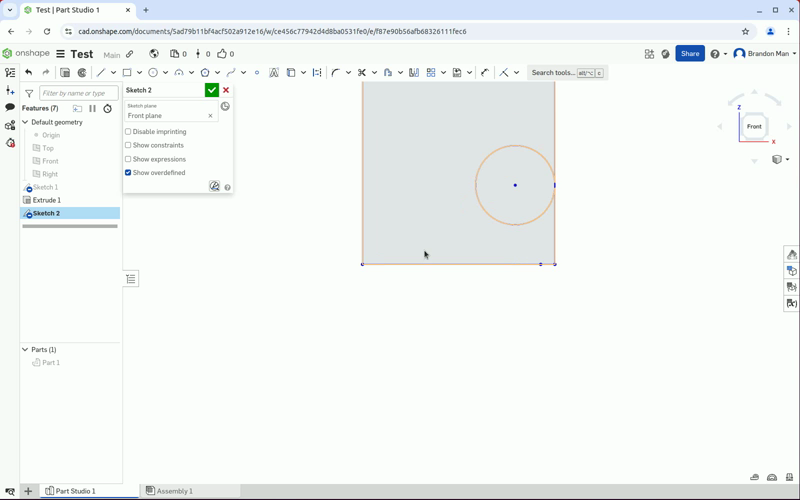
scroll(6)
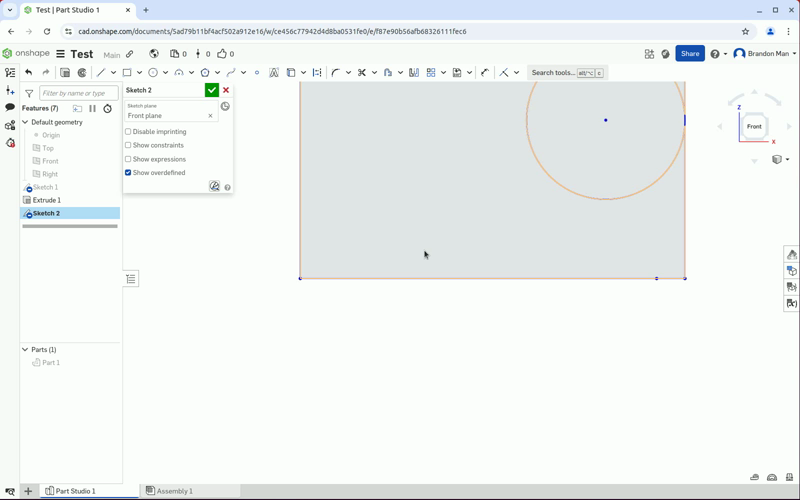
click(424, 250)
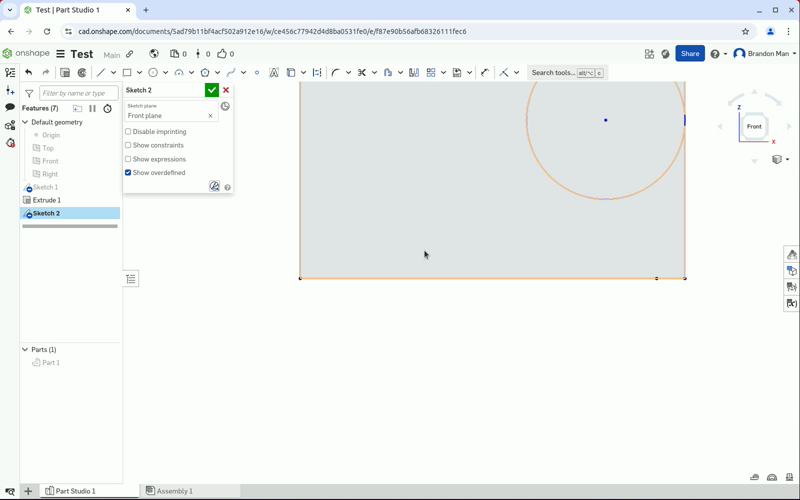
scroll(-6)
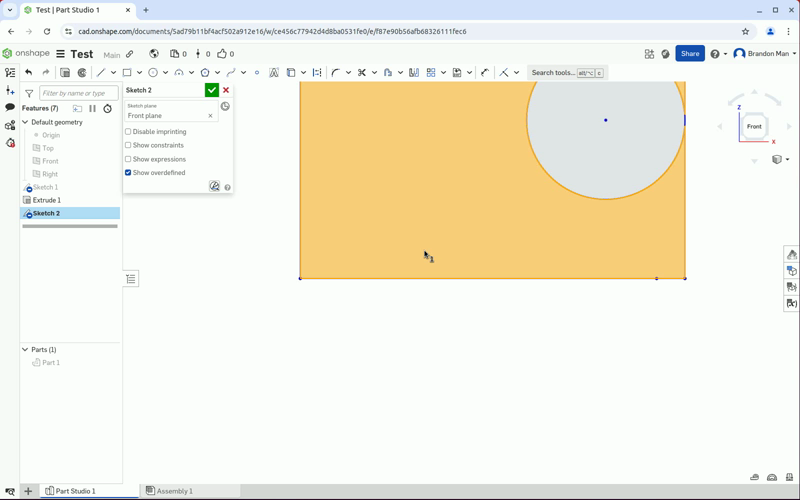
scroll(-6)
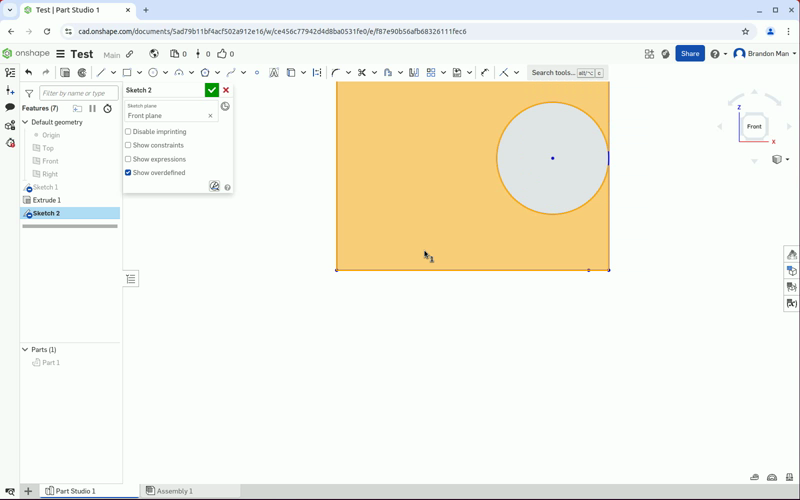
scroll(-6)
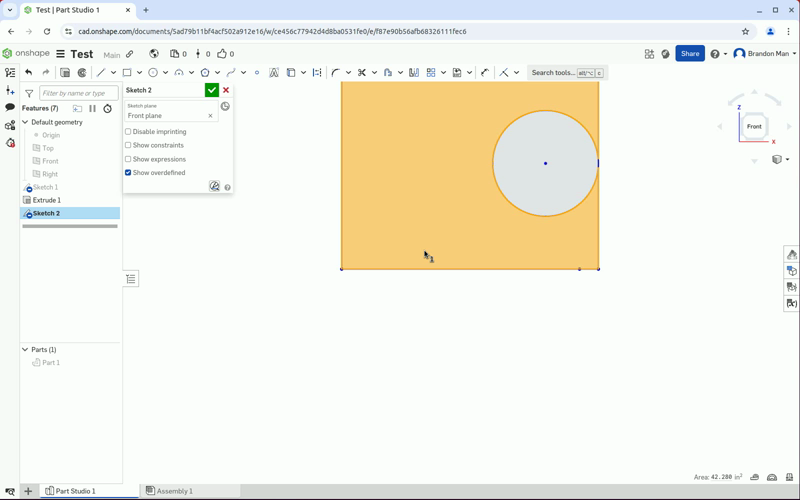
scroll(-6)
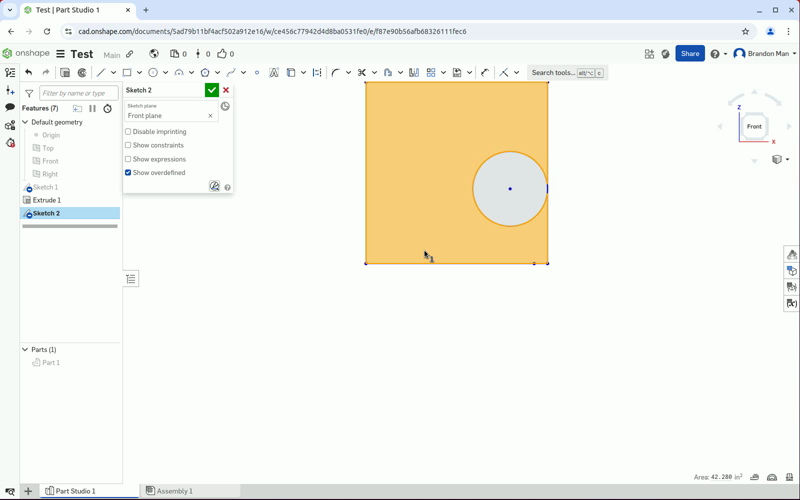
scroll(-6)
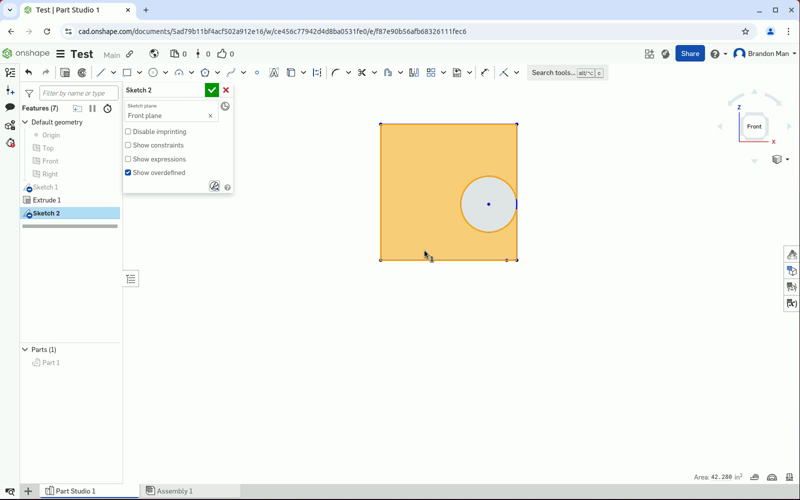
scroll(-6)
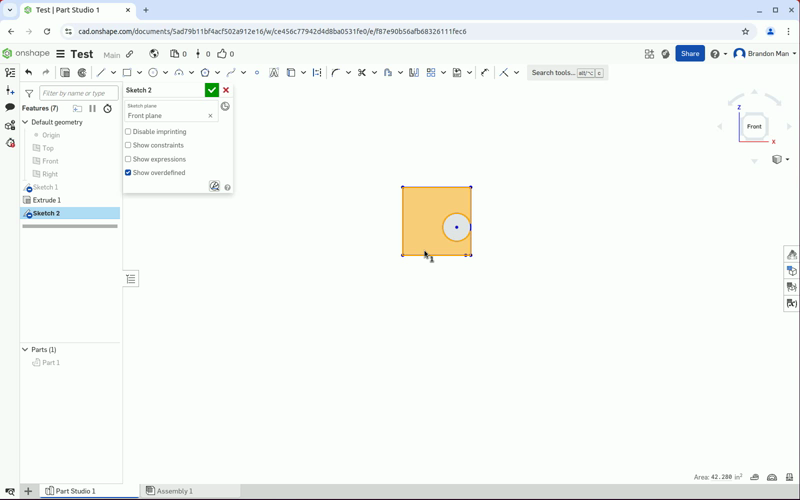
scroll(-6)
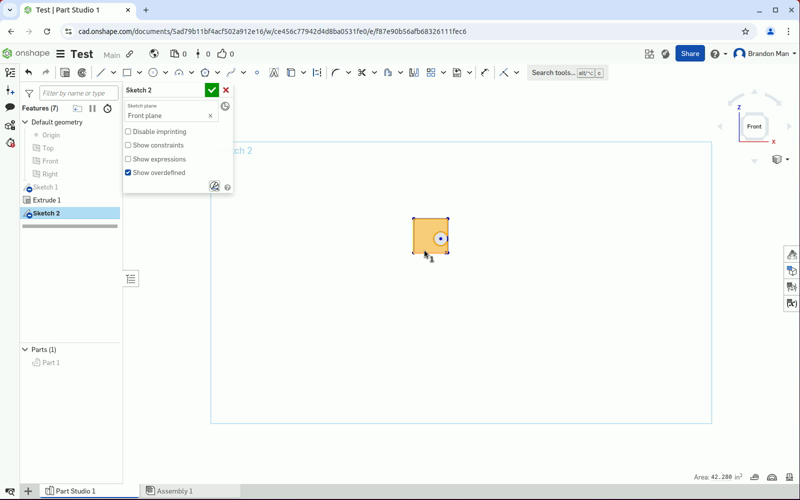
mouse_move(73, 352)
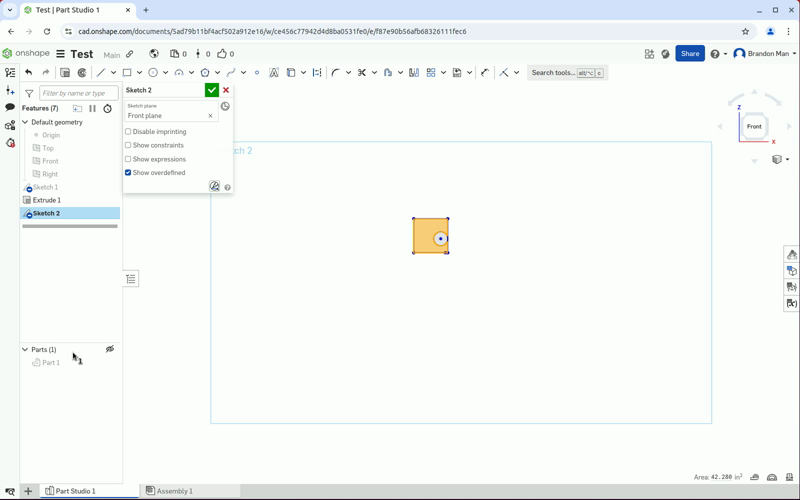
key(shift+y)
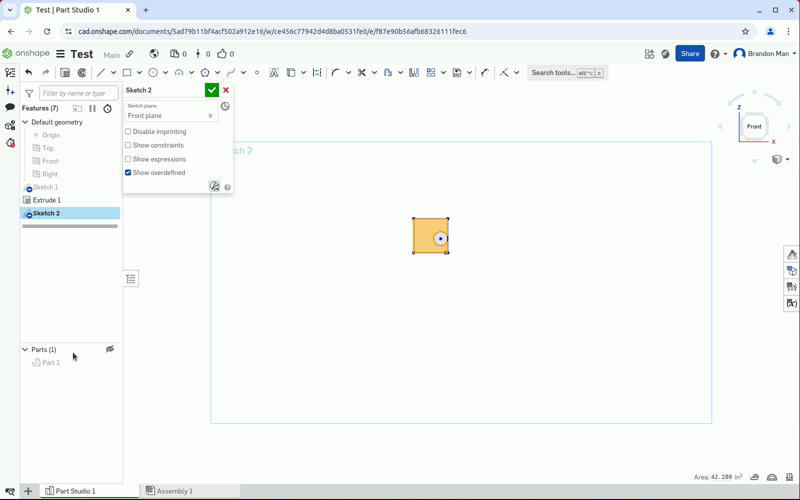
key(shift+e)
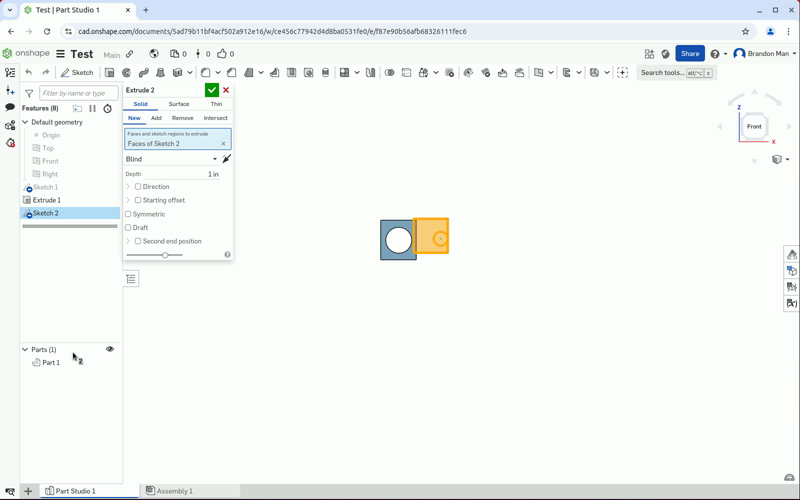
mouse_move(143, 106)
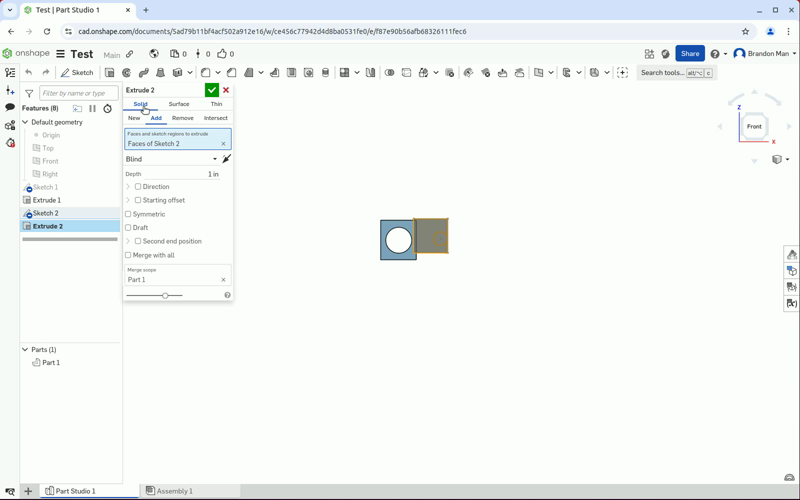
click(143, 106)
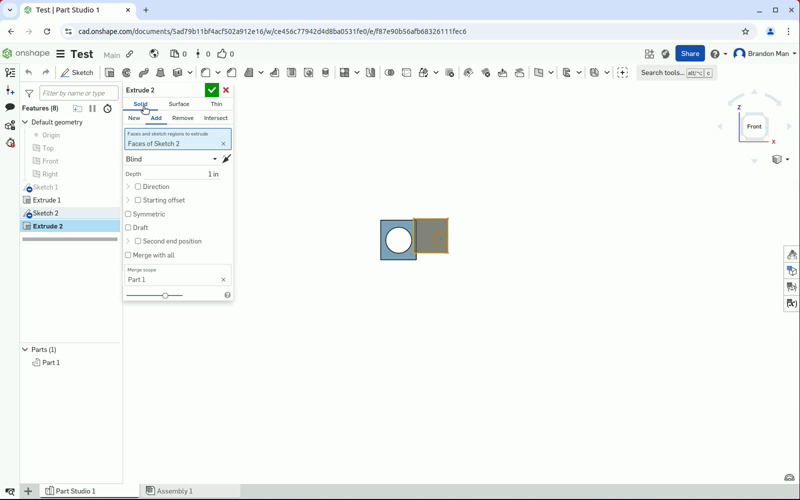
mouse_move(137, 120)
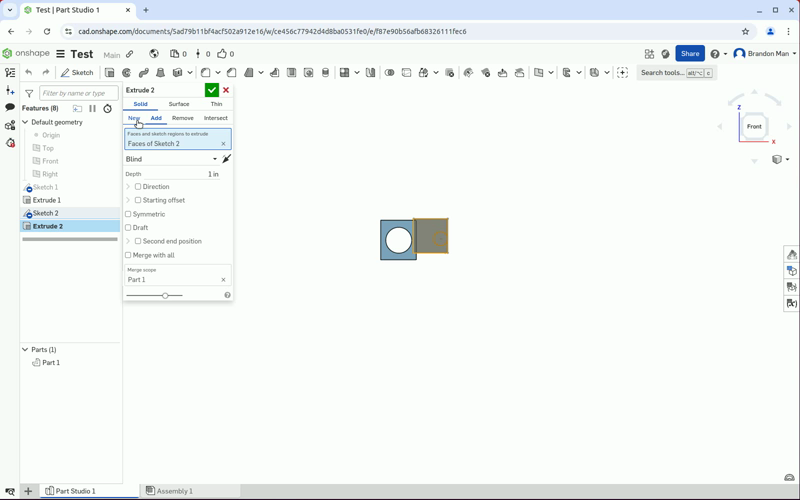
click(137, 120)
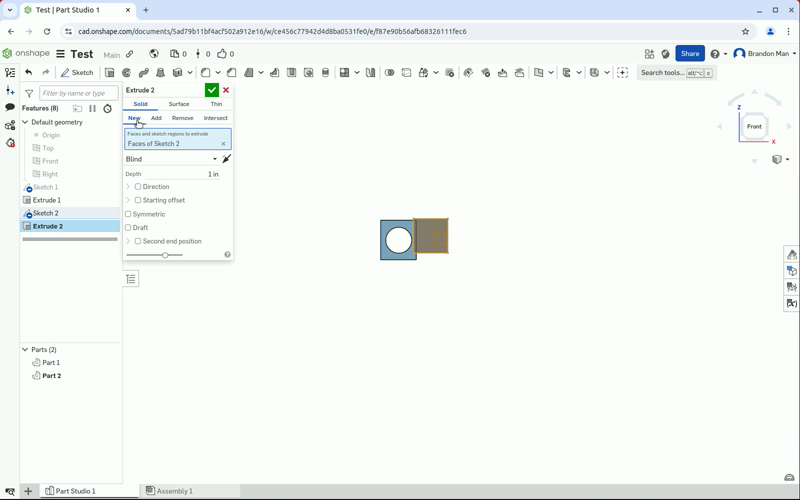
key(tab, 4)
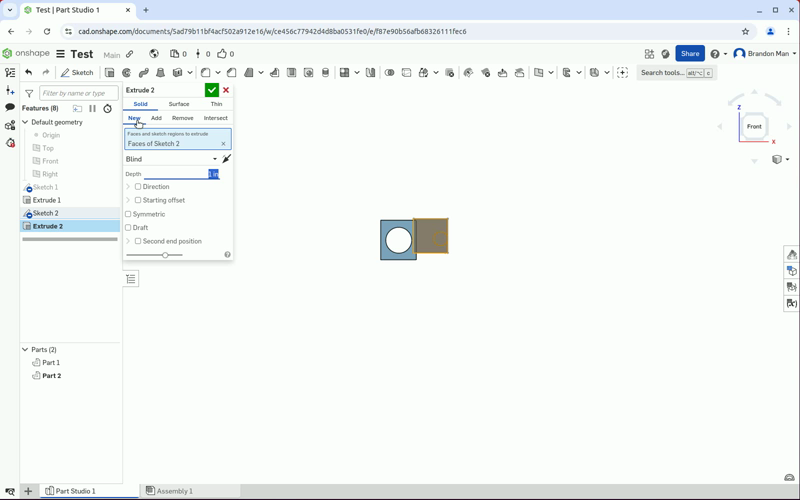
text(1.204)
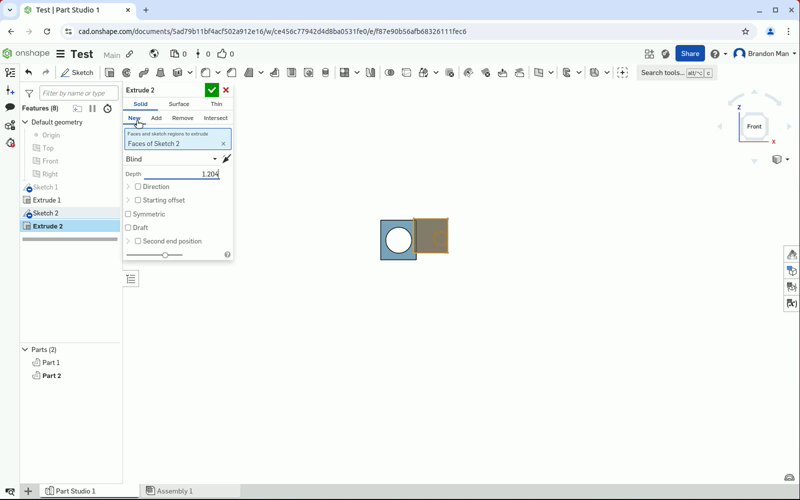
key(enter)
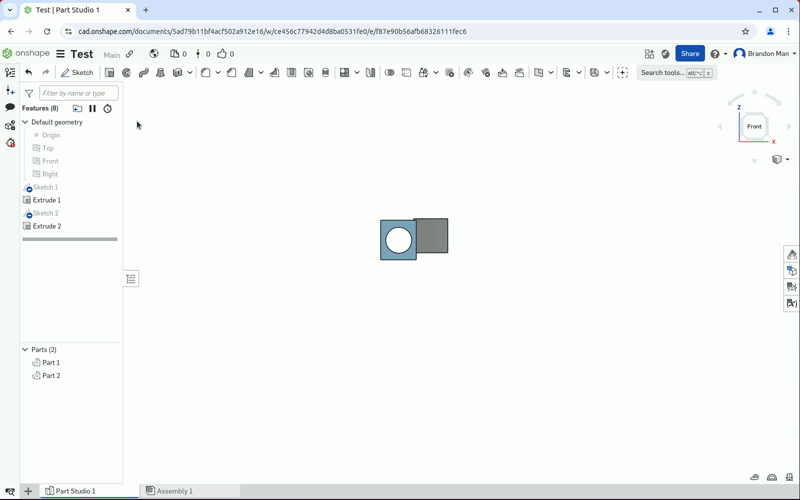
key(shift+h)
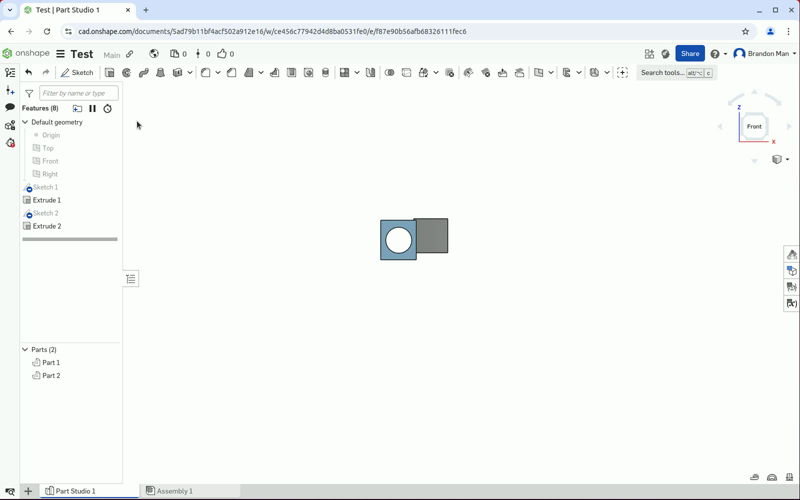
key(shift+h)
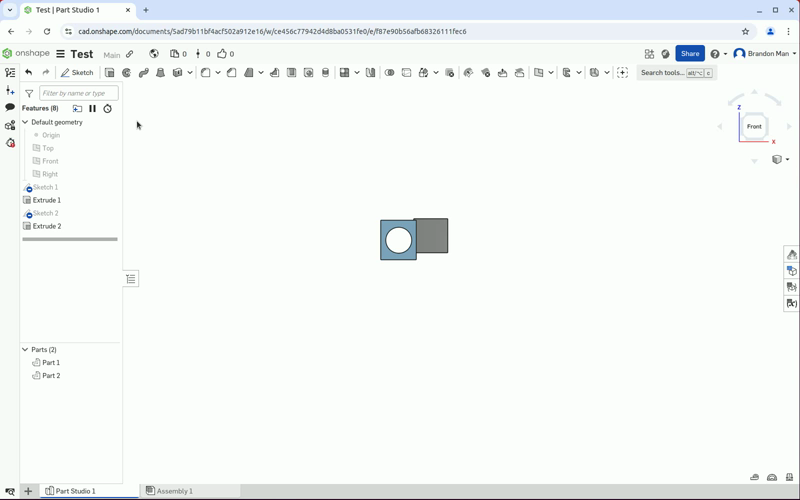
mouse_move(73, 189)
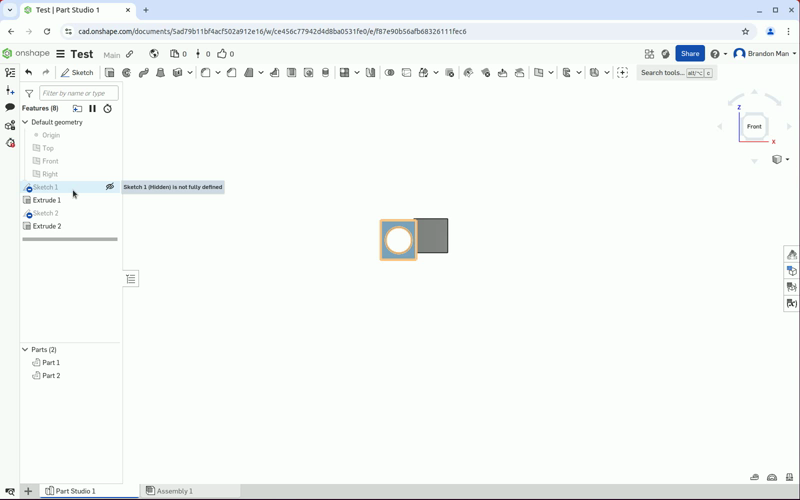
click(73, 189)
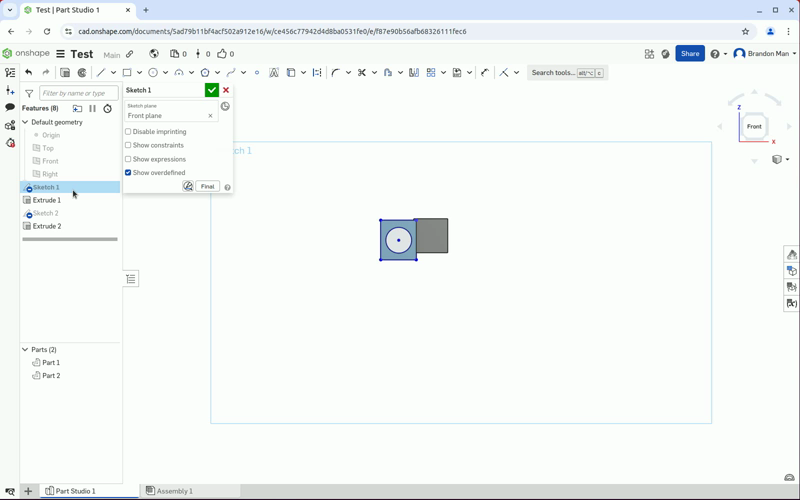
mouse_move(229, 92)
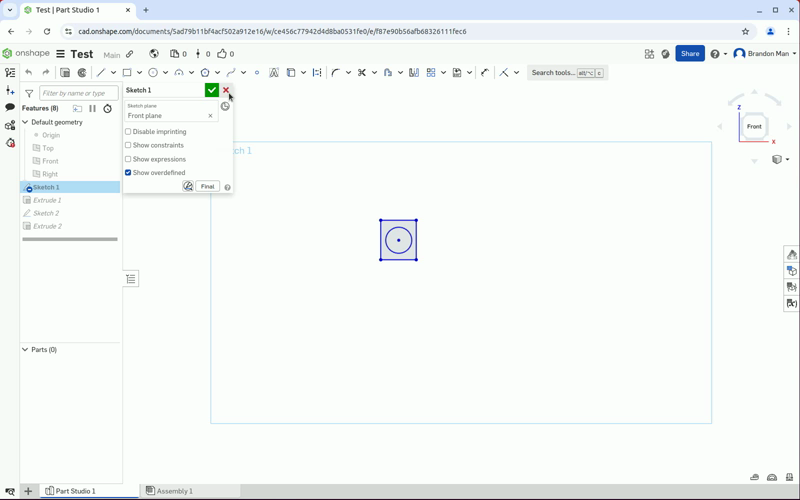
click(229, 92)
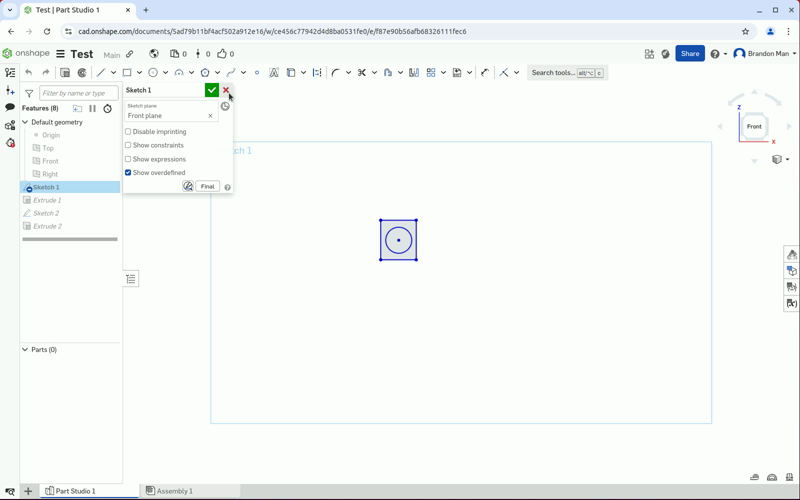
key(shift+s)
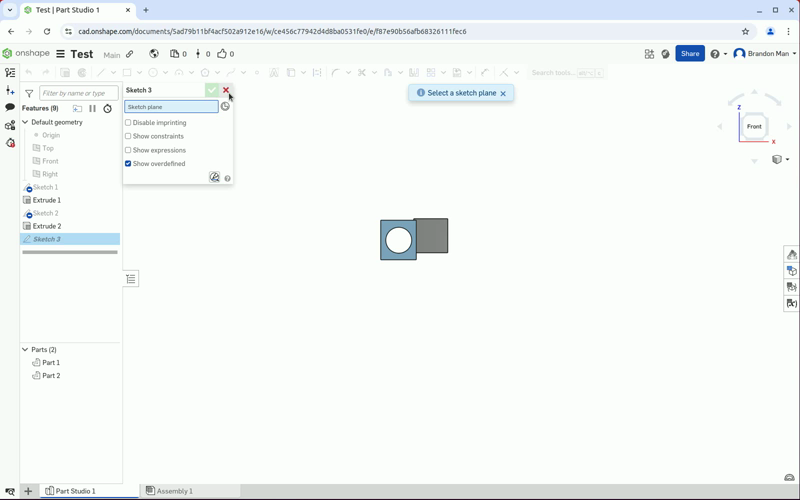
mouse_move(73, 163)
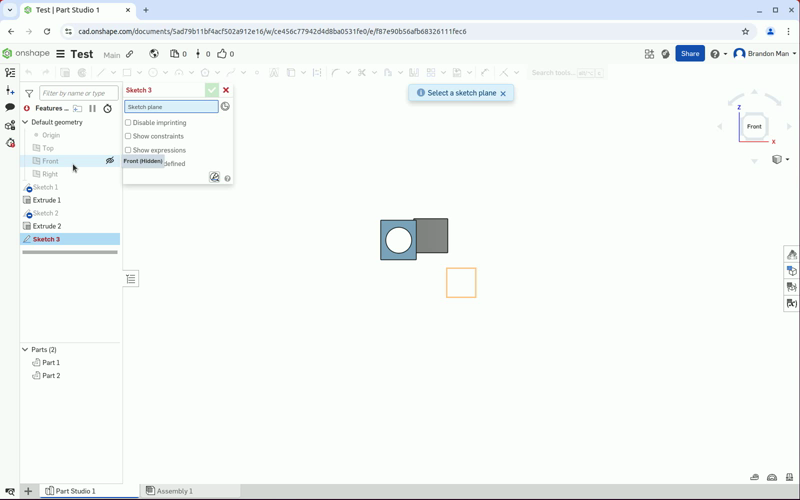
click(73, 163)
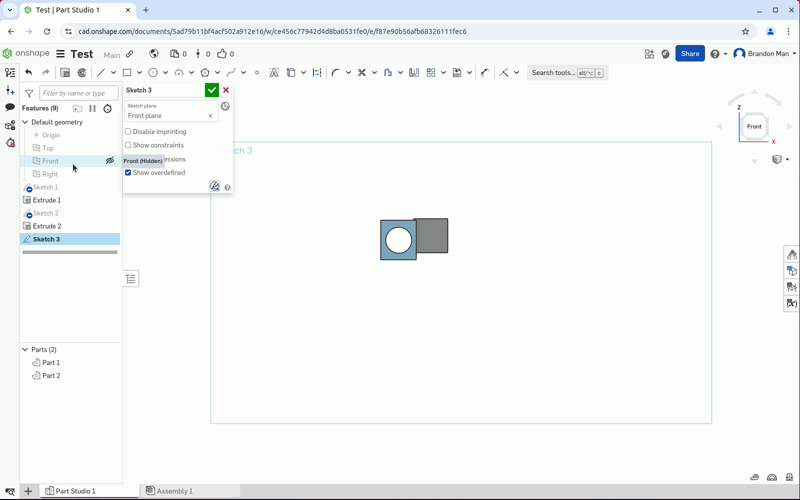
mouse_move(73, 352)
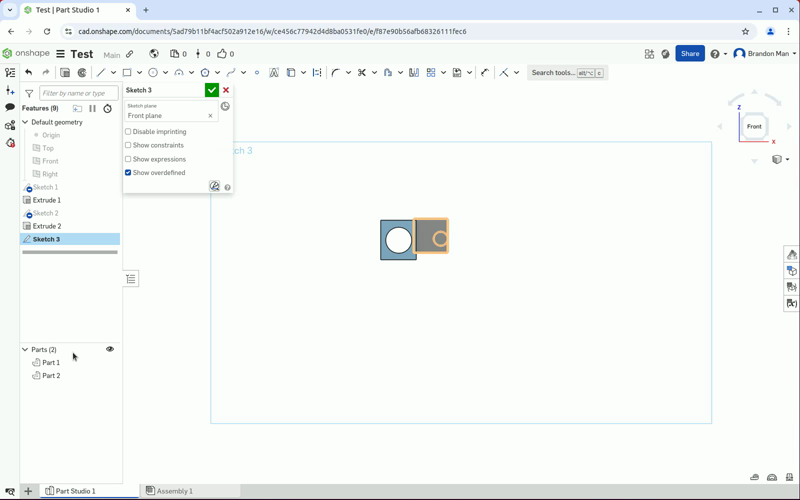
key(y)
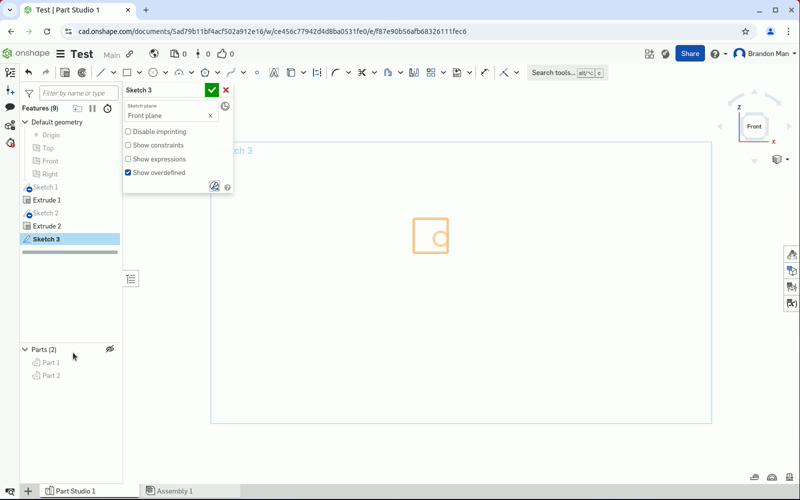
key(l)
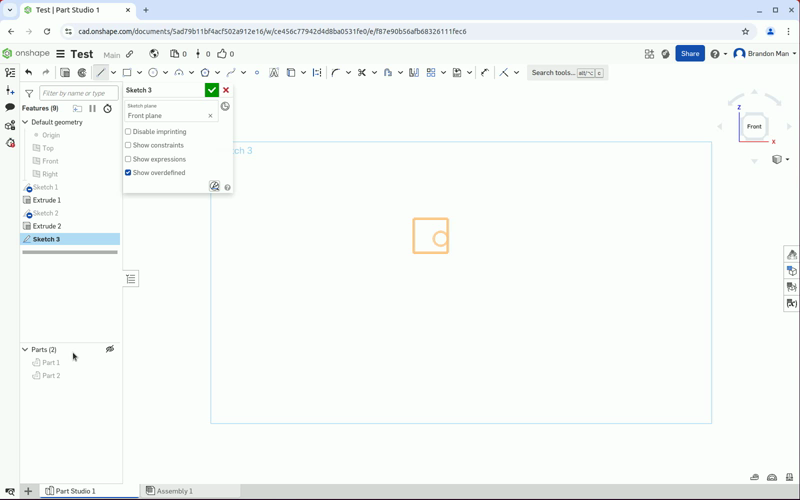
key_down(shift)
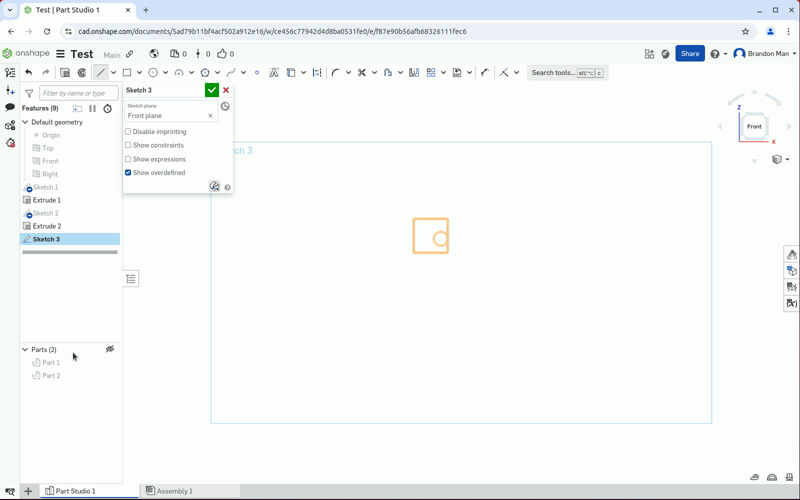
mouse_move(348, 253)
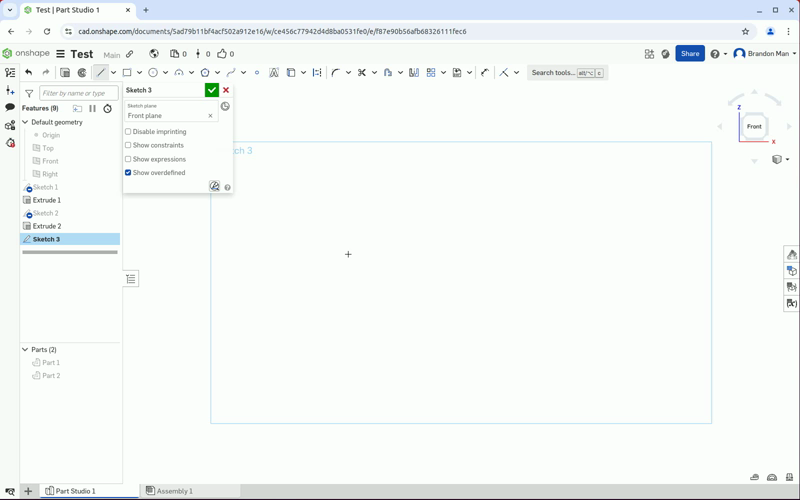
click(348, 253)
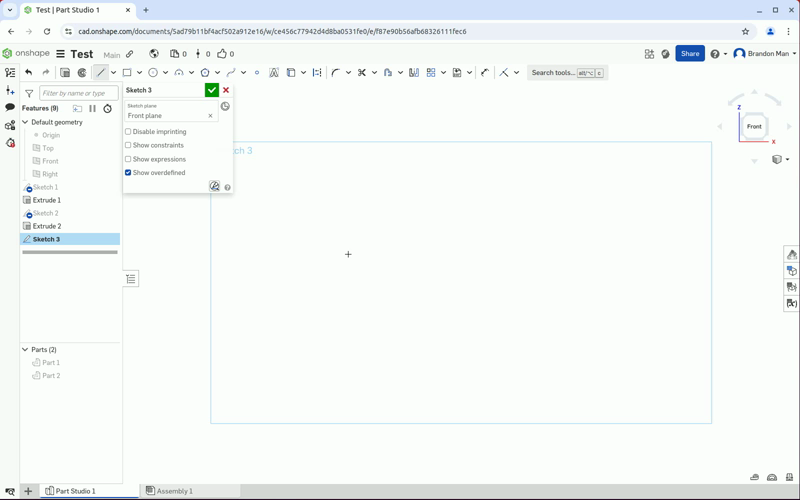
key_up(shift)
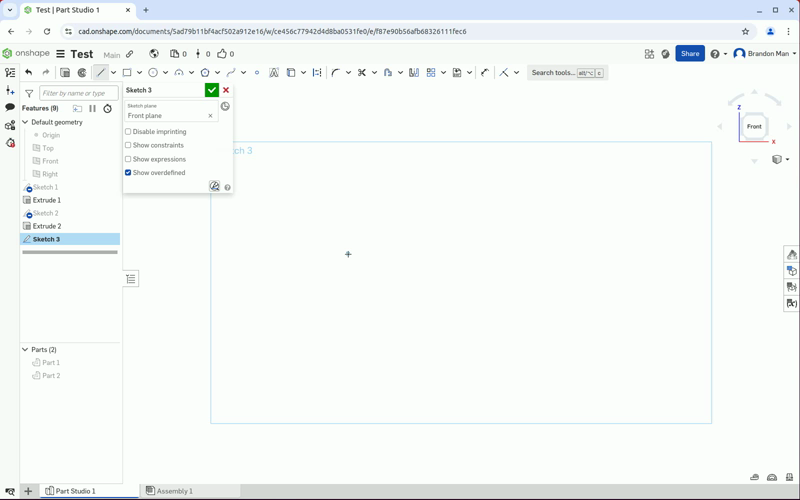
key_down(shift)
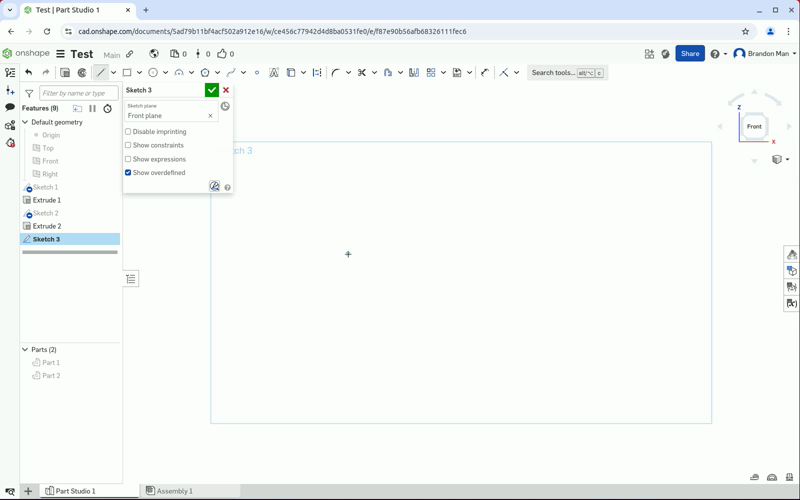
mouse_move(378, 253)
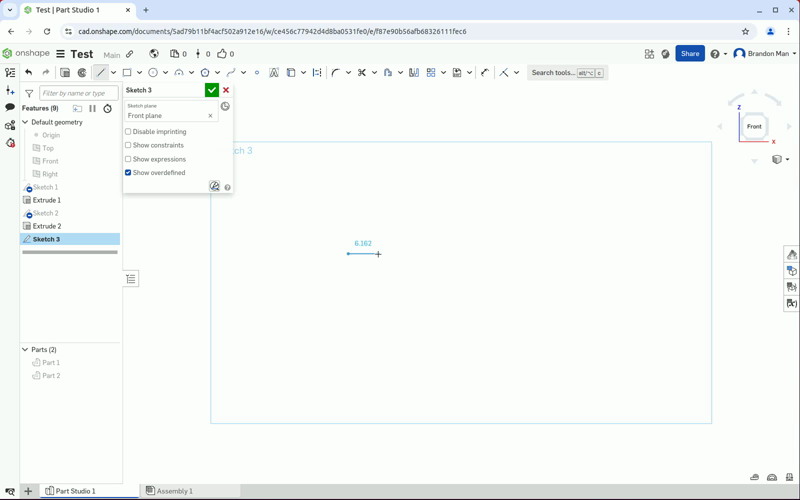
mouse_move(381, 253)
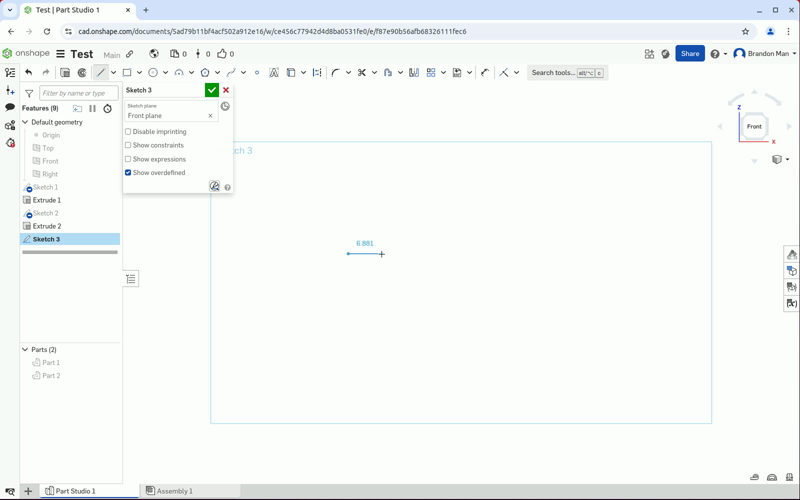
click(381, 253)
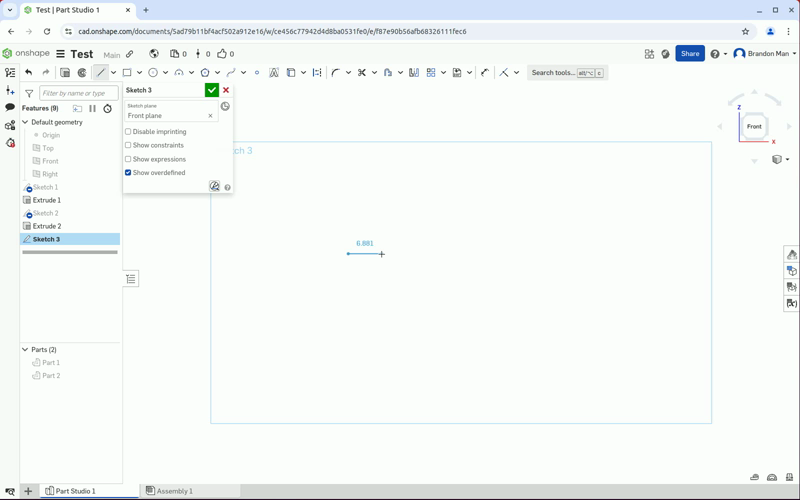
key_up(shift)
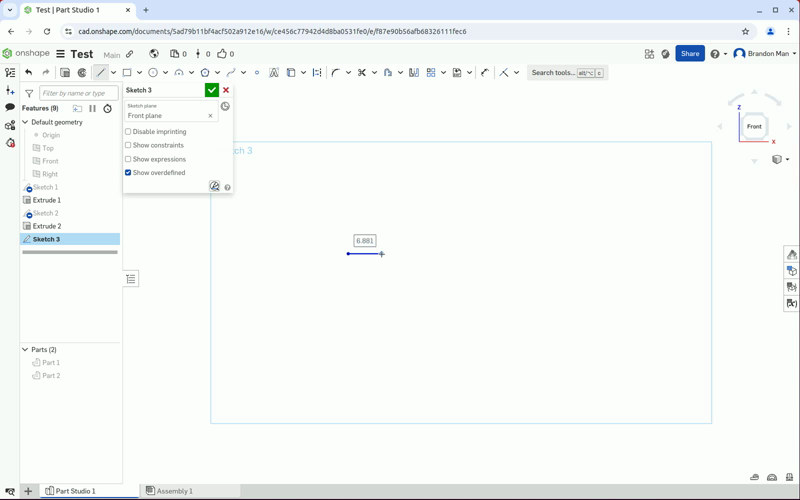
key_down(shift)
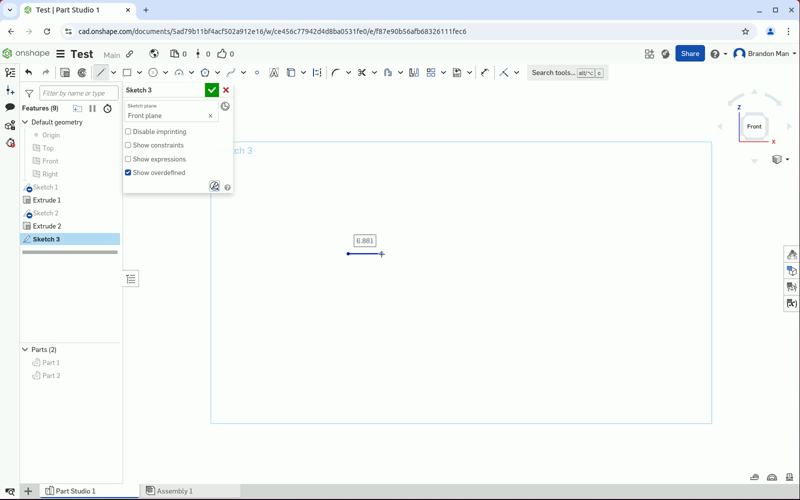
mouse_move(411, 253)
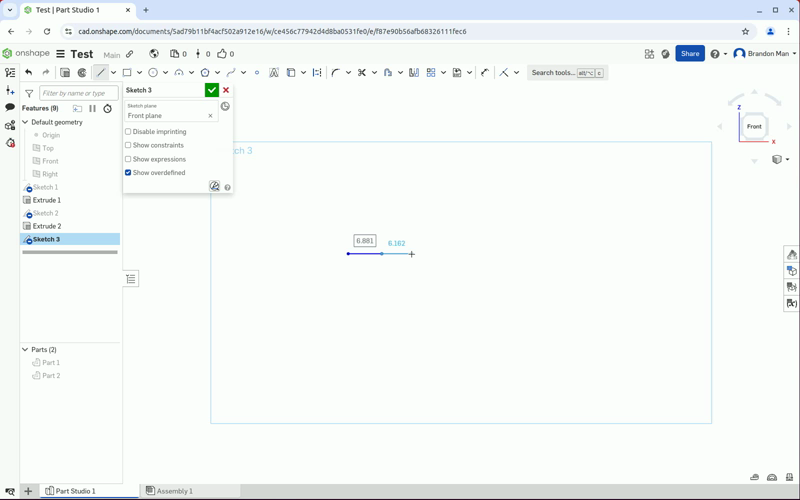
mouse_move(381, 219)
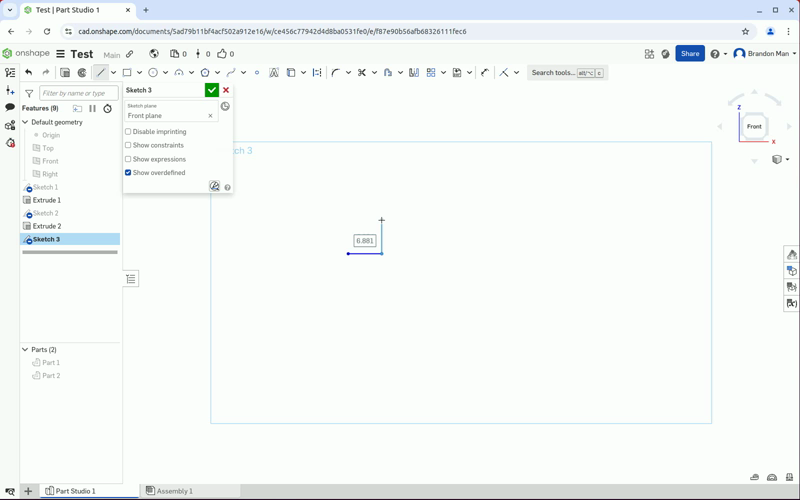
click(381, 219)
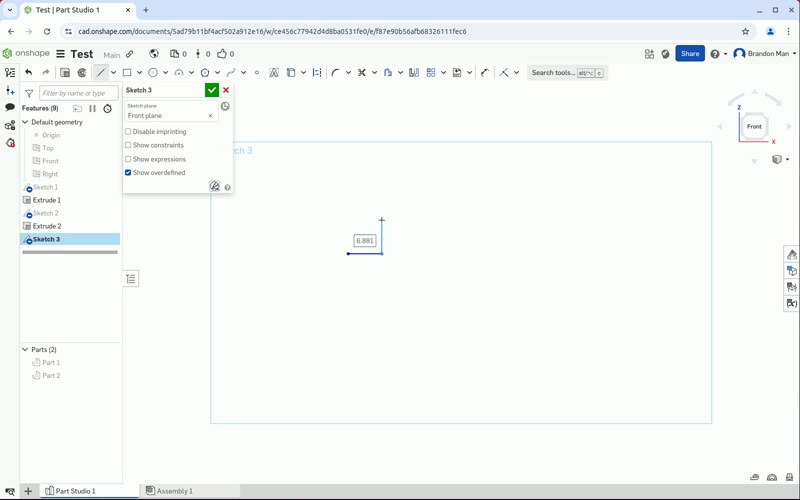
key_up(shift)
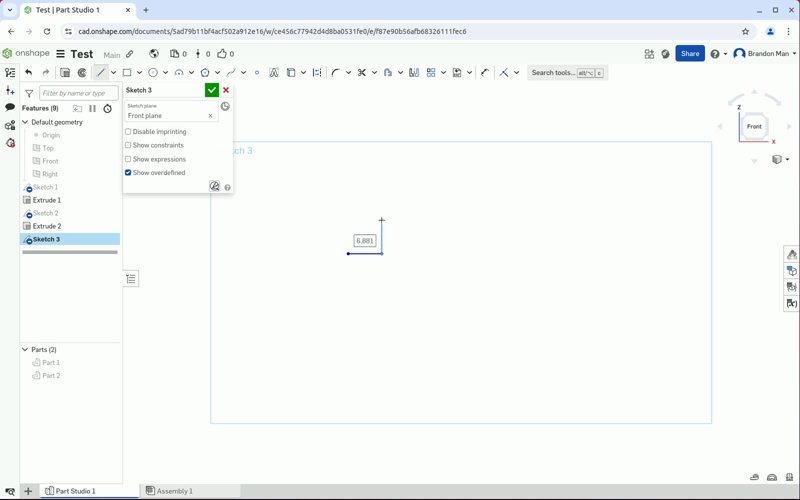
key_down(shift)
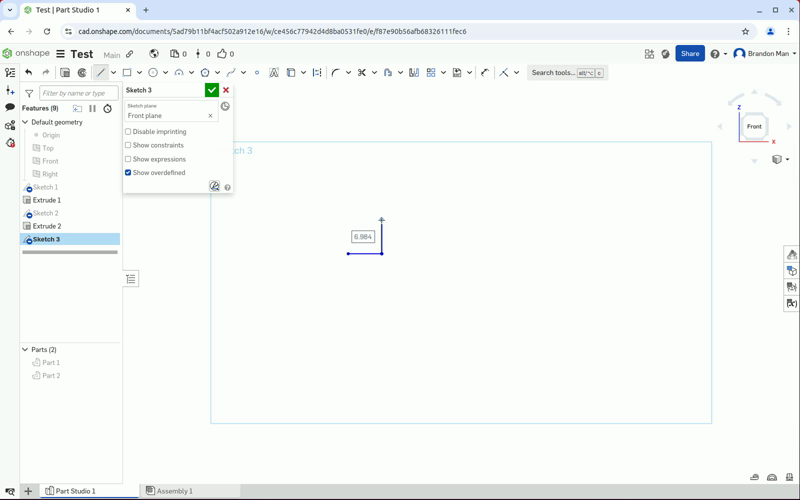
mouse_move(411, 219)
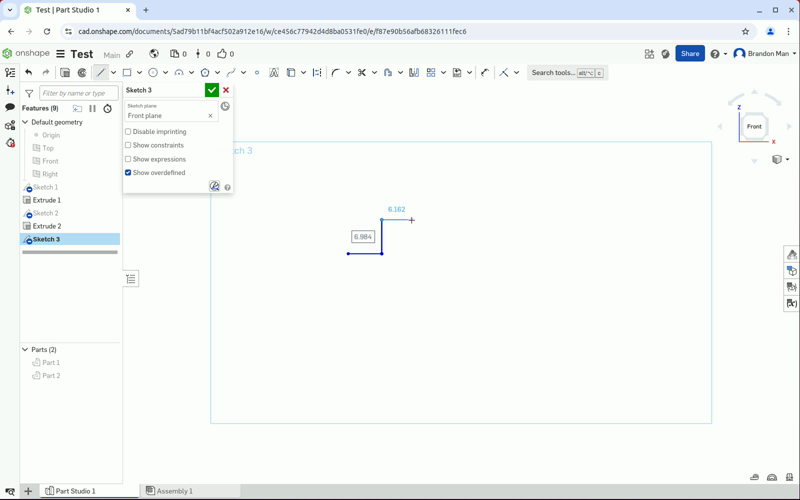
mouse_move(348, 219)
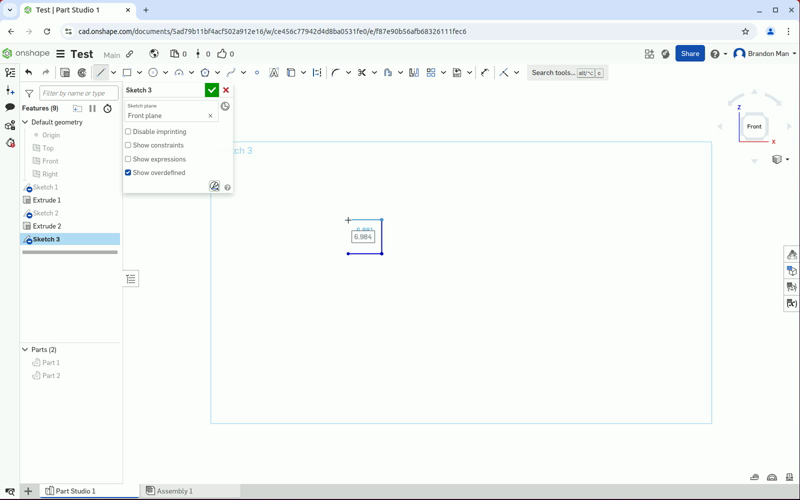
click(348, 219)
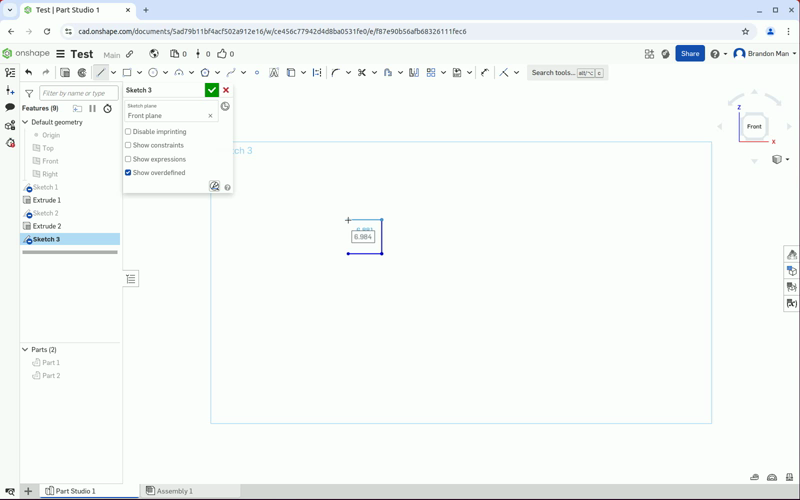
key_up(shift)
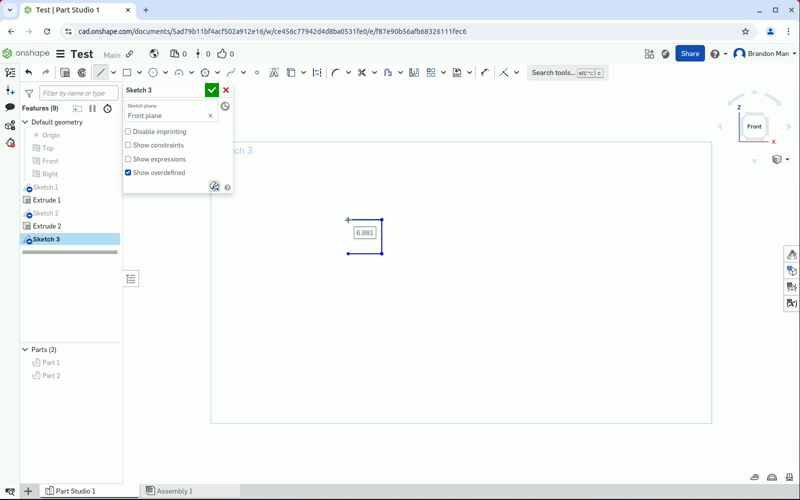
mouse_move(378, 219)
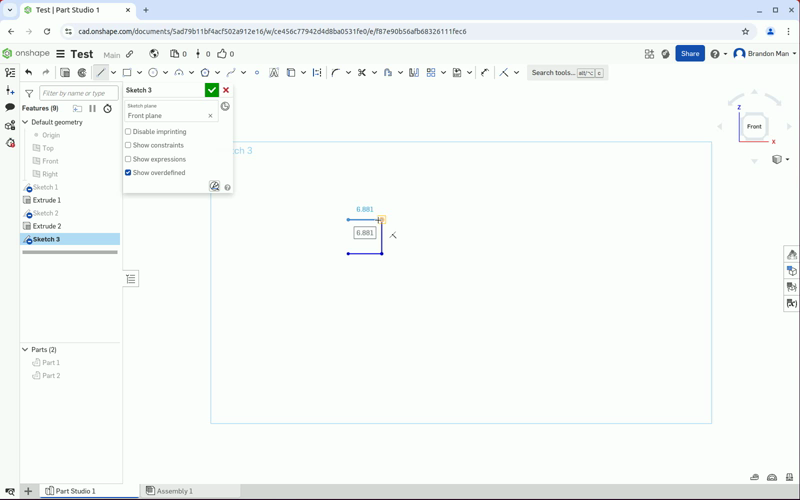
key_down(shift)
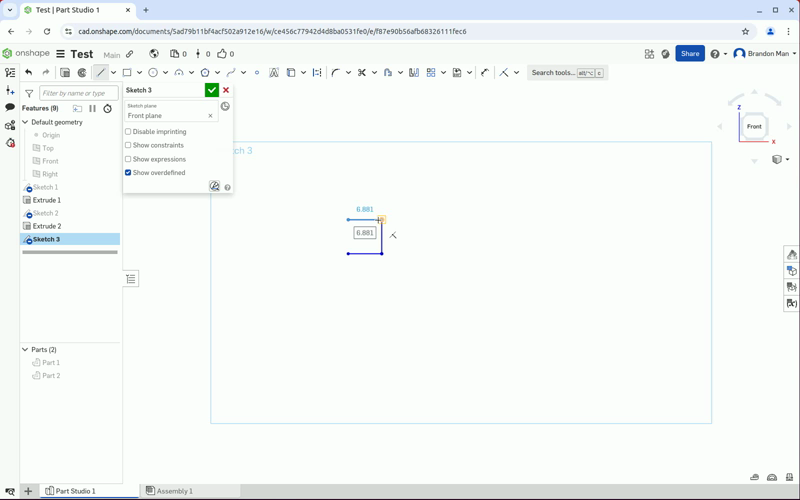
mouse_move(348, 253)
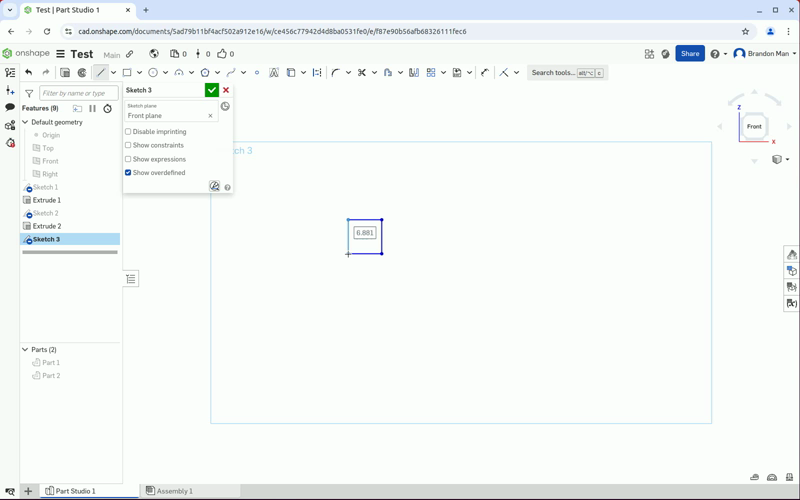
key_up(shift)
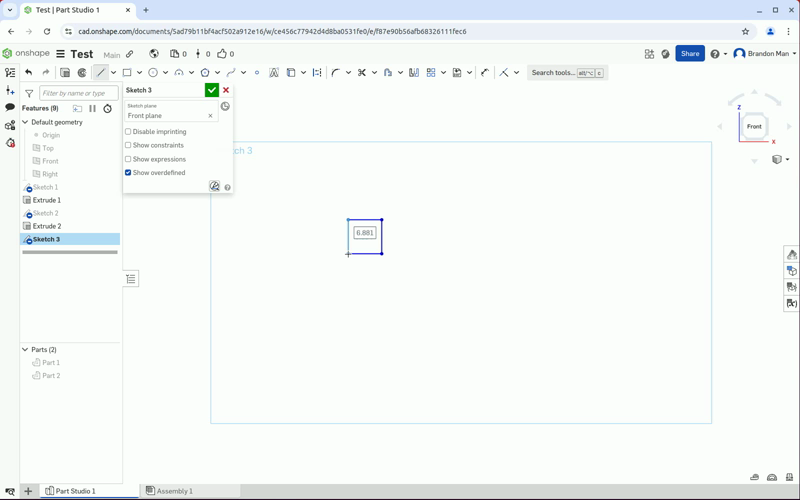
click(348, 253)
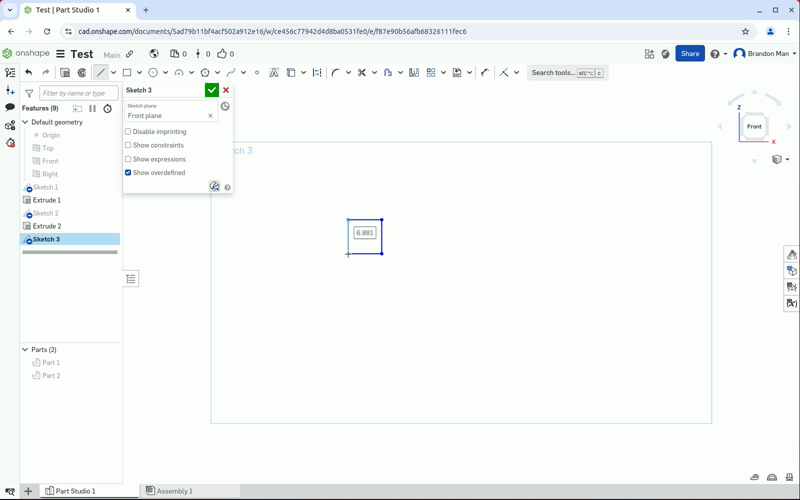
key(esc)
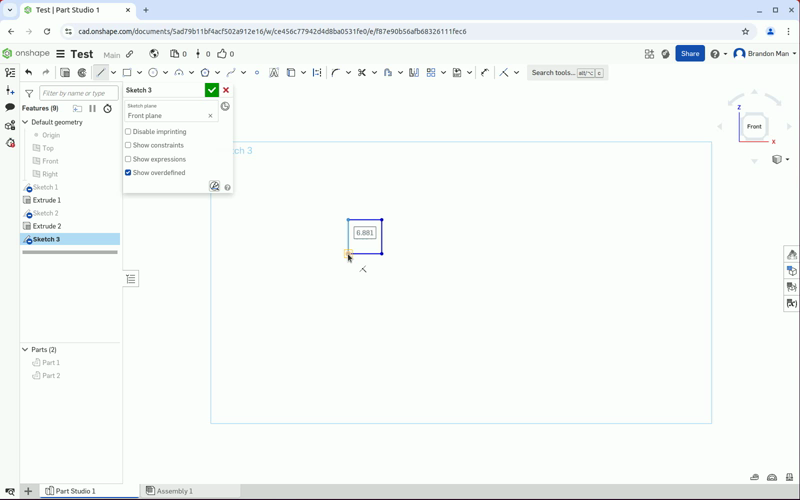
key(c)
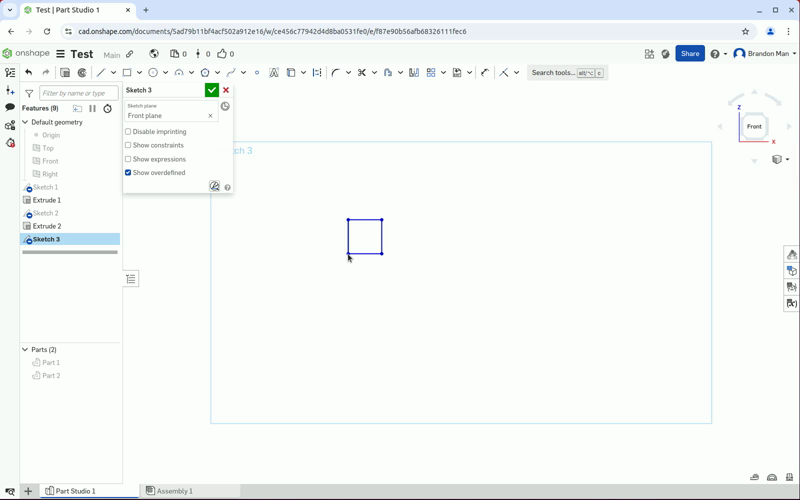
key_down(shift)
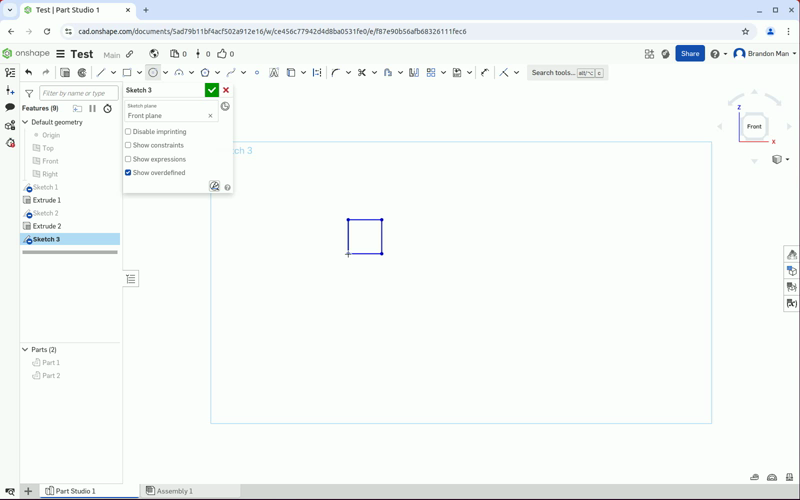
mouse_move(355, 239)
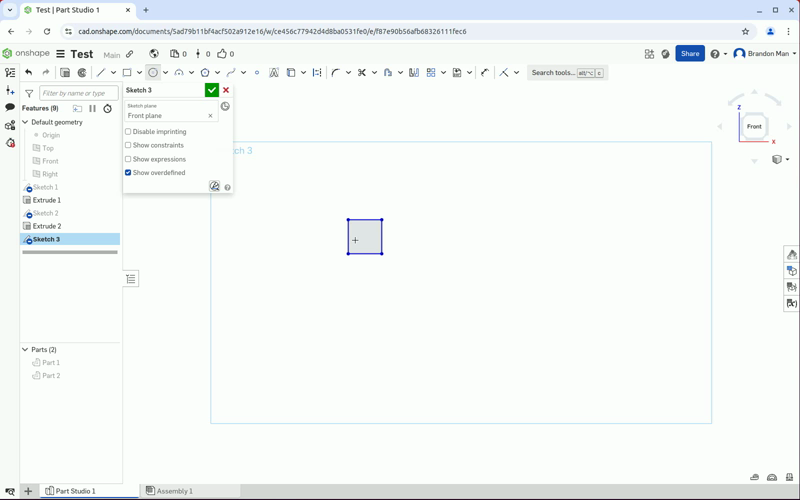
click(355, 239)
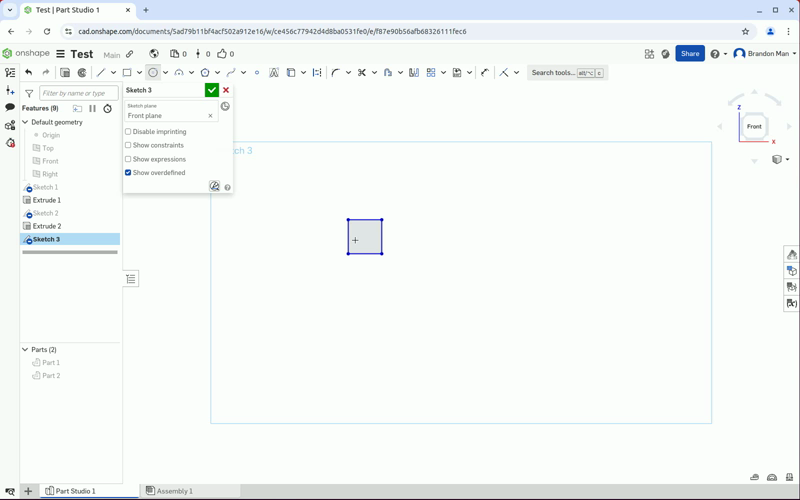
key_up(shift)
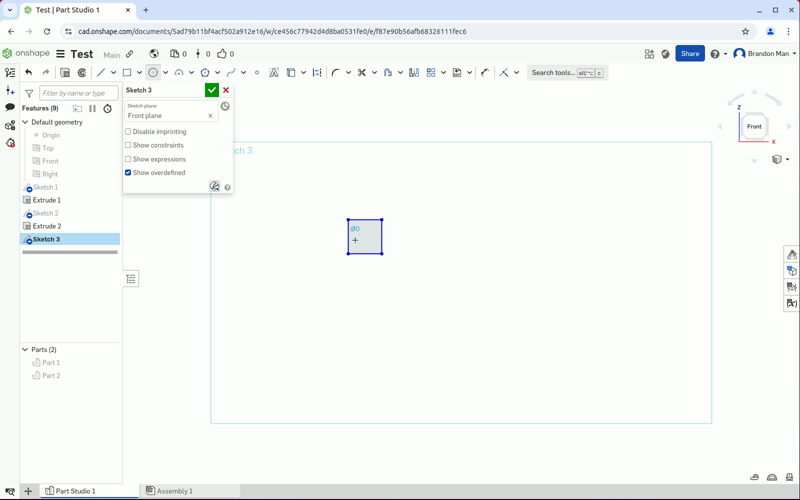
mouse_move(359, 239)
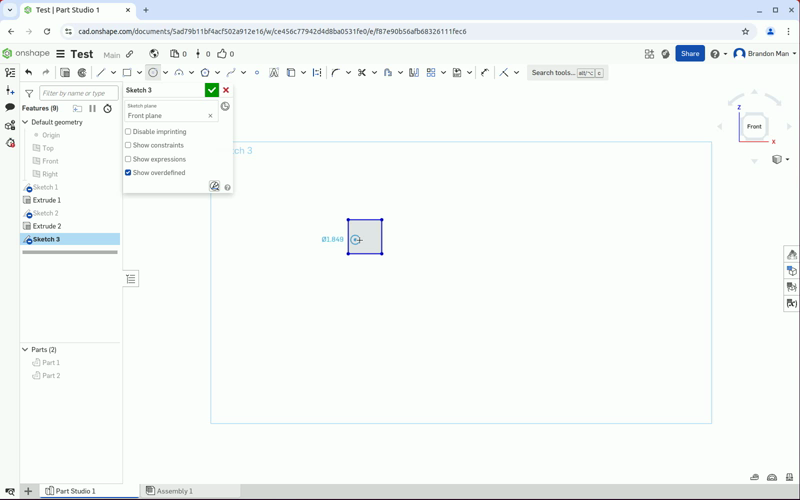
click(359, 239)
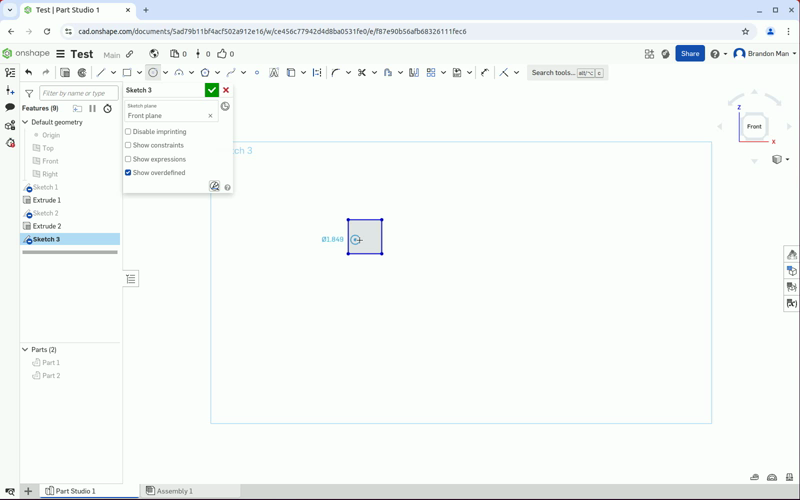
key(esc)
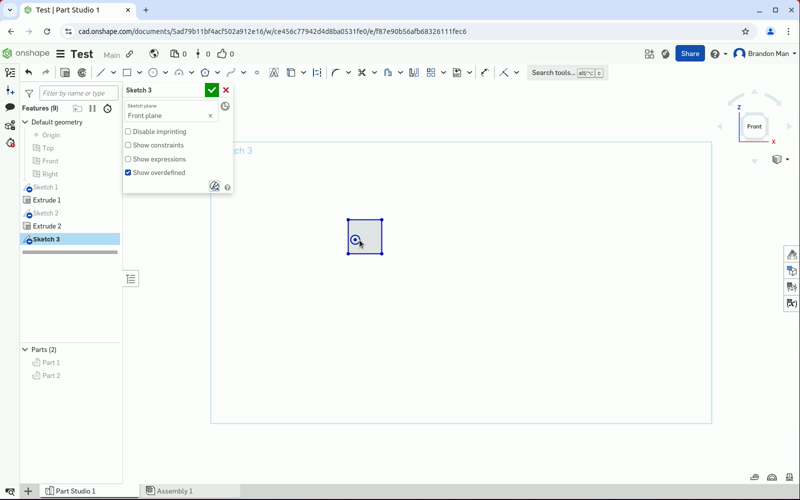
mouse_move(378, 225)
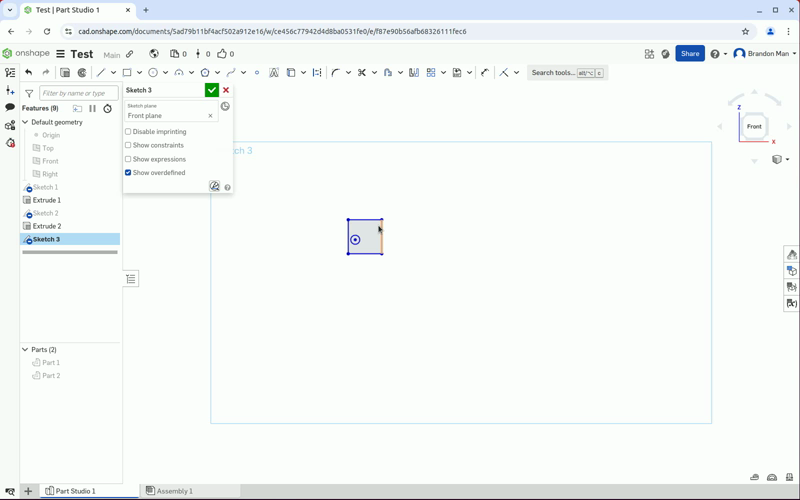
scroll(6)
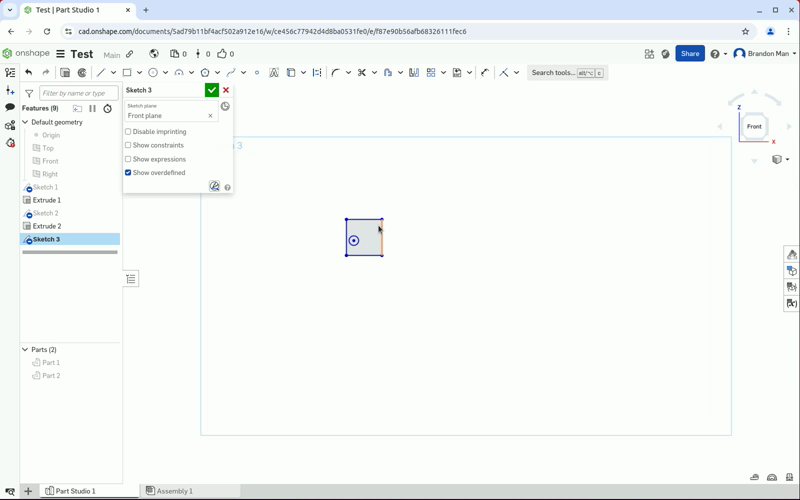
scroll(6)
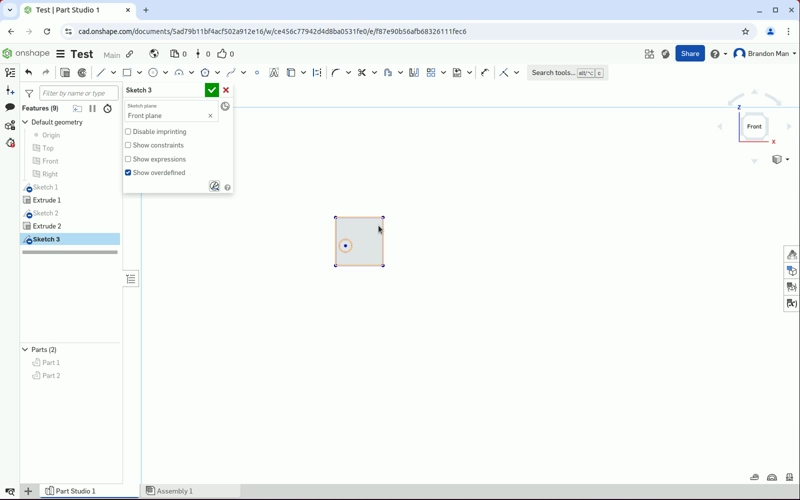
scroll(6)
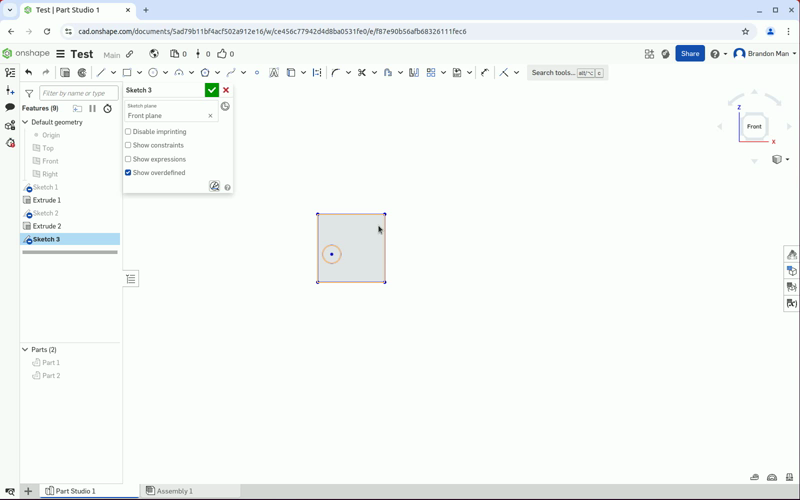
scroll(6)
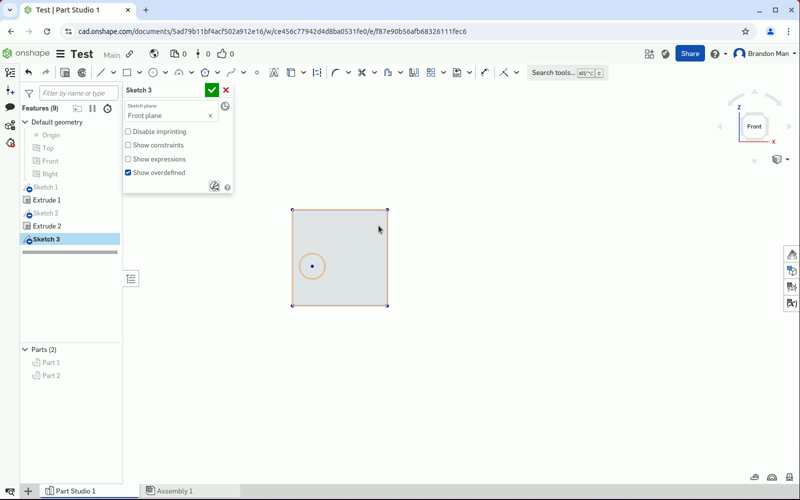
scroll(6)
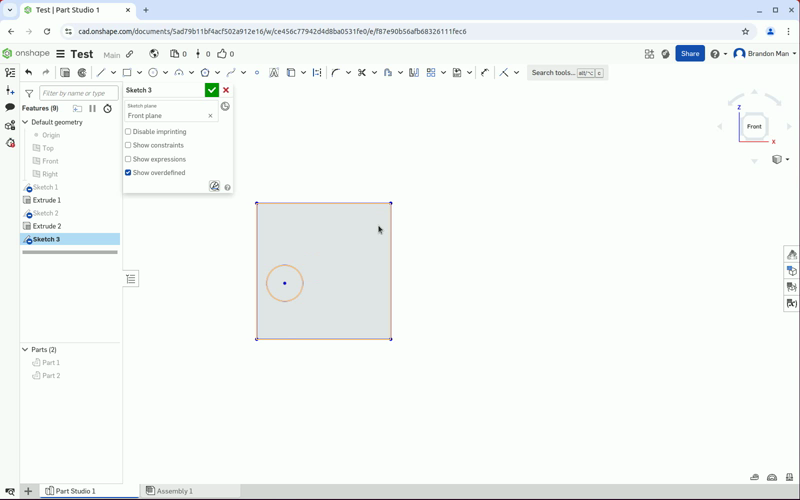
scroll(6)
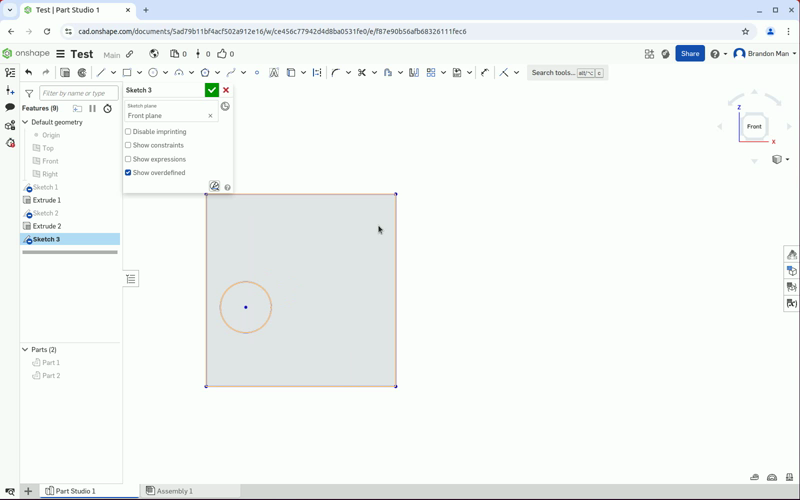
scroll(6)
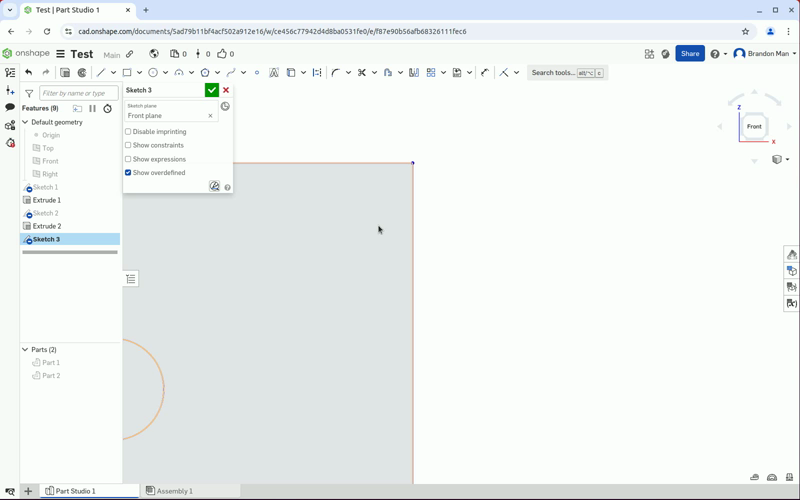
click(378, 225)
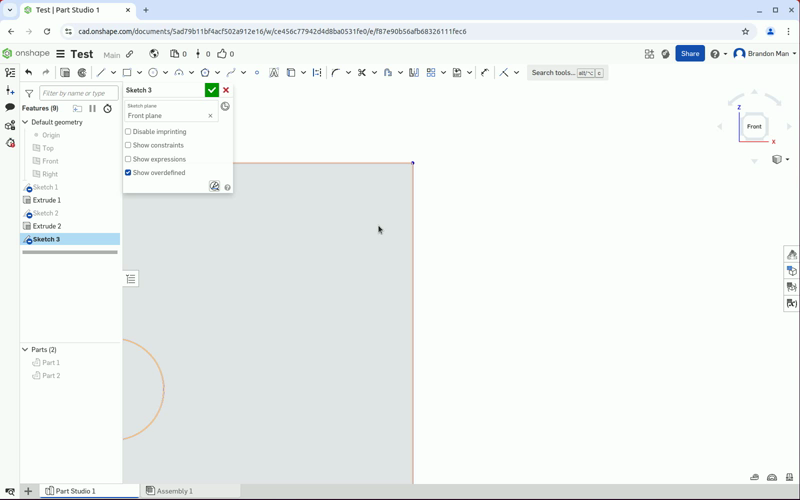
scroll(-6)
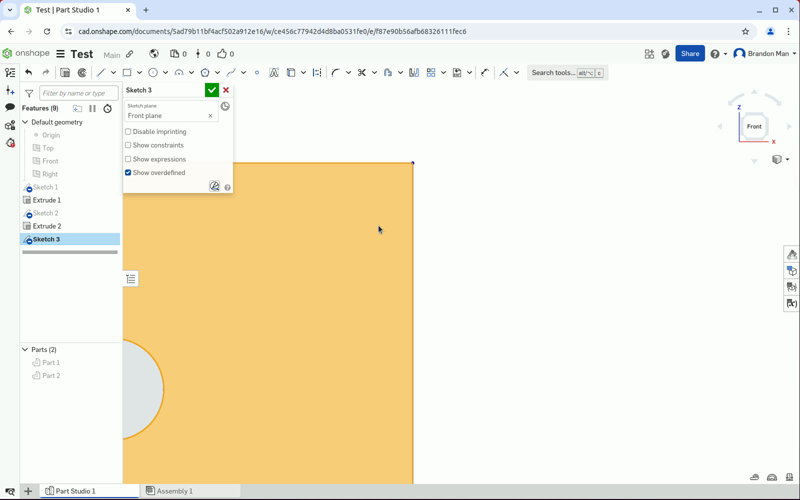
scroll(-6)
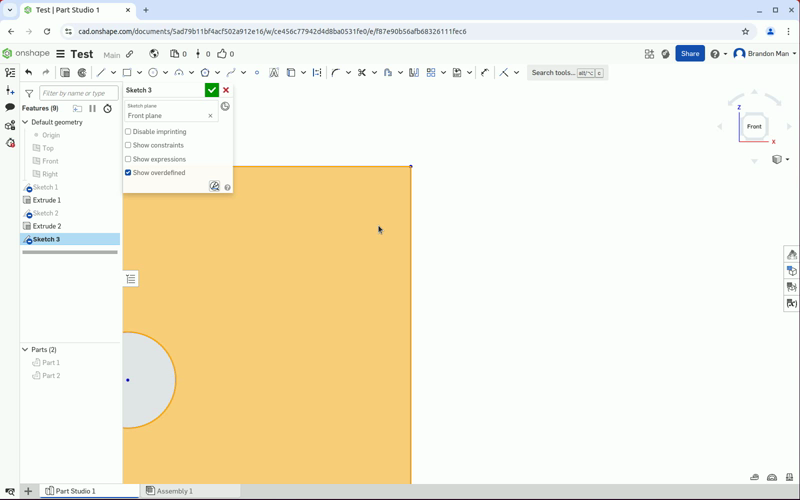
scroll(-6)
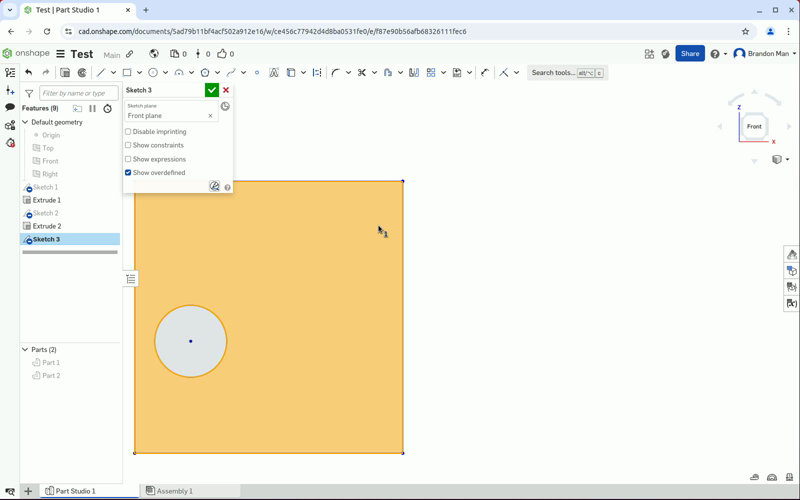
scroll(-6)
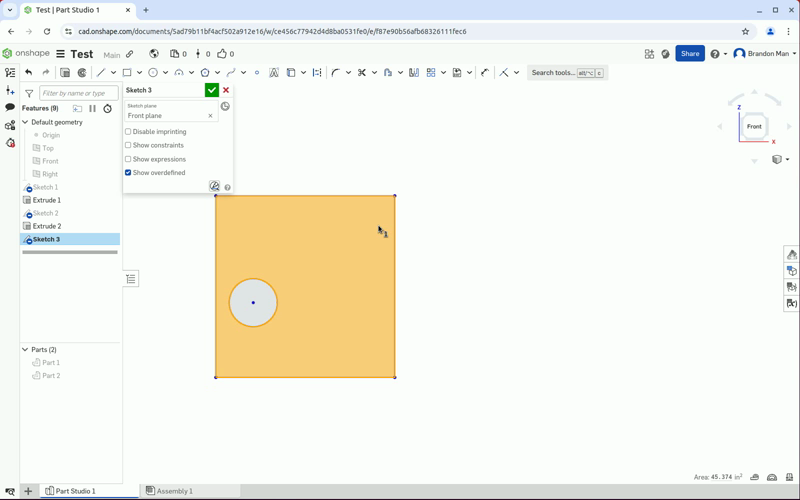
scroll(-6)
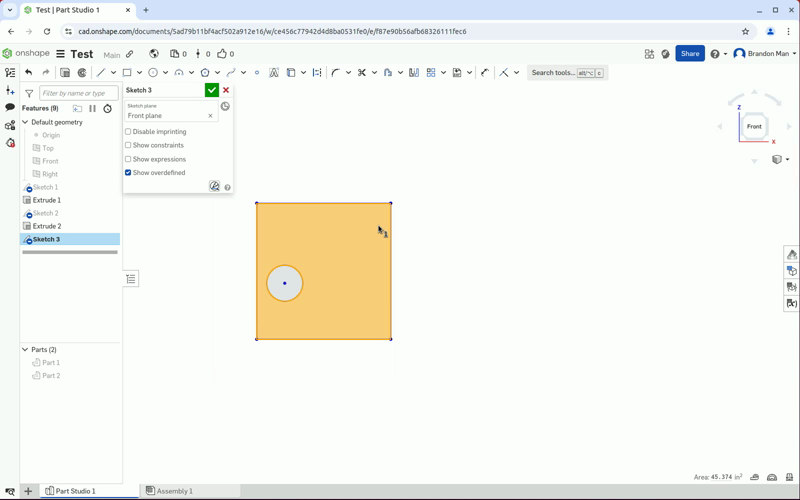
scroll(-6)
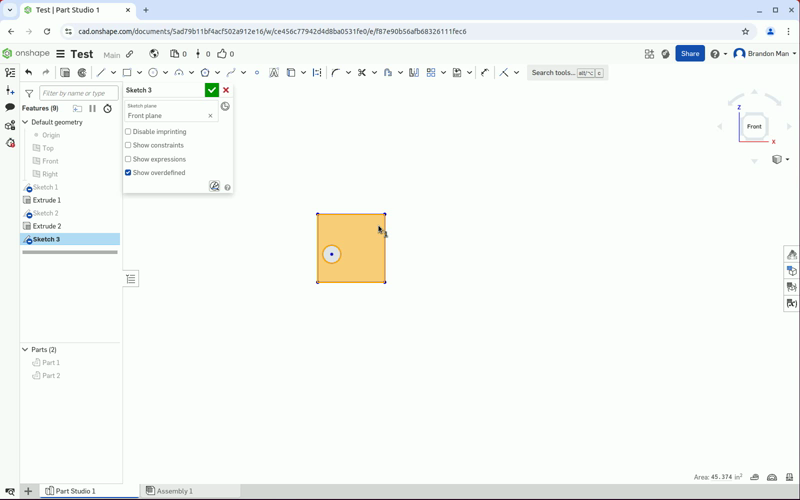
scroll(-6)
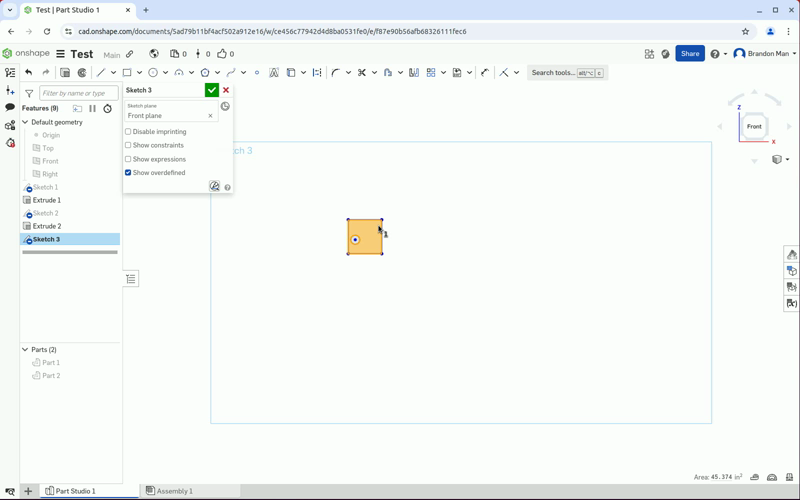
mouse_move(73, 352)
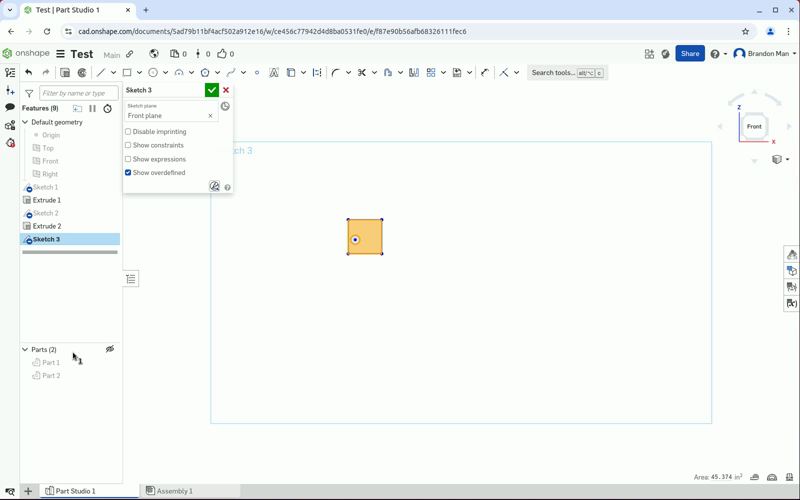
key(shift+y)
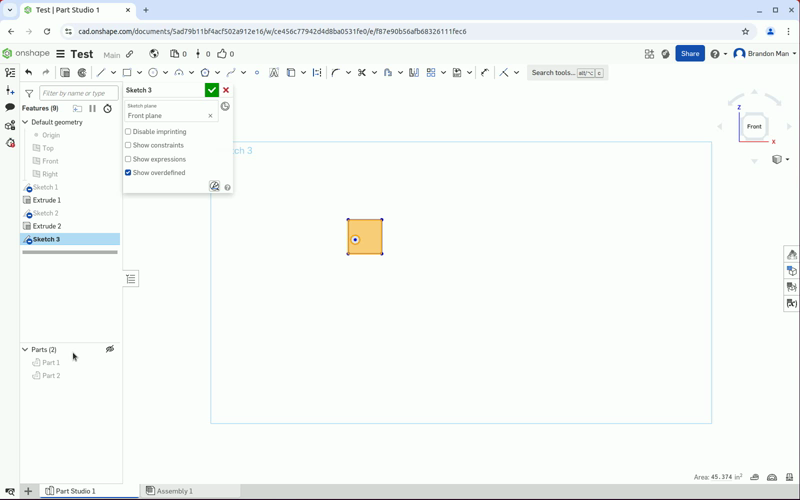
key(shift+e)
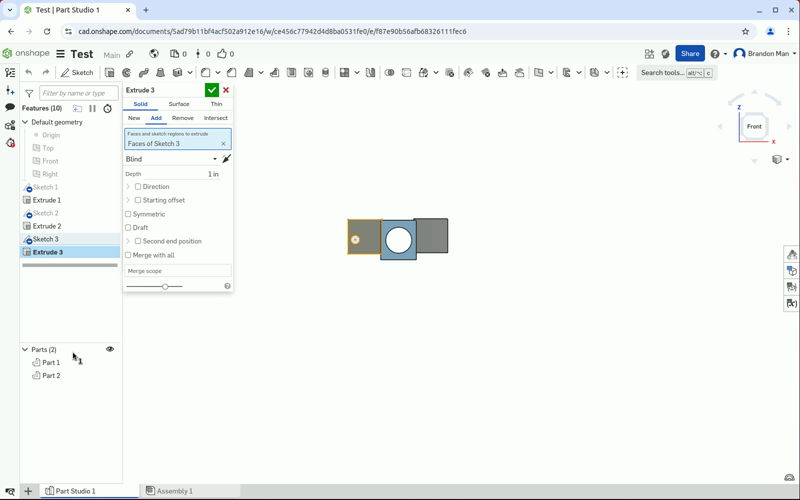
mouse_move(143, 106)
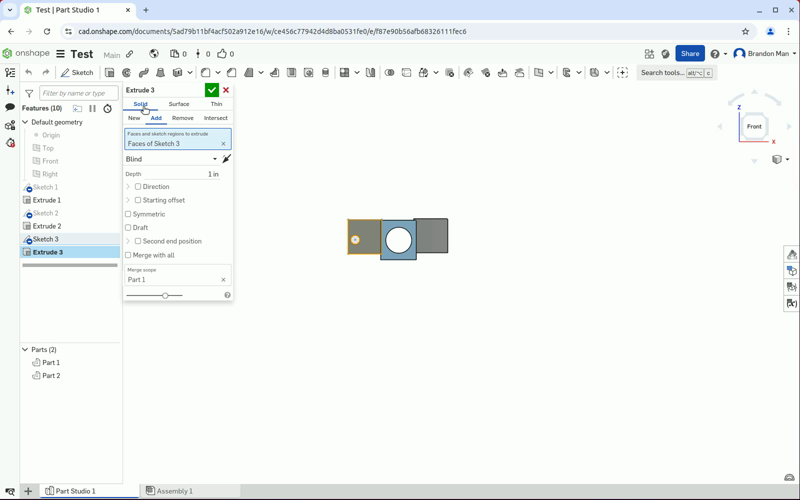
click(143, 106)
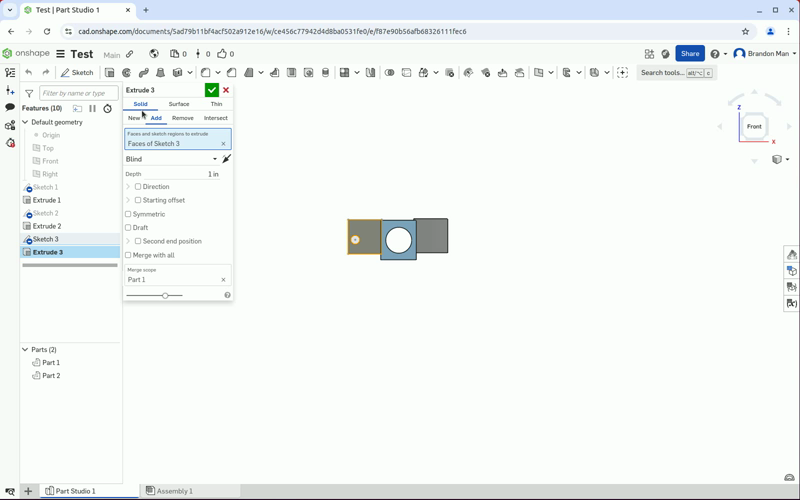
mouse_move(137, 120)
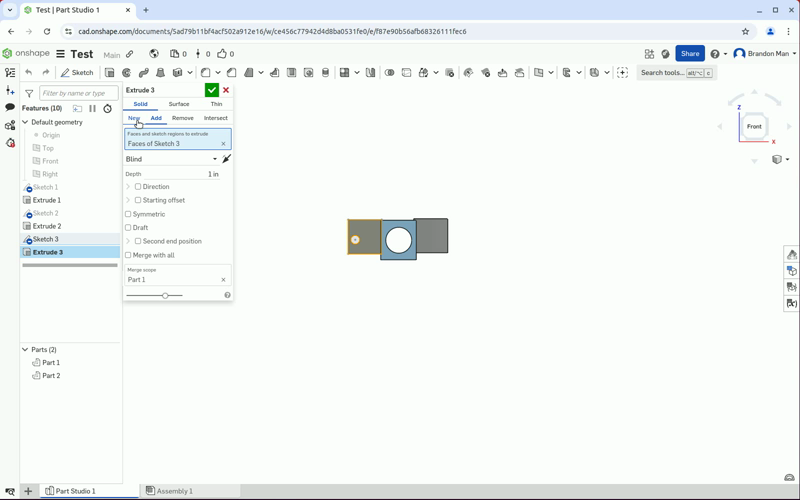
click(137, 120)
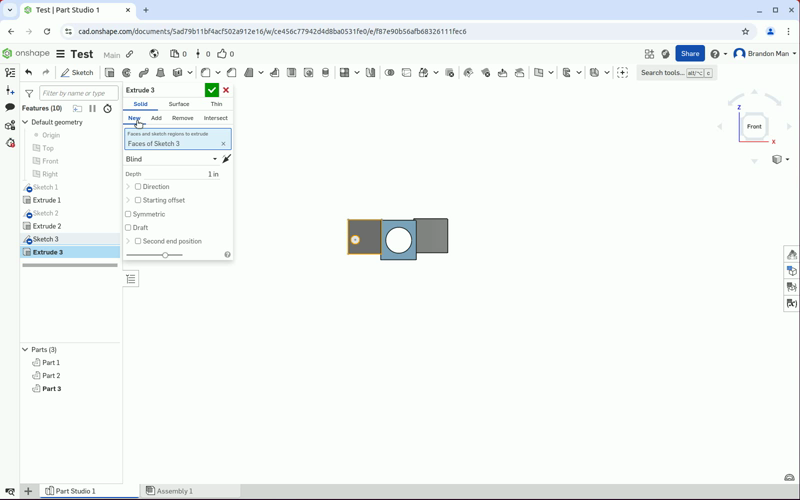
key(tab, 4)
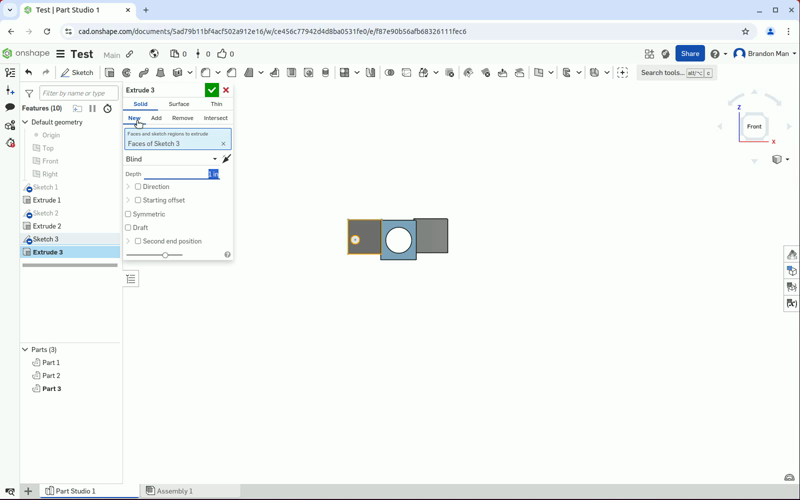
text(1.204)
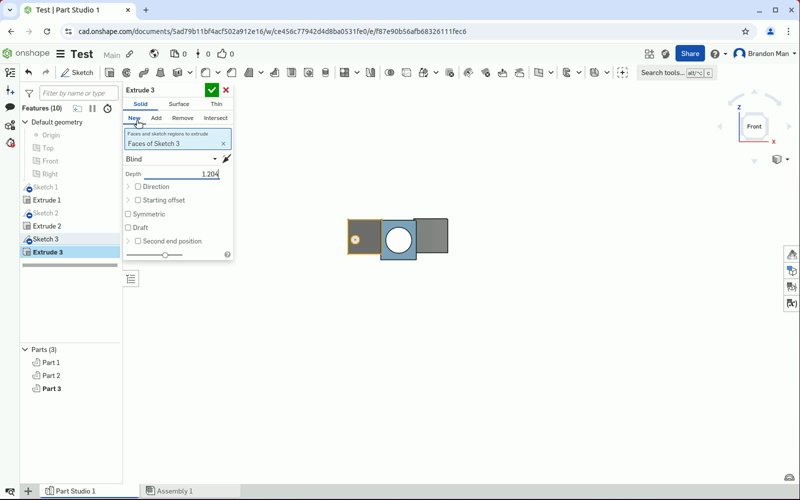
key(enter)
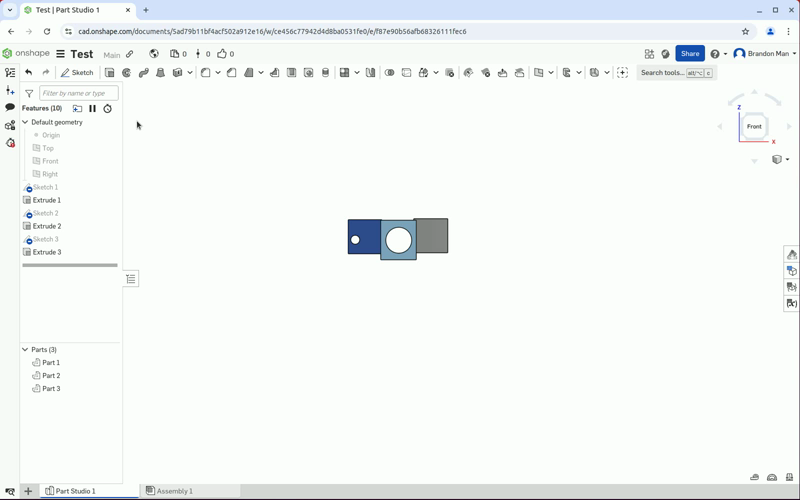
key(shift+h)
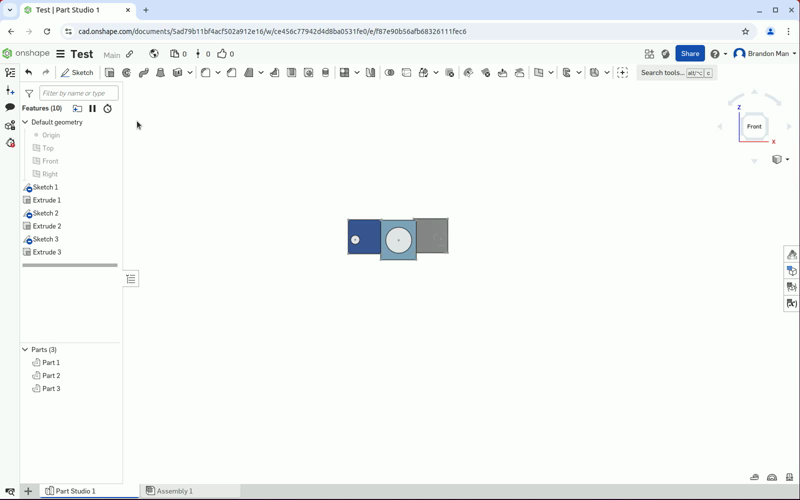
key(shift+h)
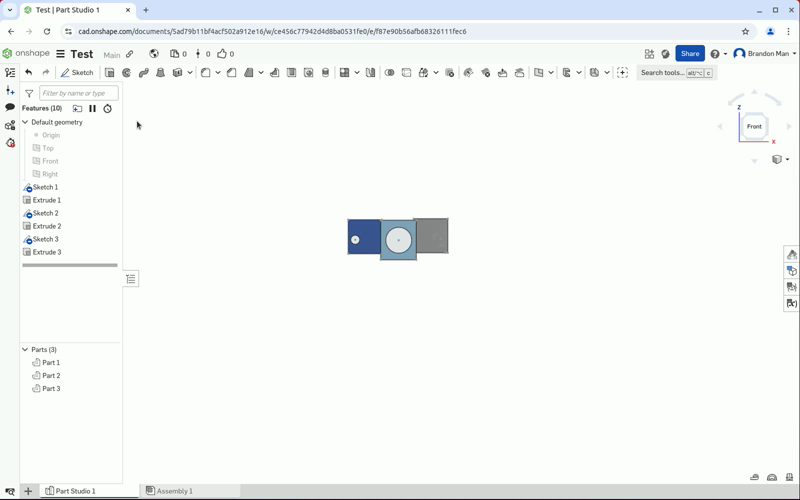
key(shift+7)
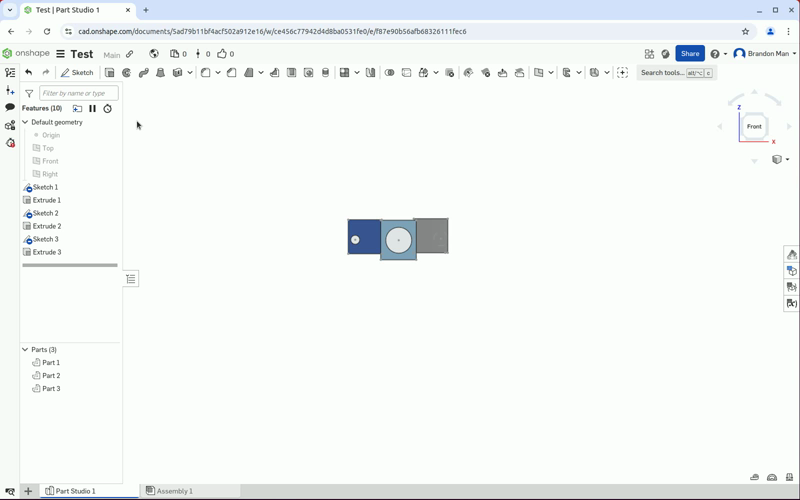
key(left, 2)
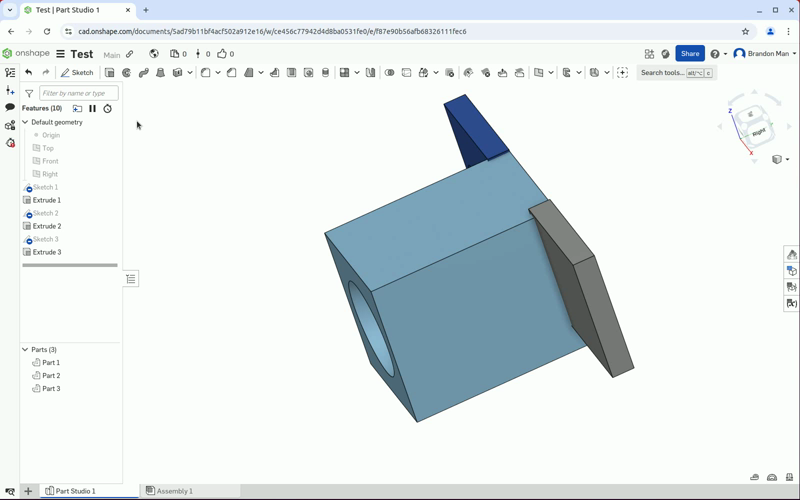
key(down, 2)
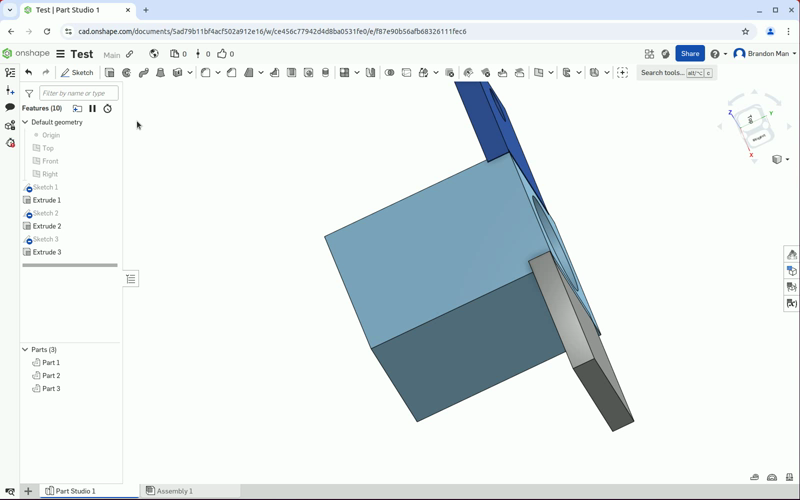
key(up, 2)
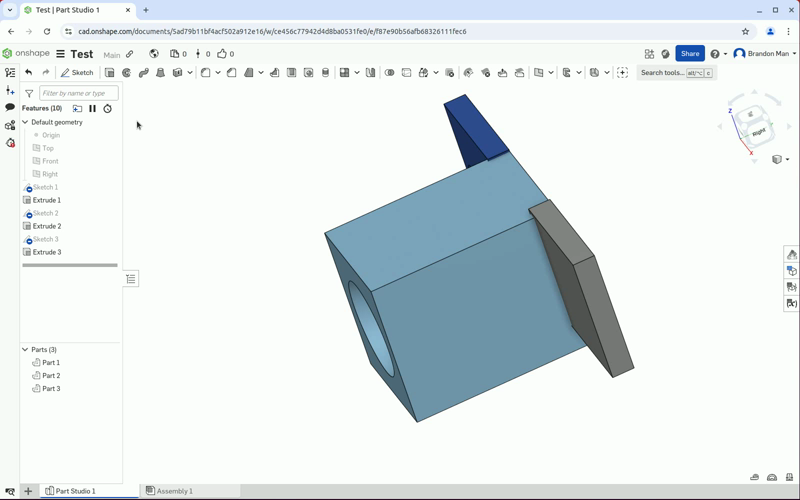
key(right, 2)
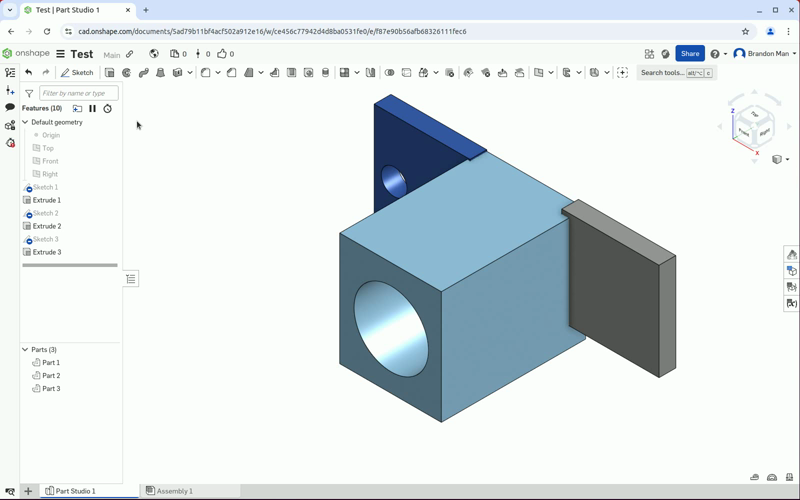
mouse_move(73, 189)
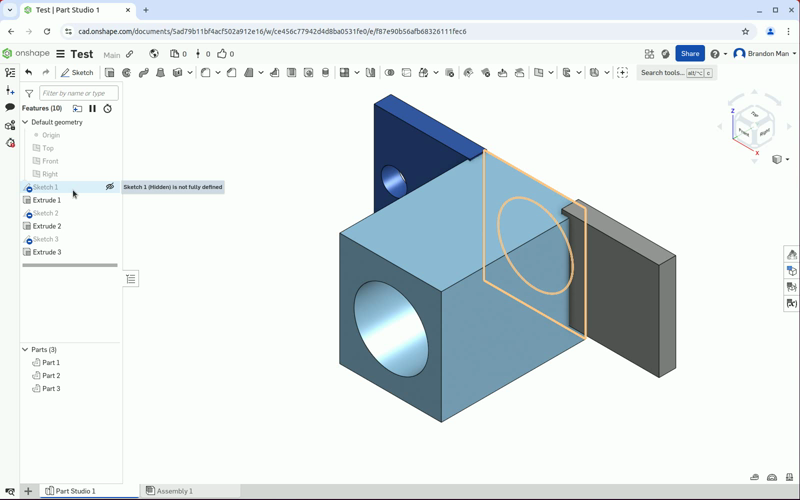
click(73, 189)